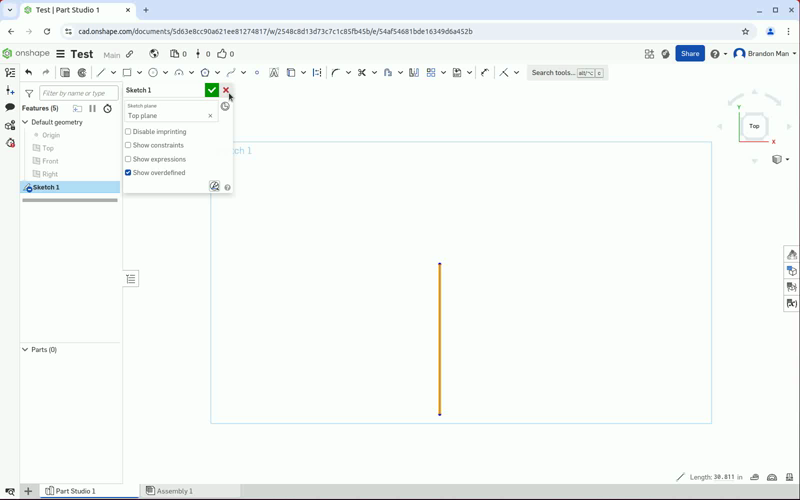
key(shift+h)
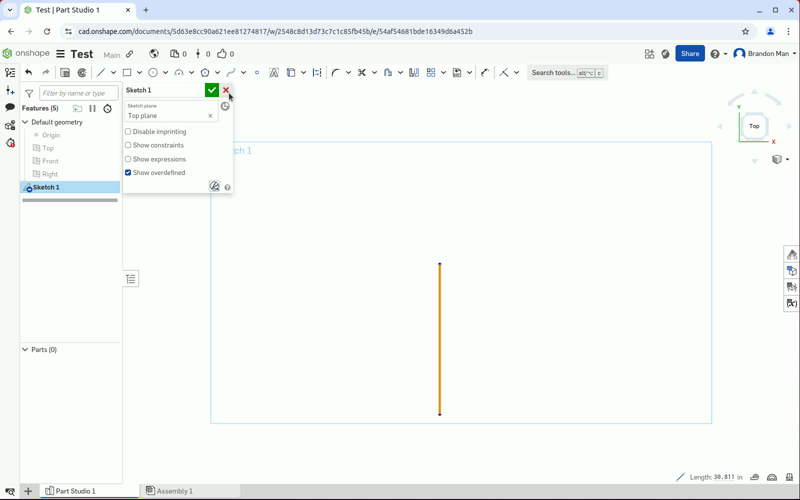
key(shift+s)
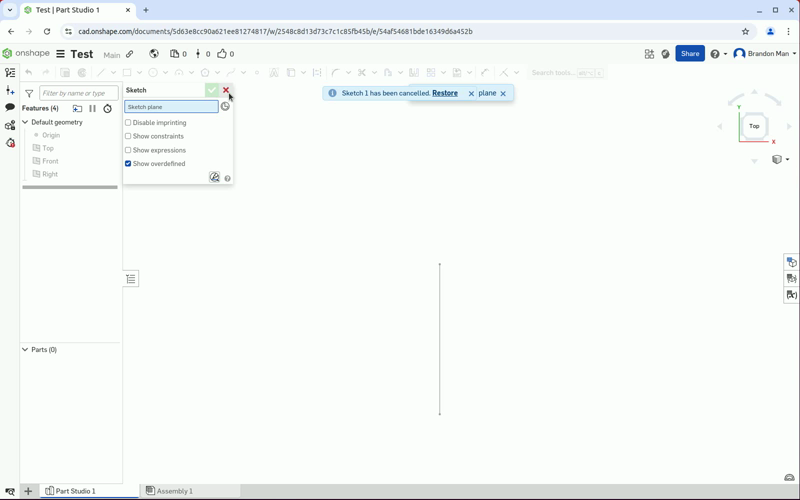
mouse_move(73, 150)
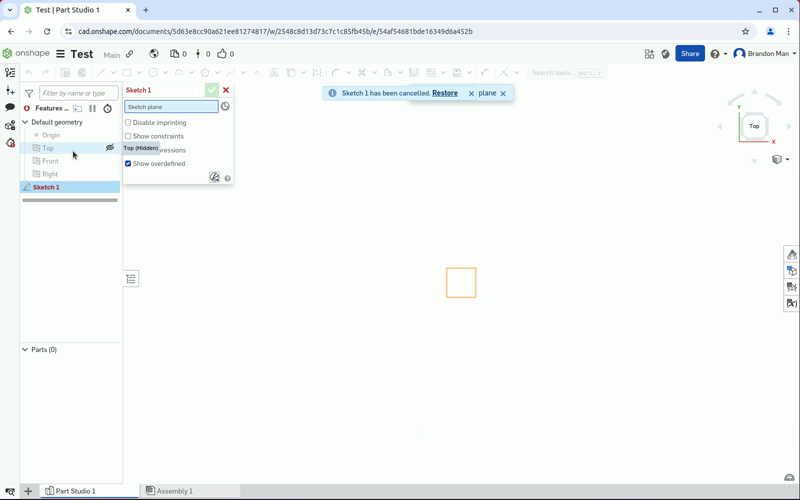
click(73, 150)
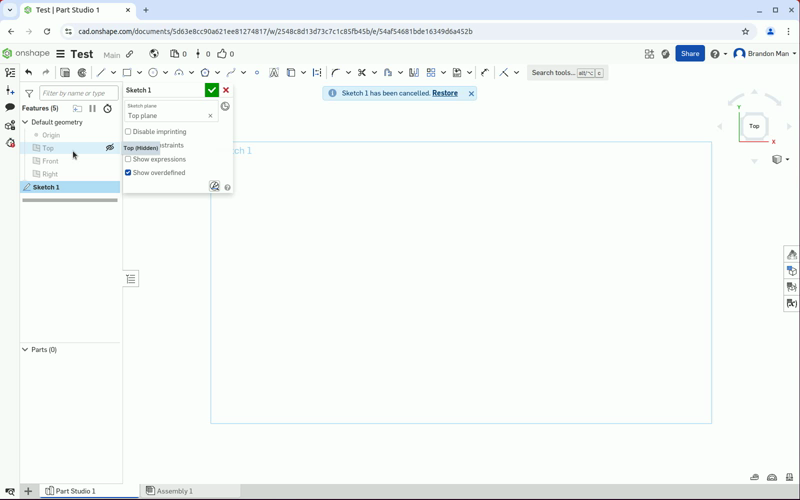
mouse_move(73, 352)
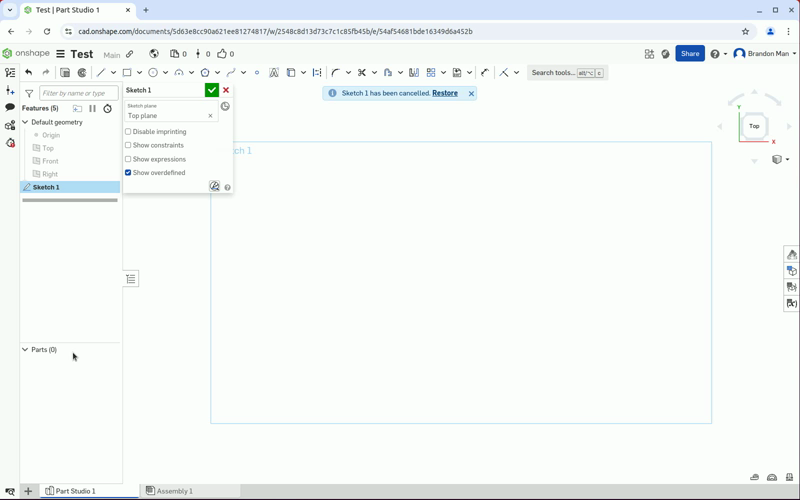
key(y)
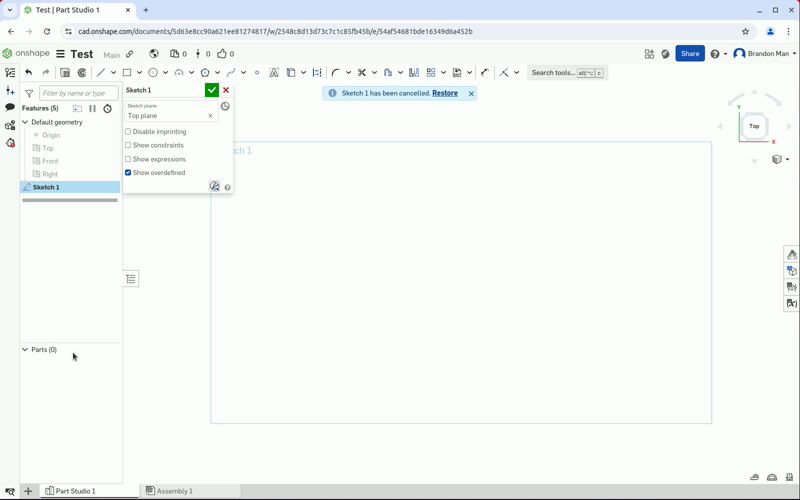
key(c)
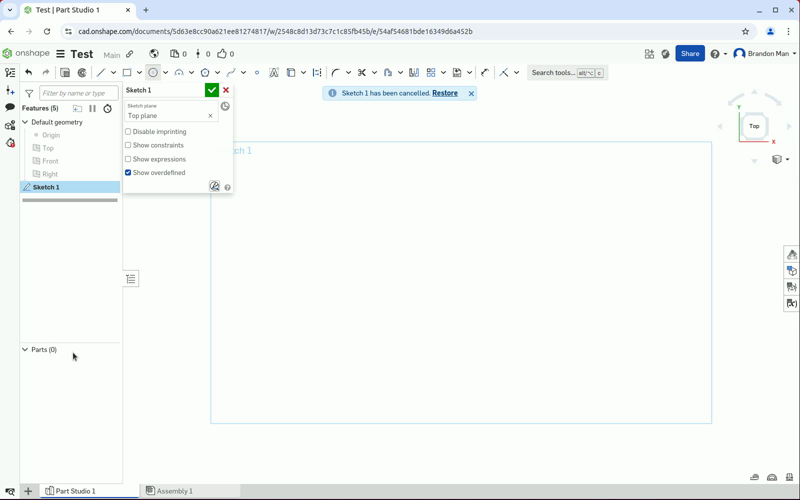
key_down(shift)
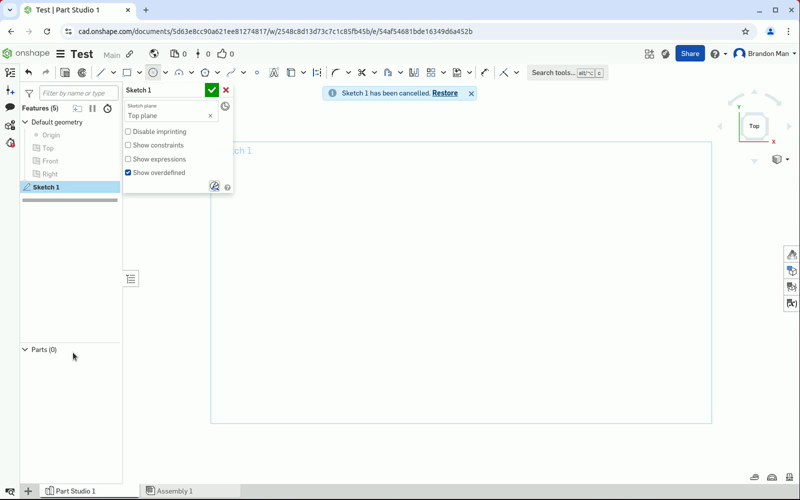
mouse_move(460, 282)
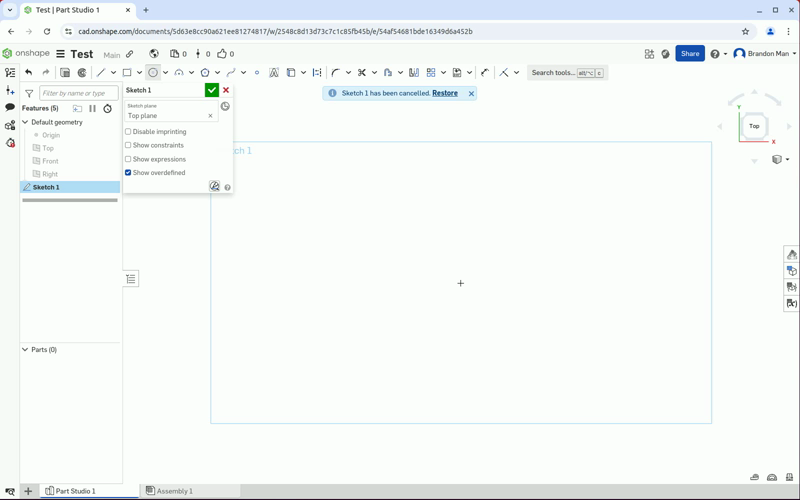
click(460, 282)
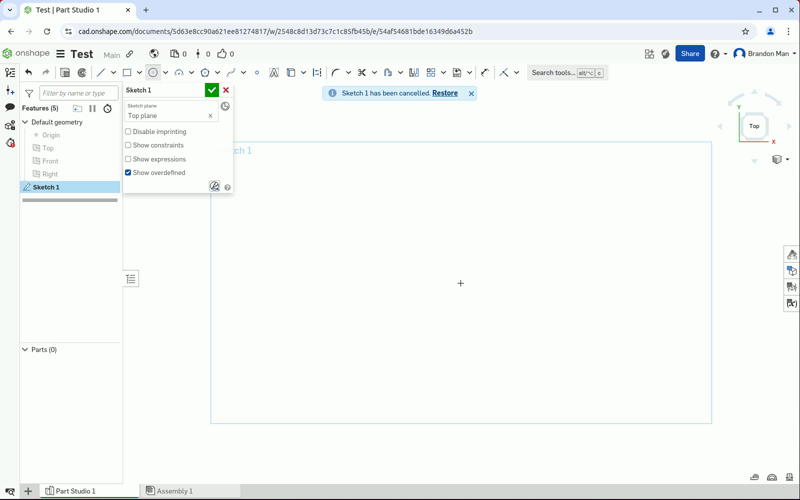
key_up(shift)
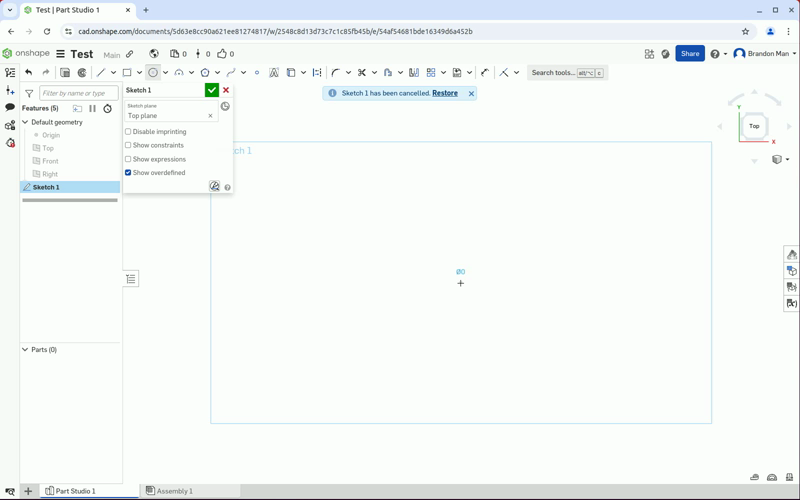
mouse_move(541, 282)
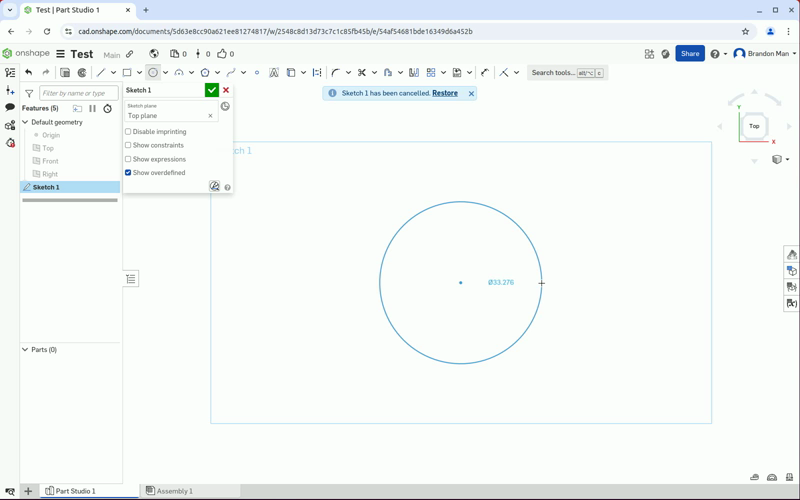
click(541, 282)
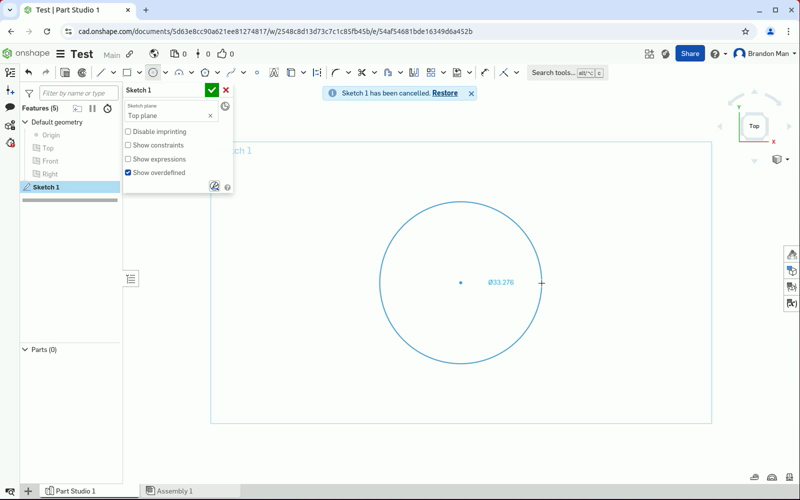
key(esc)
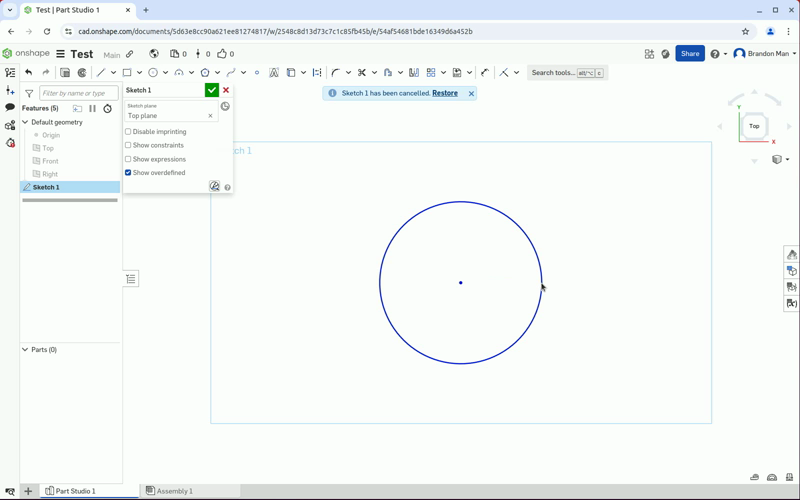
key(c)
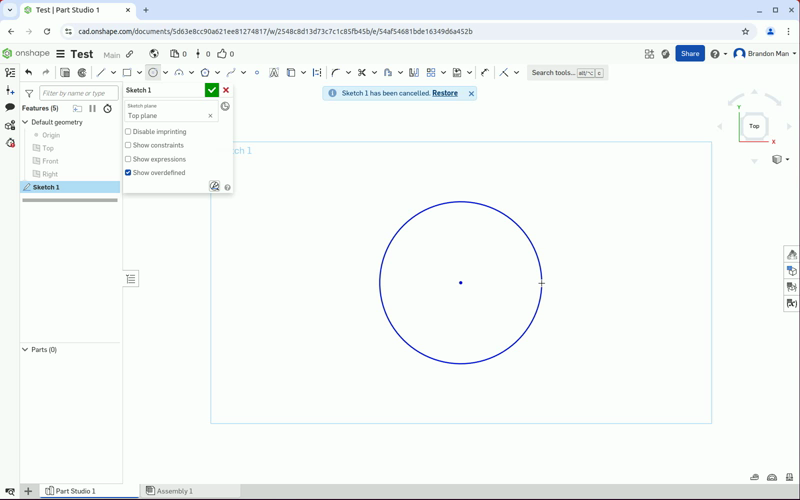
key_down(shift)
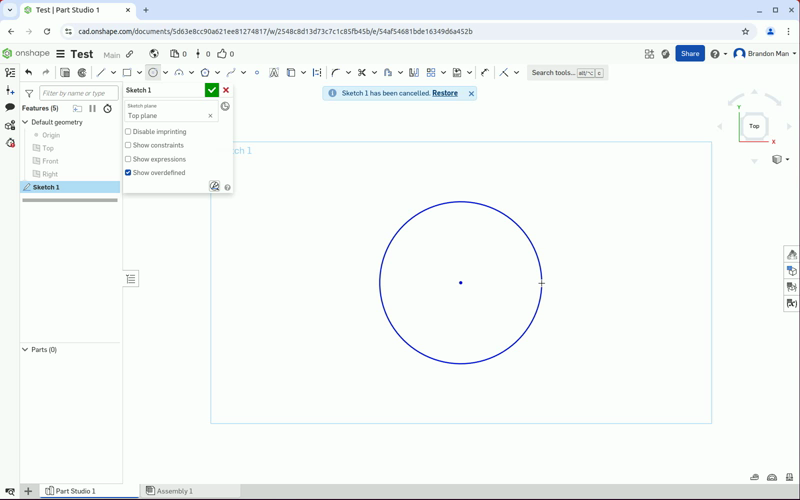
mouse_move(460, 282)
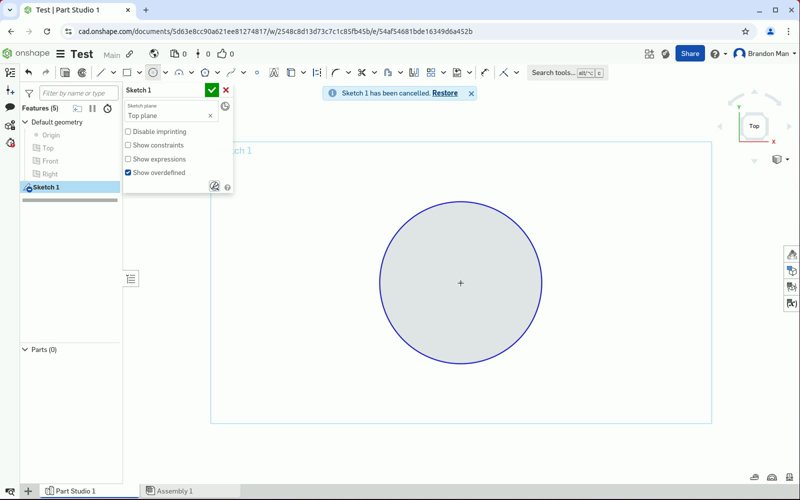
click(460, 282)
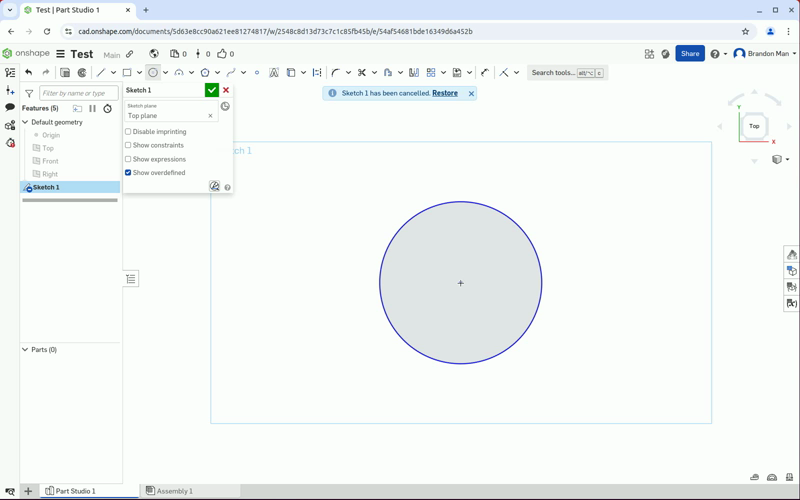
key_up(shift)
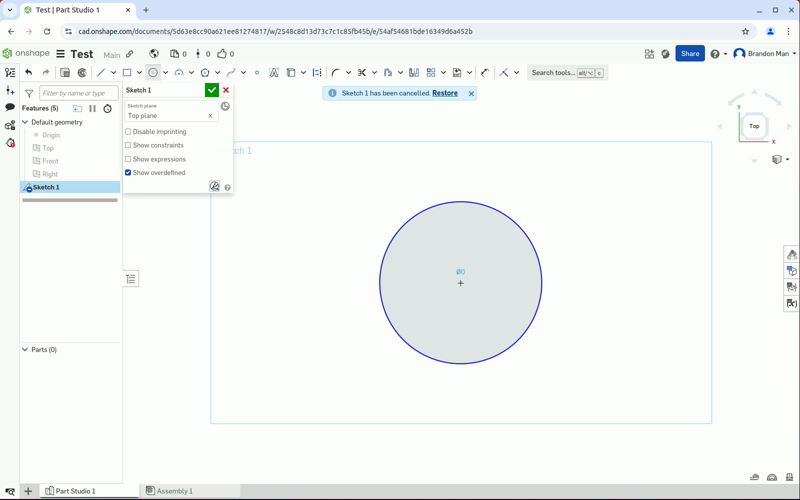
mouse_move(531, 282)
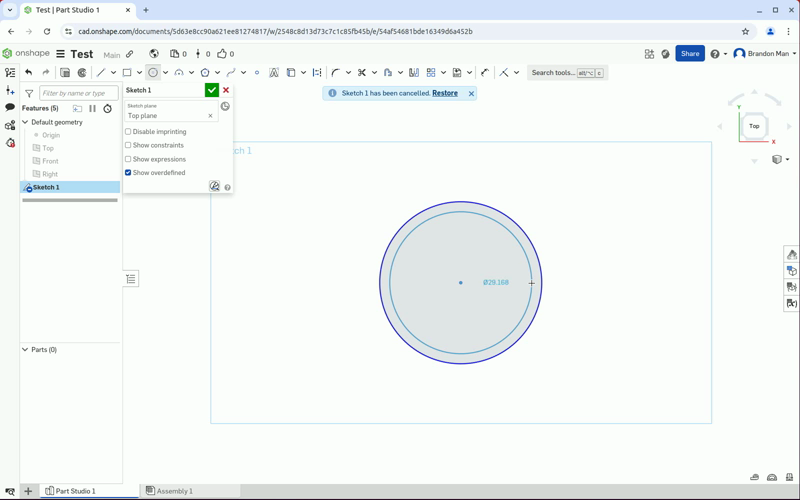
click(531, 282)
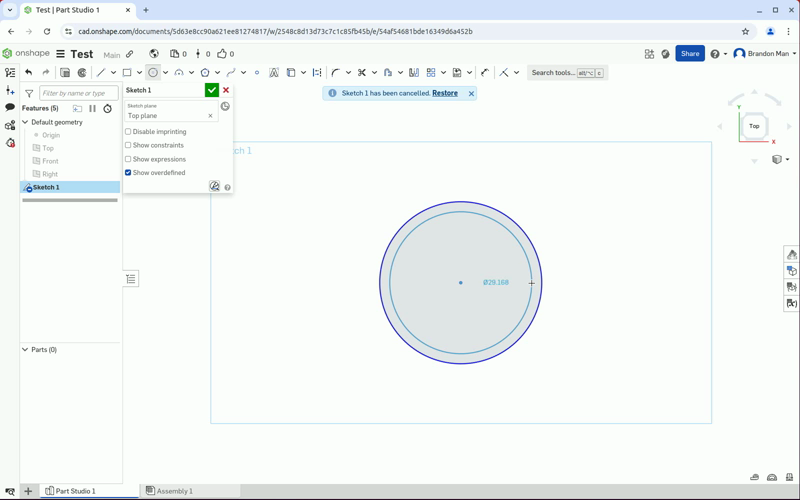
key(esc)
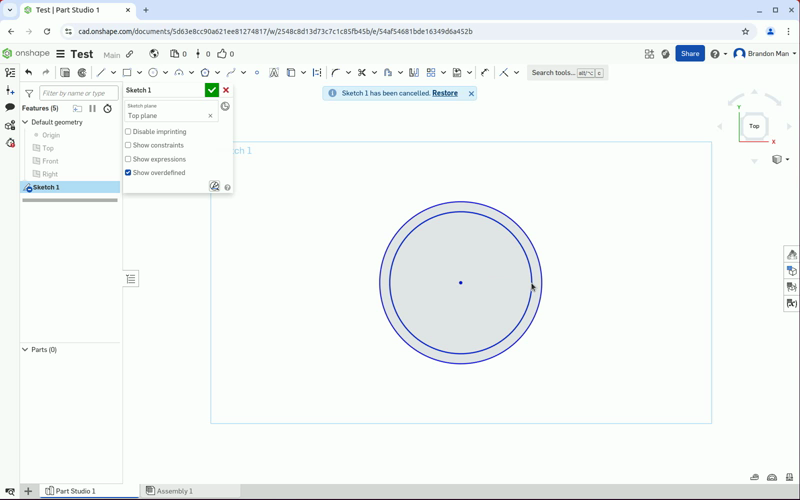
mouse_move(395, 242)
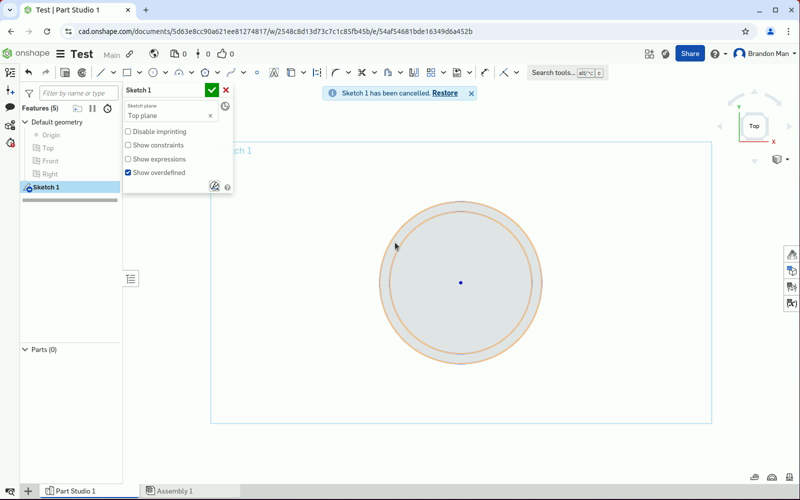
click(395, 242)
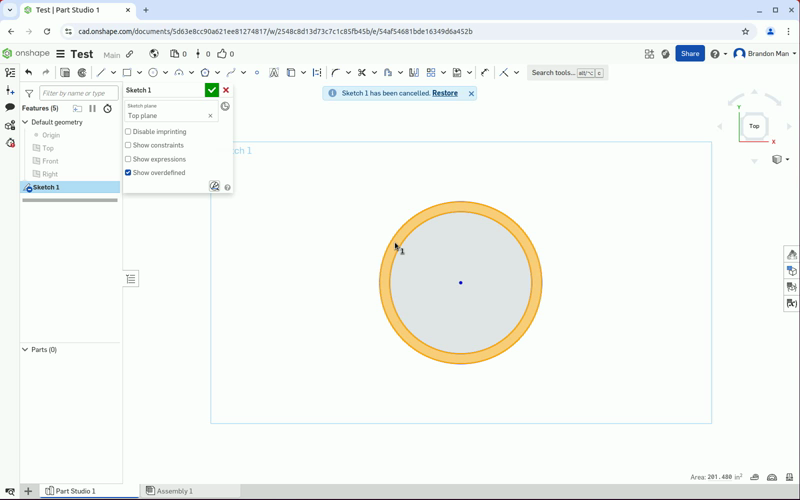
mouse_move(73, 352)
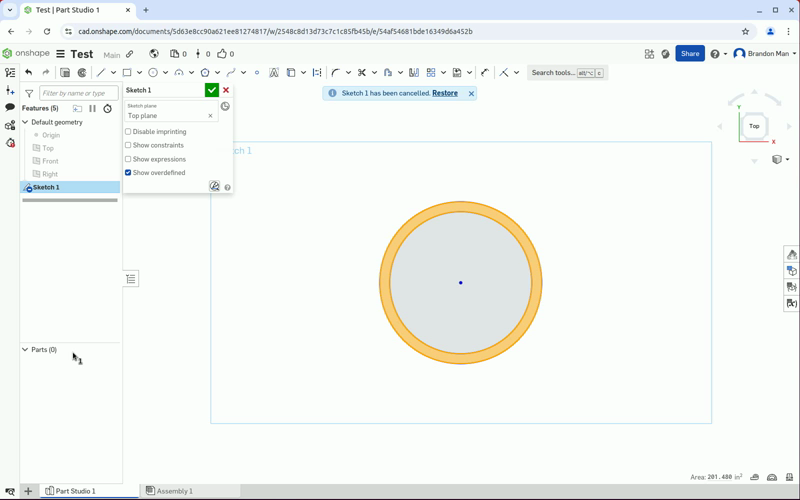
key(shift+y)
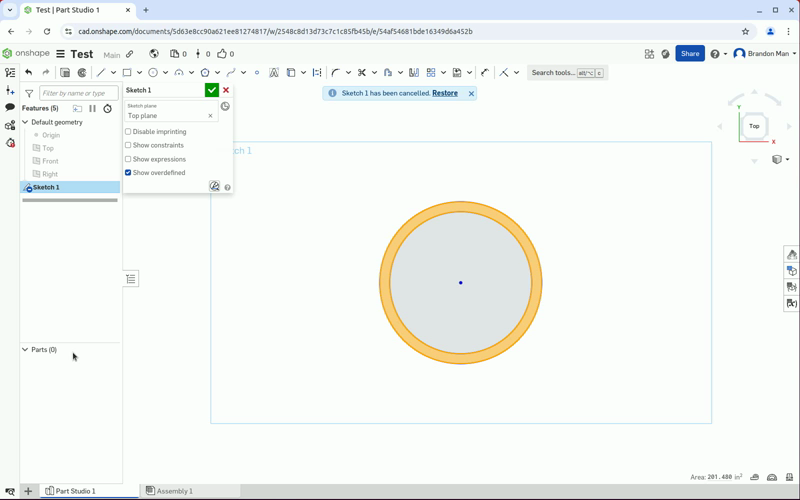
key(shift+e)
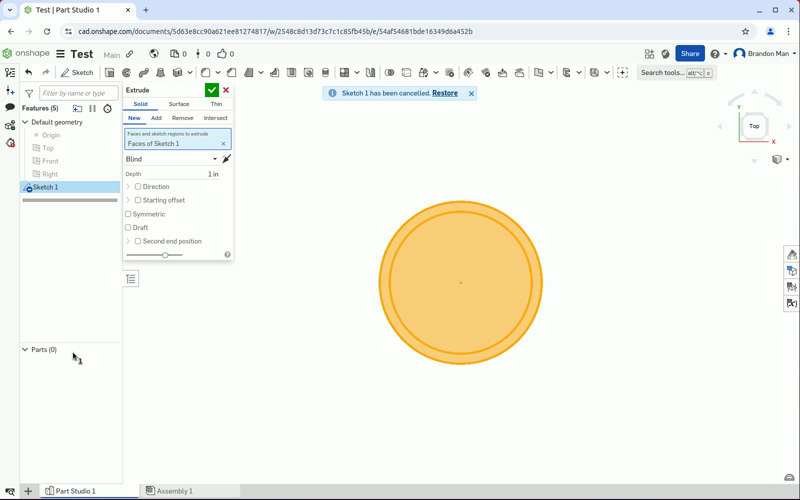
mouse_move(143, 106)
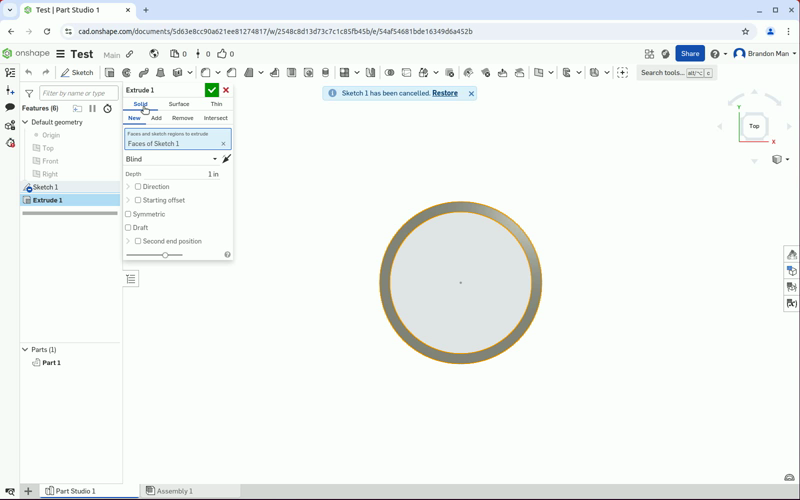
click(143, 106)
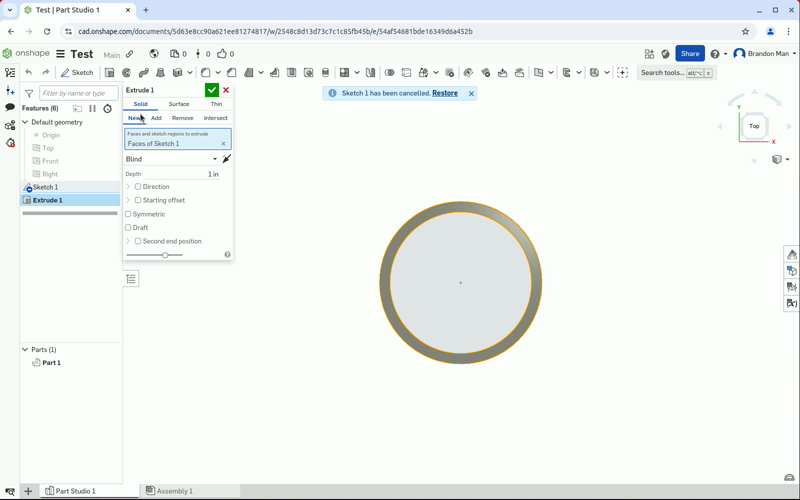
mouse_move(137, 120)
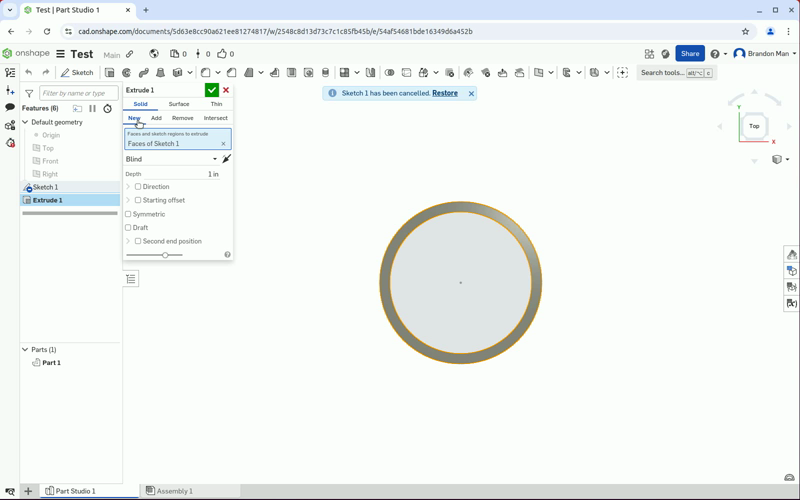
click(137, 120)
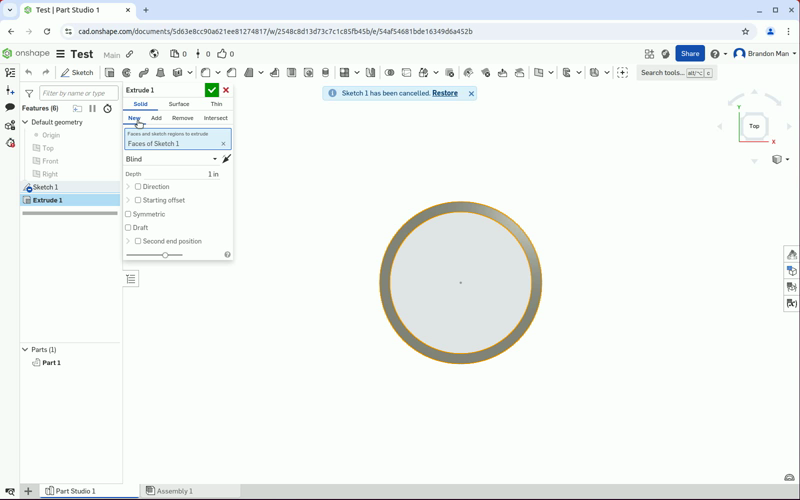
key(tab, 4)
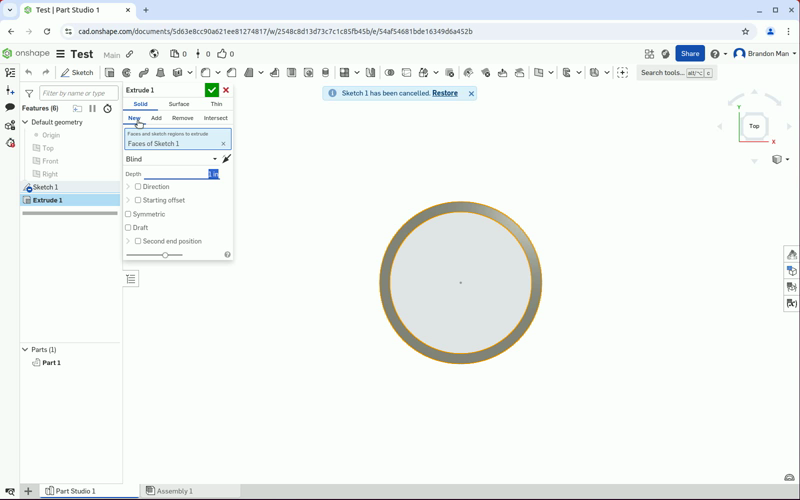
text(0.481)
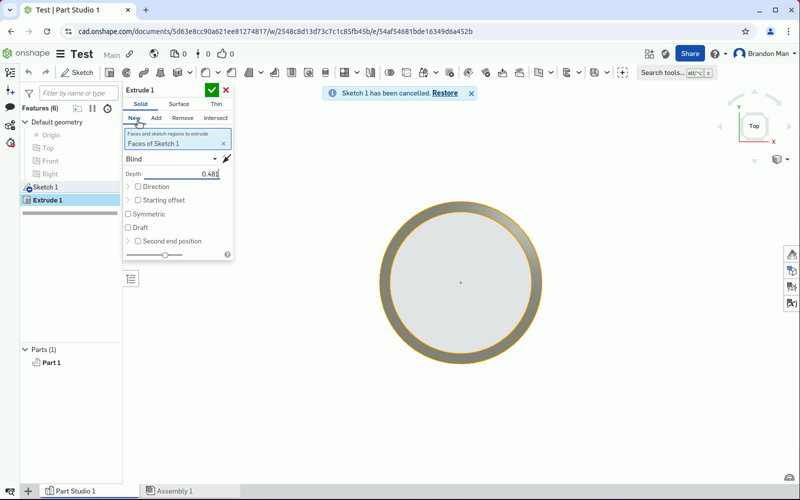
key(enter)
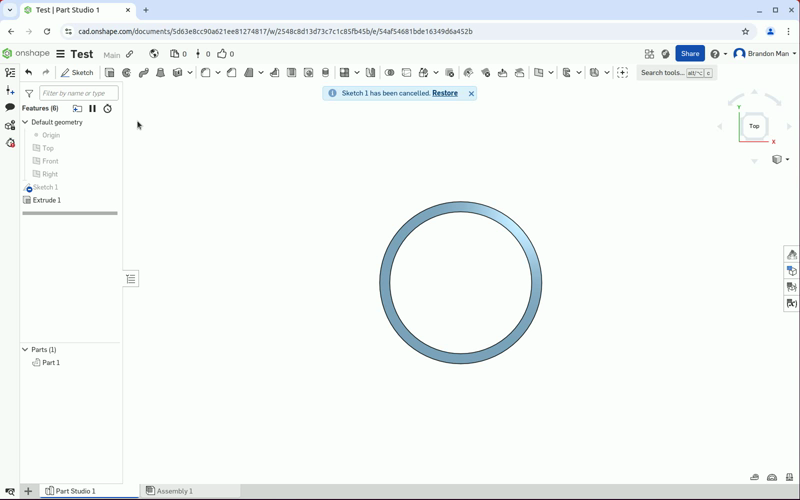
key(shift+h)
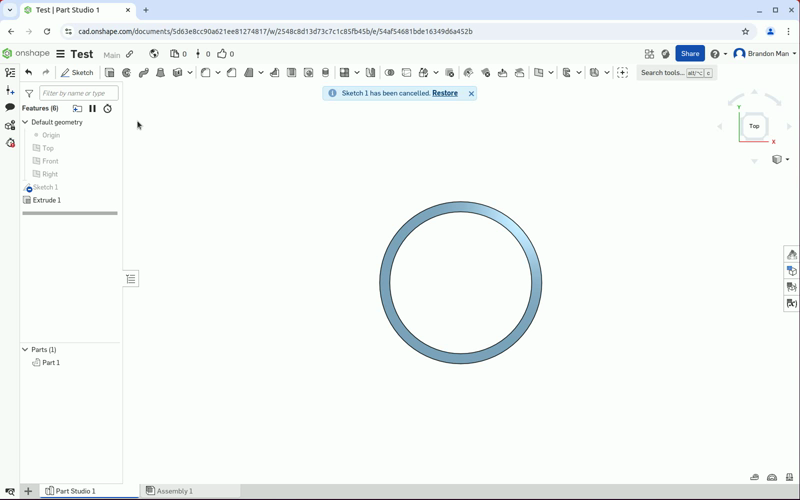
key(shift+h)
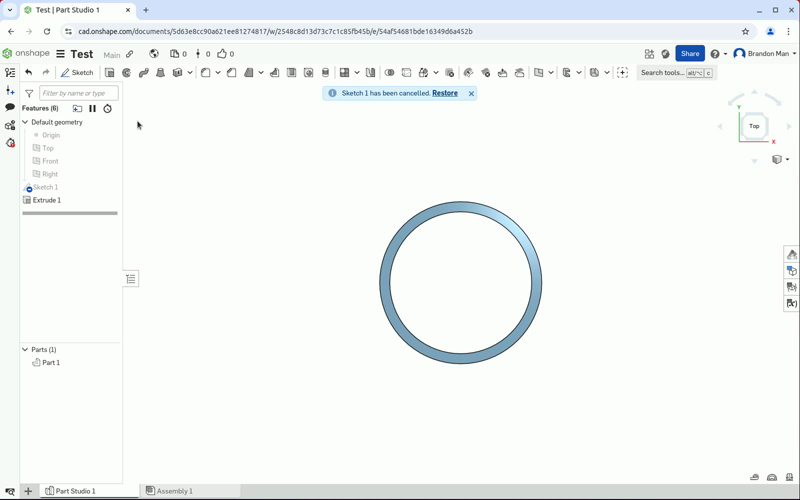
mouse_move(73, 189)
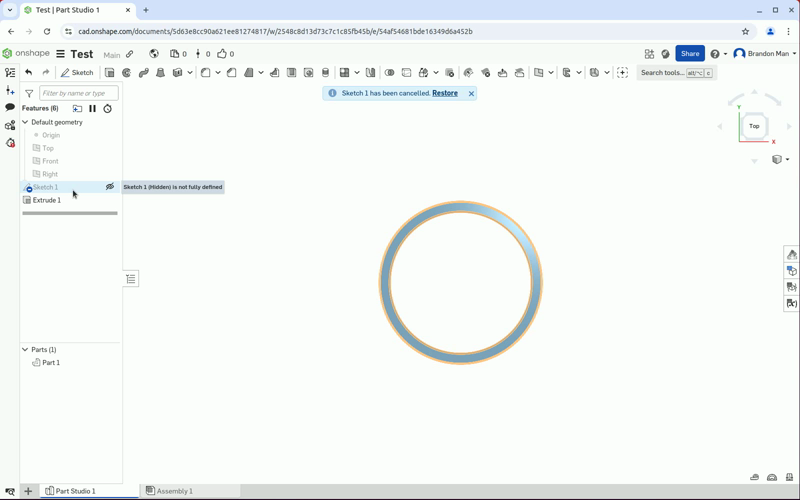
click(73, 189)
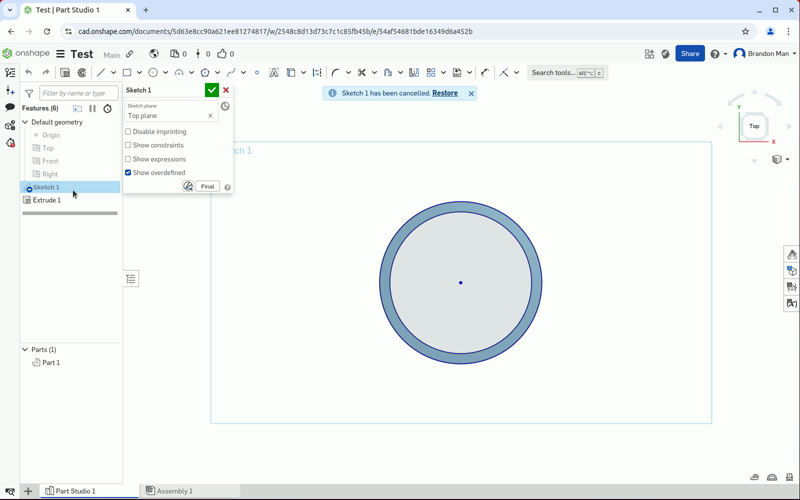
mouse_move(229, 92)
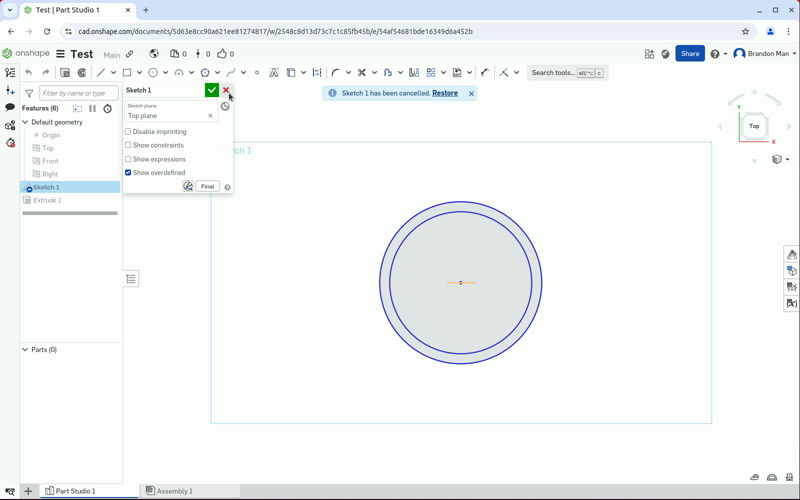
click(229, 92)
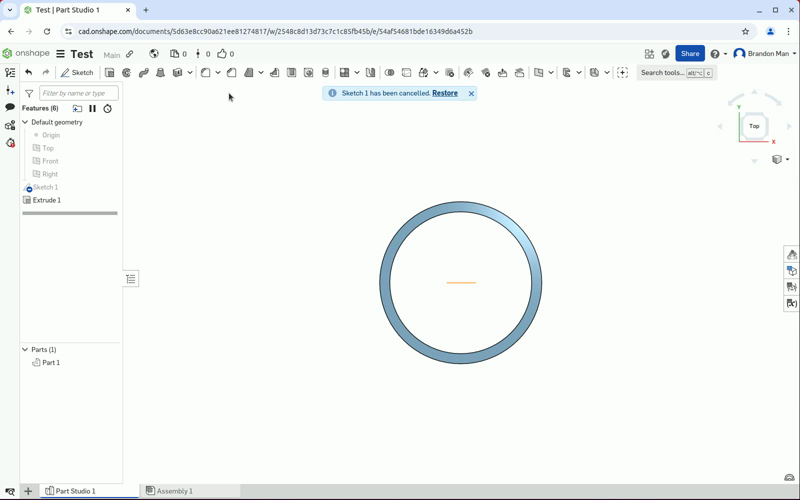
mouse_move(541, 75)
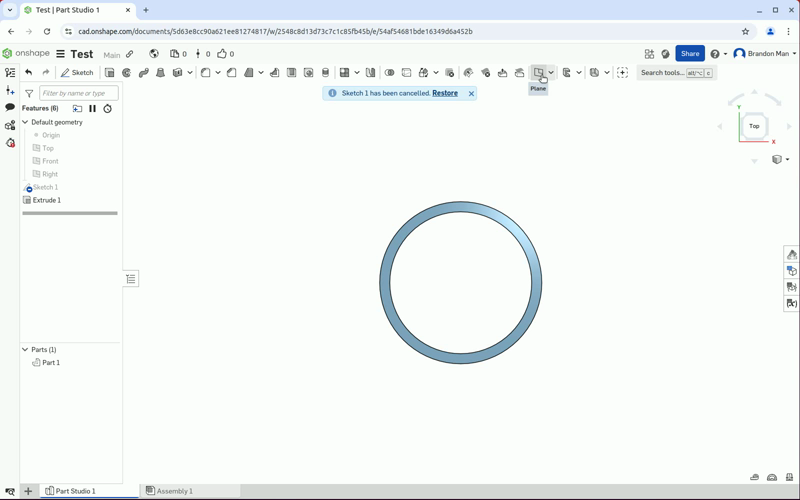
click(541, 75)
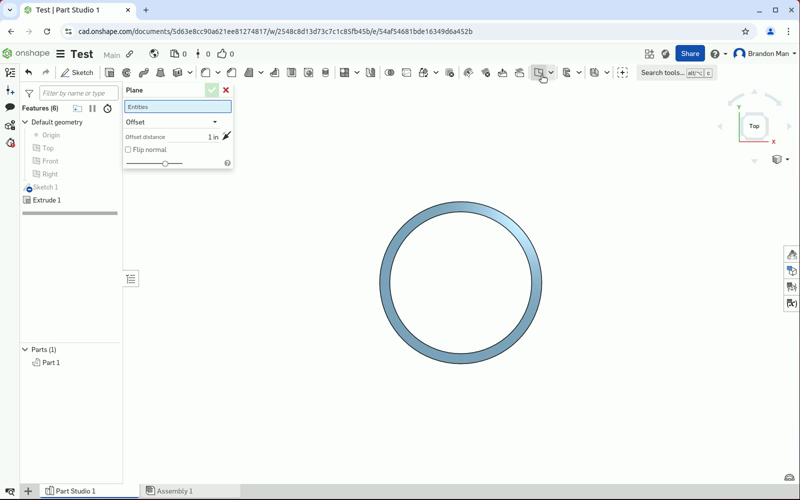
mouse_move(73, 150)
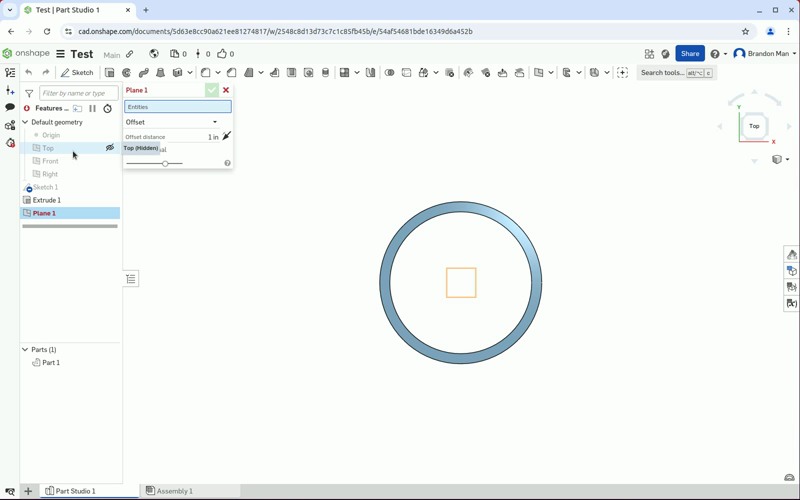
click(73, 150)
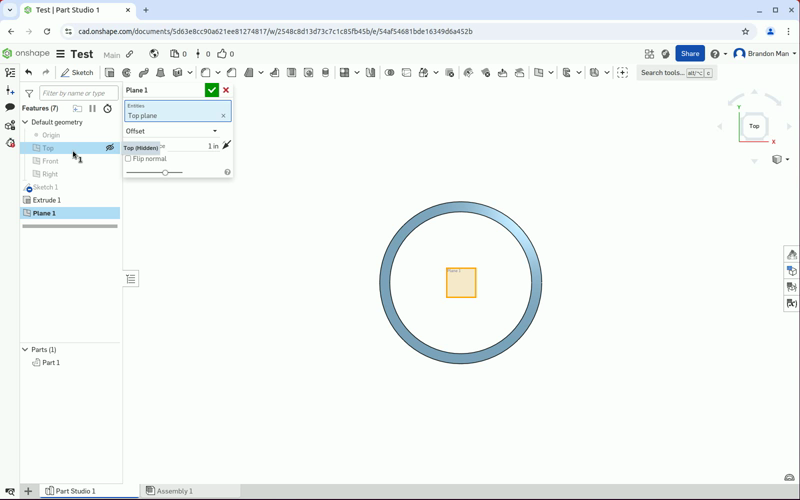
key(tab, 2)
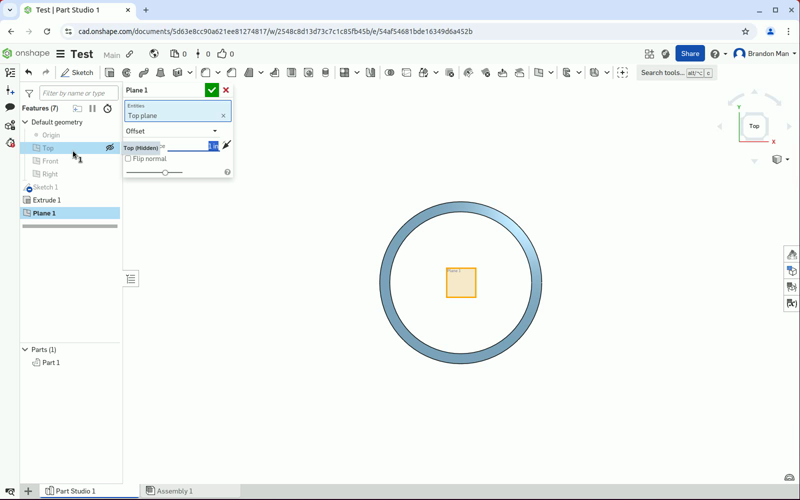
text(0.493)
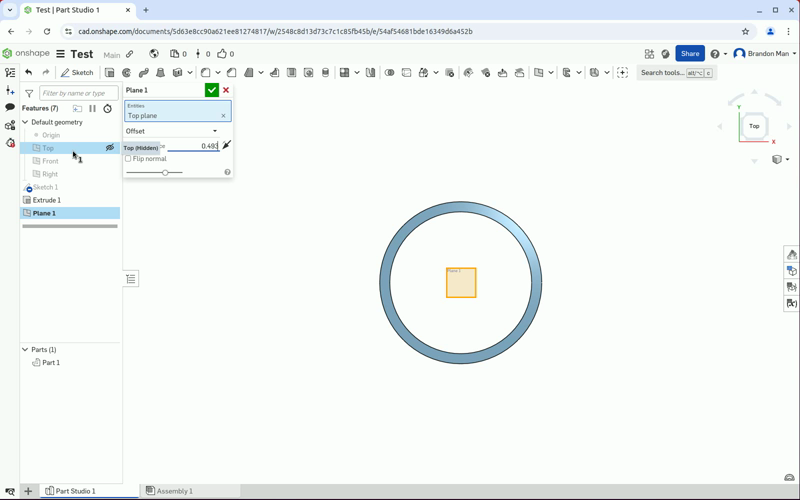
key(enter, 2)
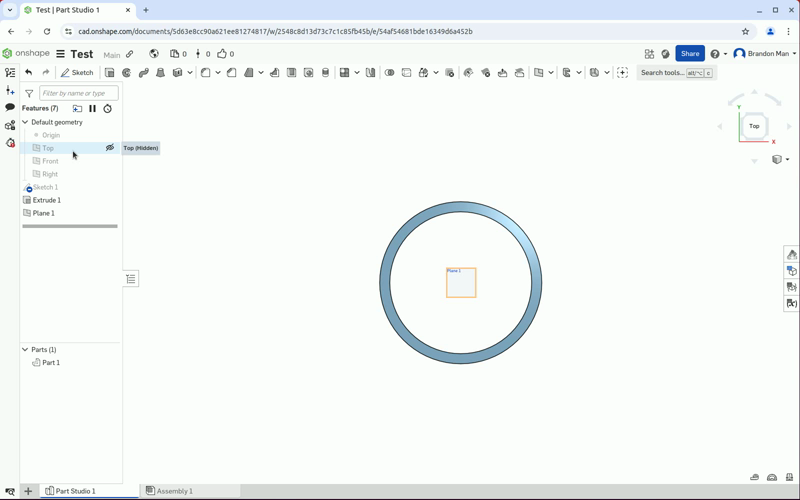
key(shift+s)
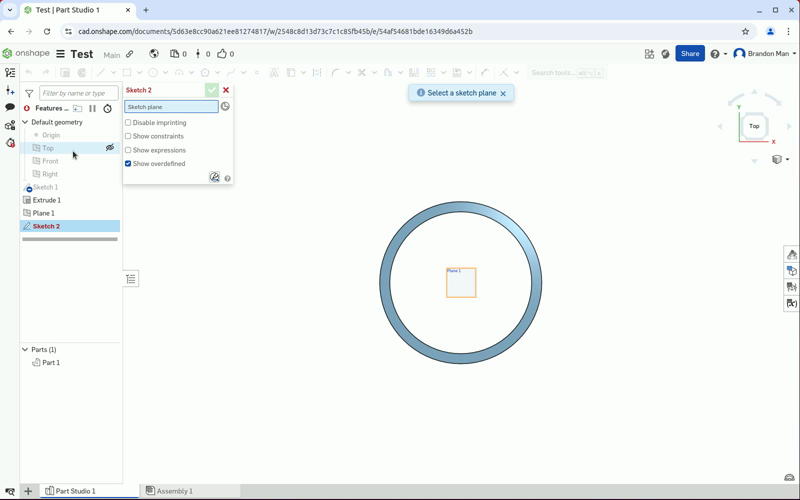
mouse_move(73, 215)
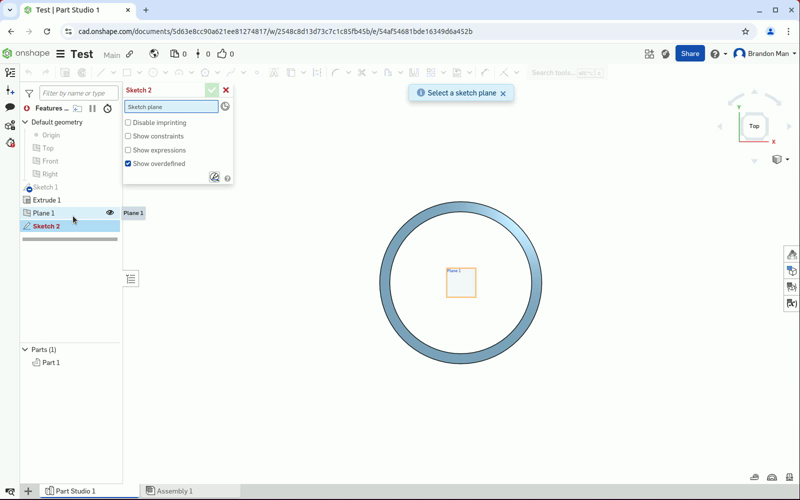
click(73, 215)
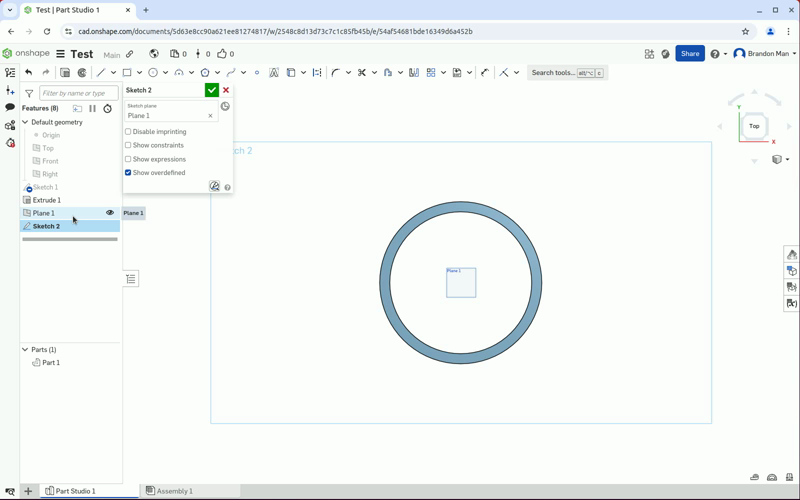
mouse_move(73, 352)
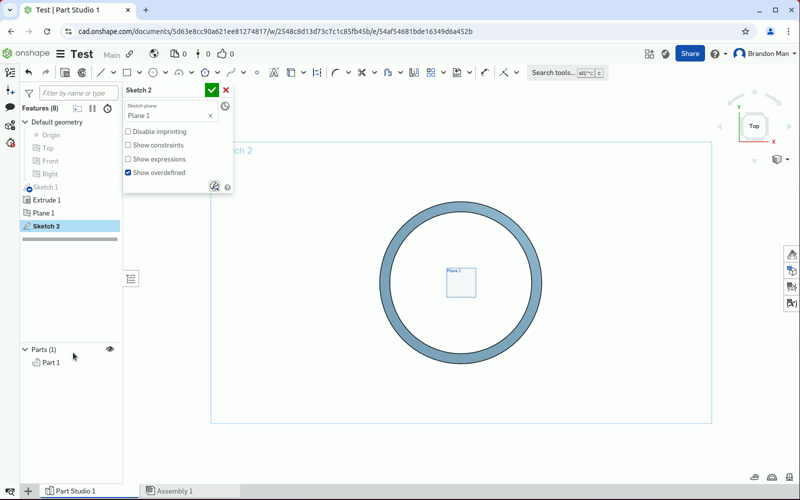
key(y)
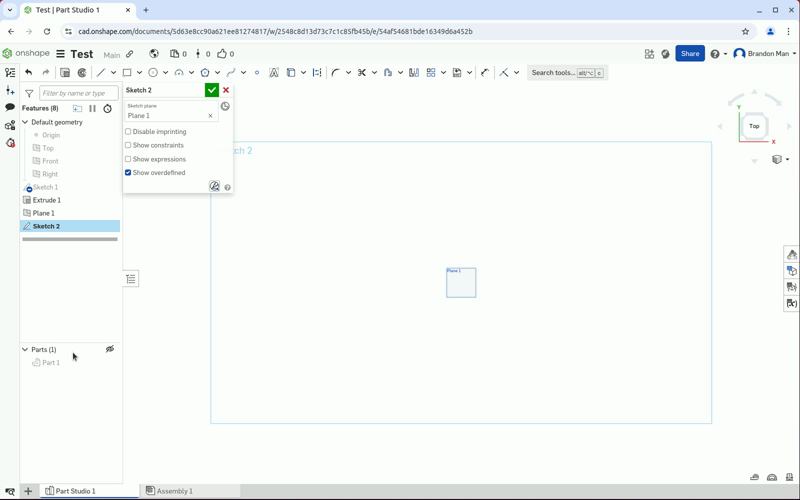
key(c)
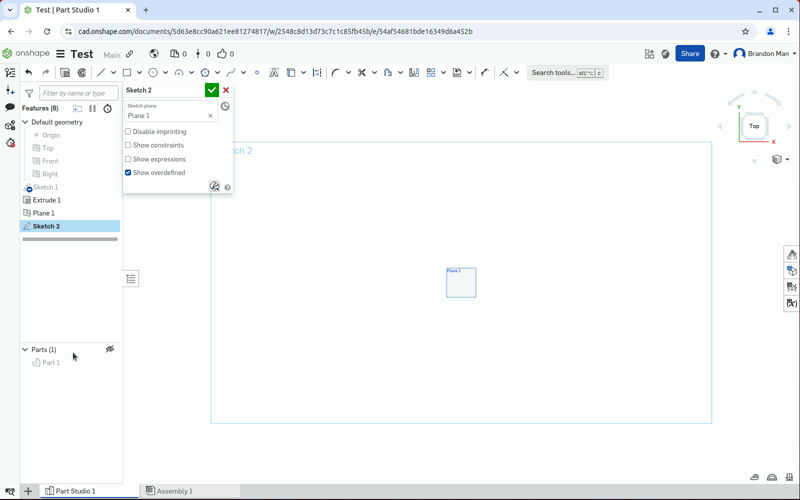
key_down(shift)
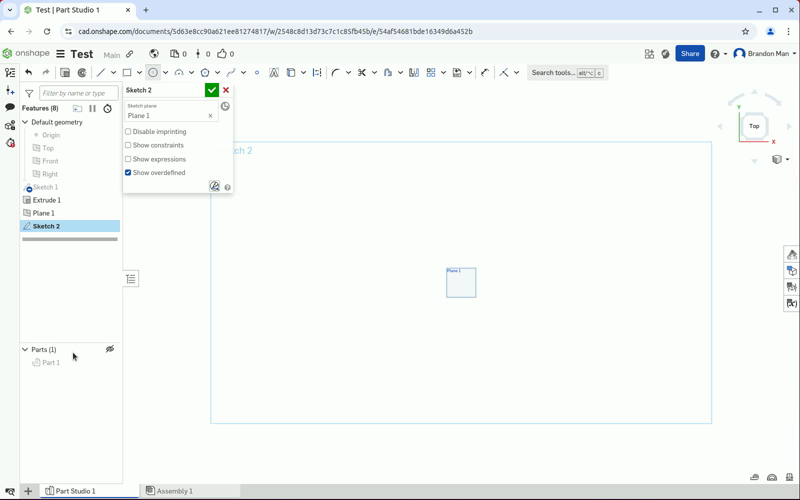
mouse_move(460, 282)
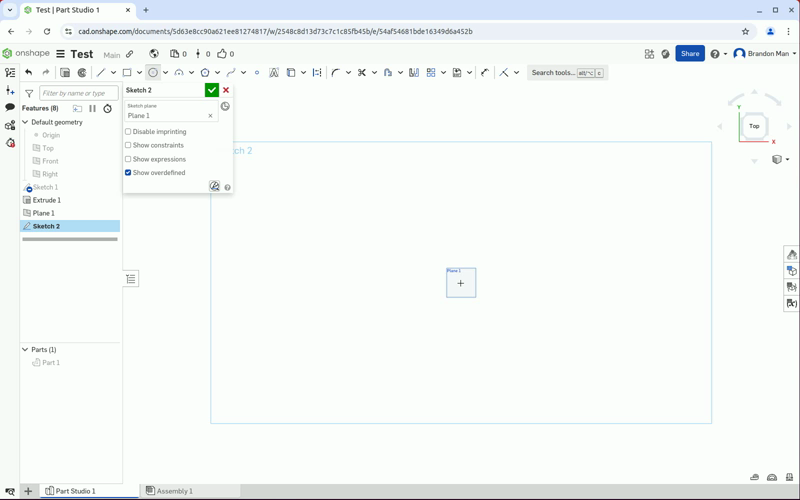
click(460, 282)
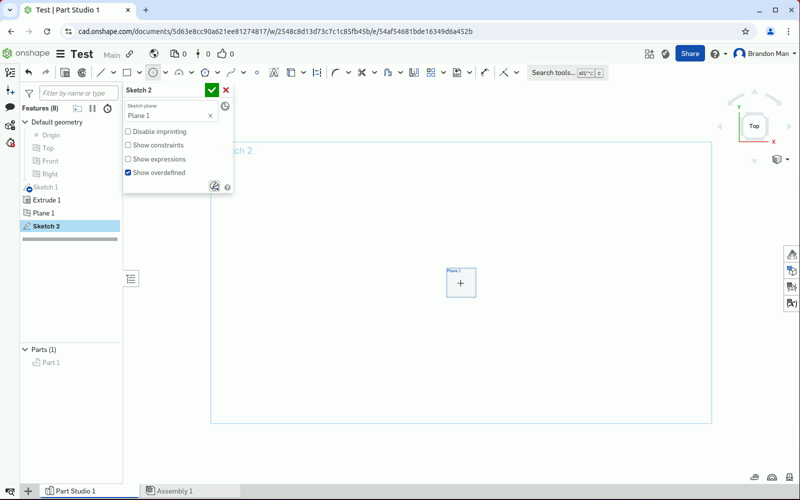
key_up(shift)
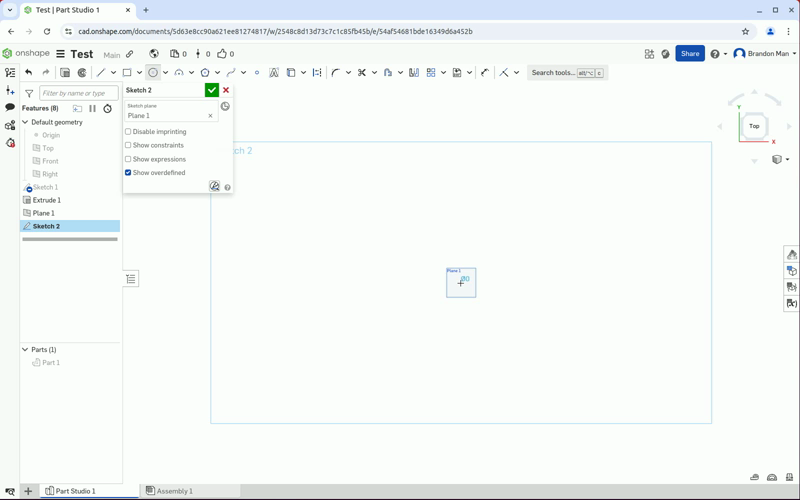
mouse_move(541, 282)
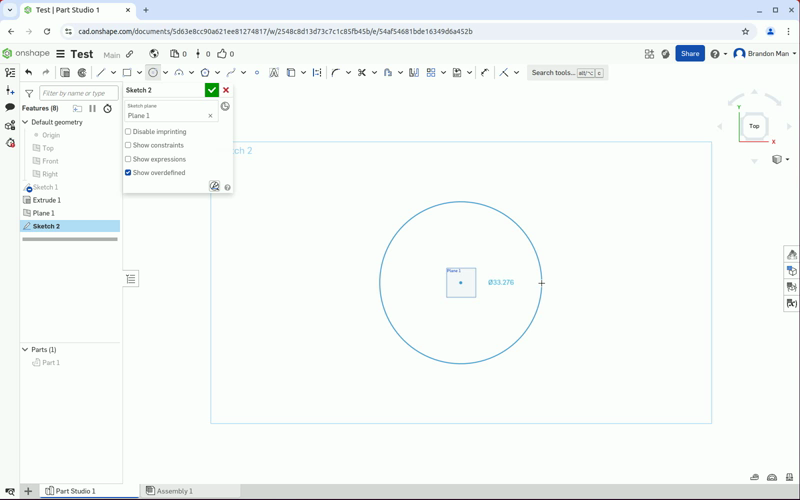
click(541, 282)
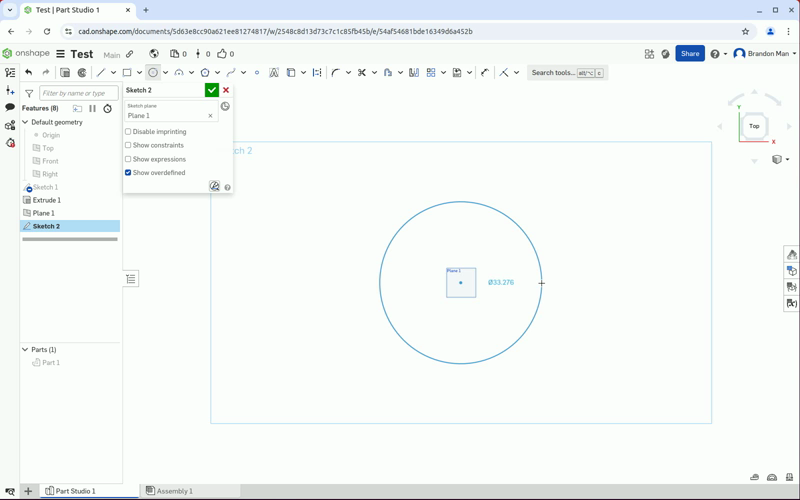
key(esc)
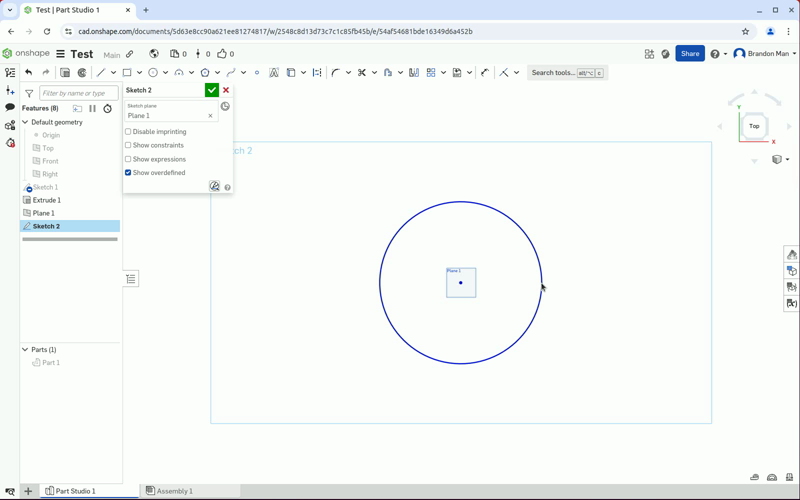
key(c)
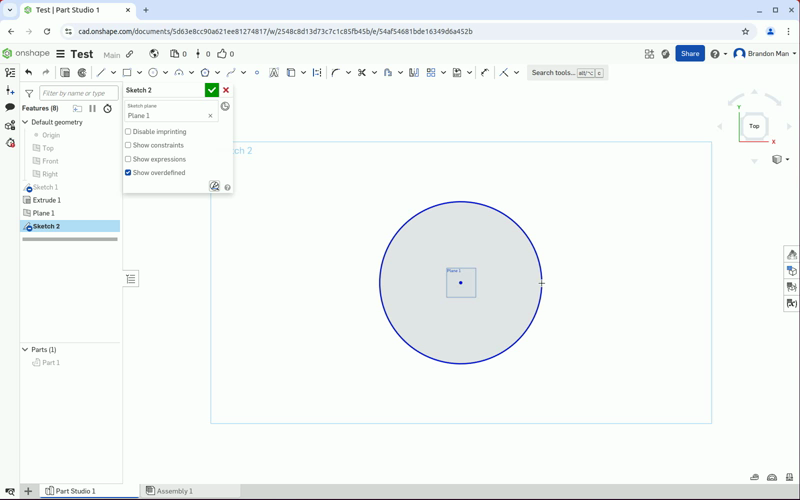
key_down(shift)
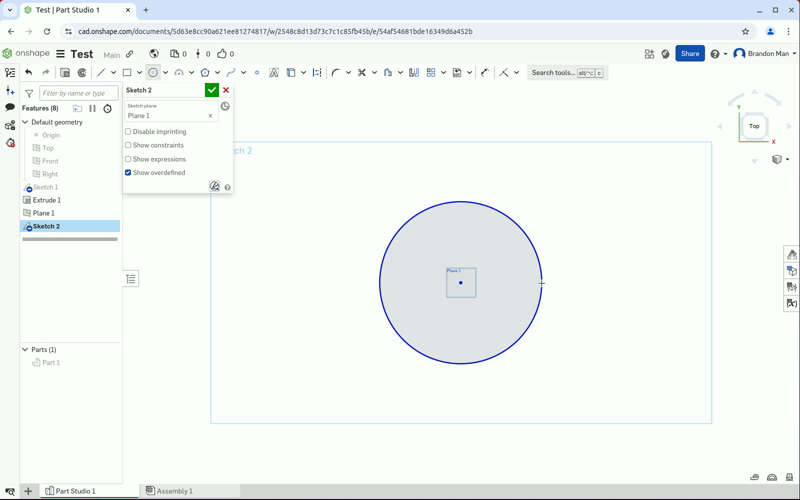
mouse_move(460, 282)
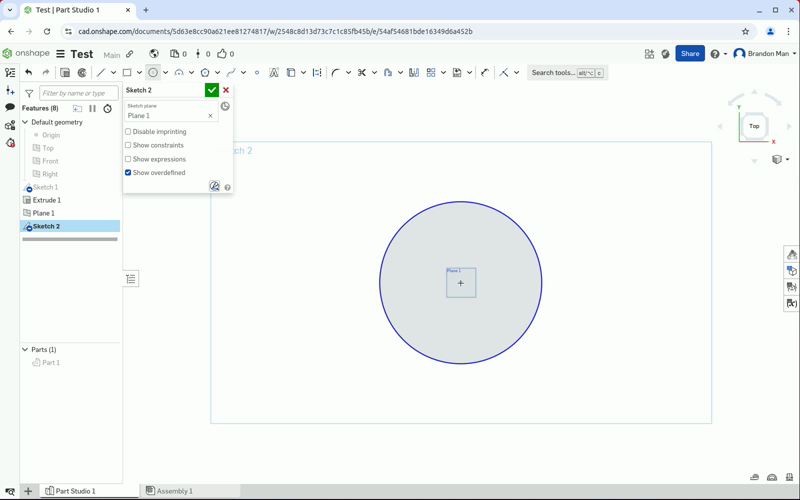
click(460, 282)
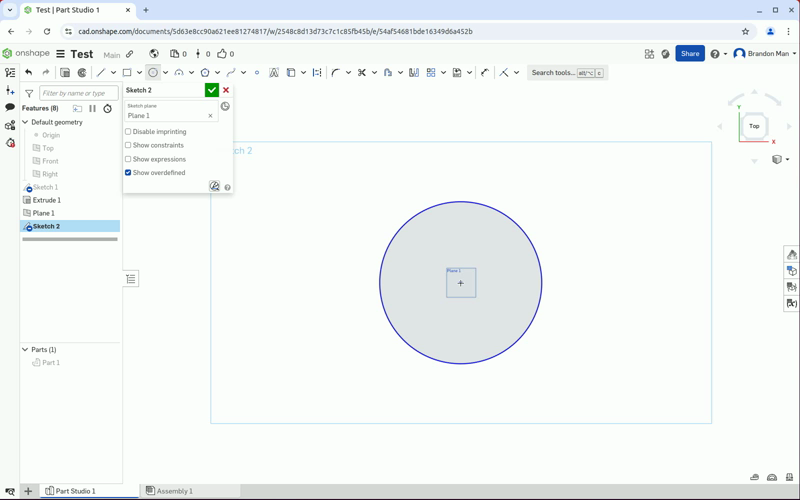
key_up(shift)
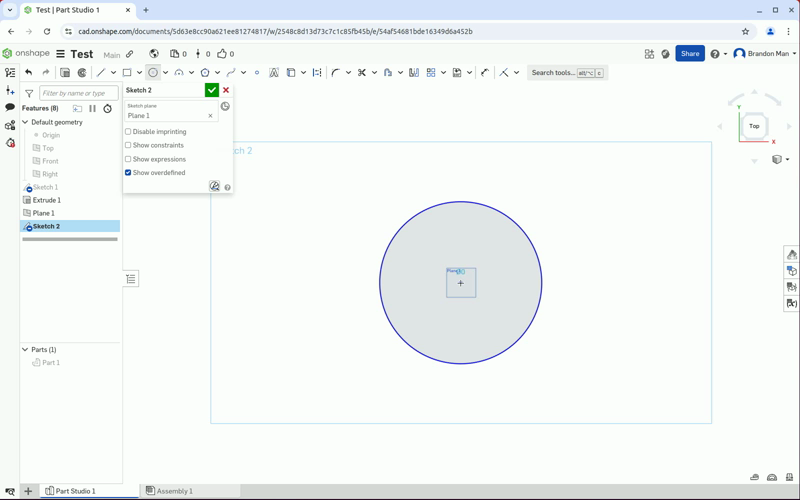
mouse_move(540, 282)
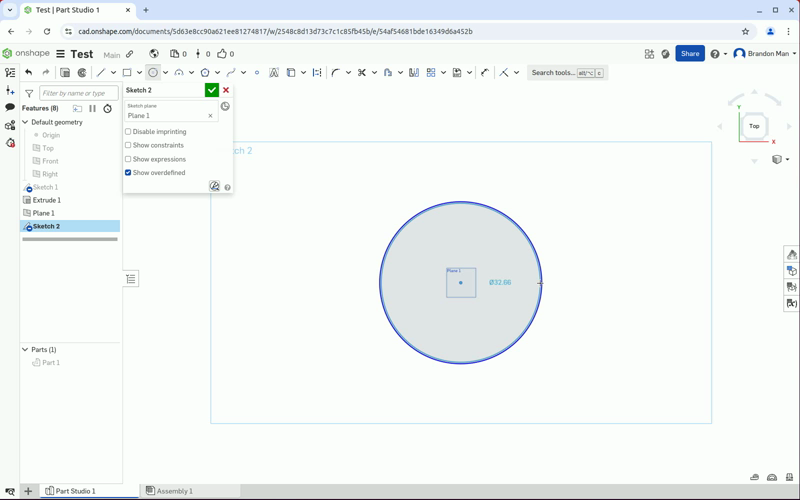
scroll(6)
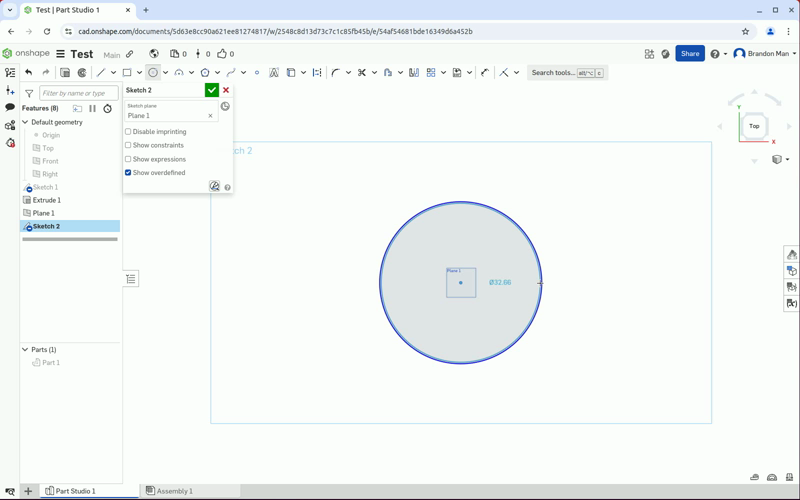
scroll(6)
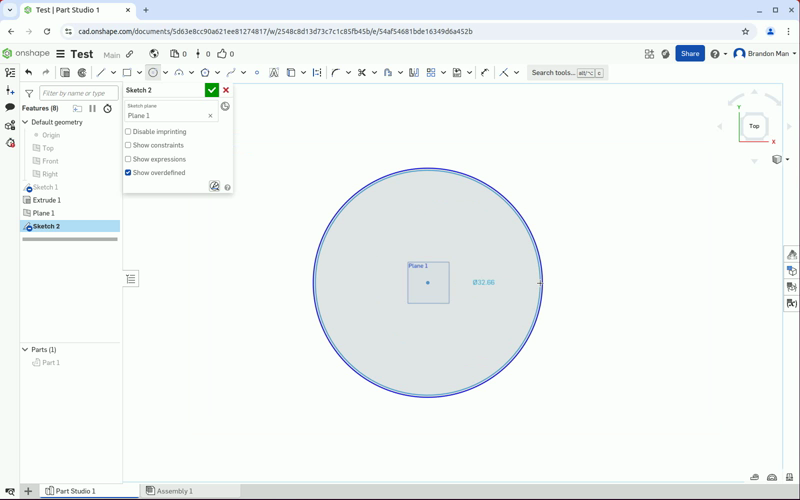
scroll(6)
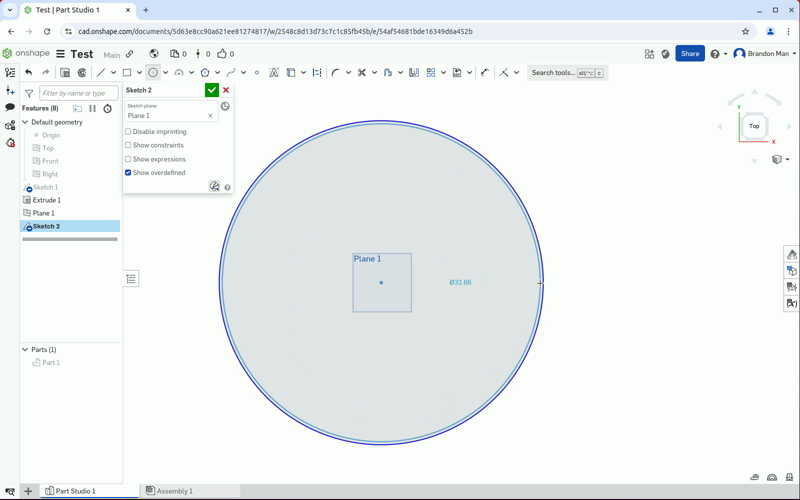
scroll(6)
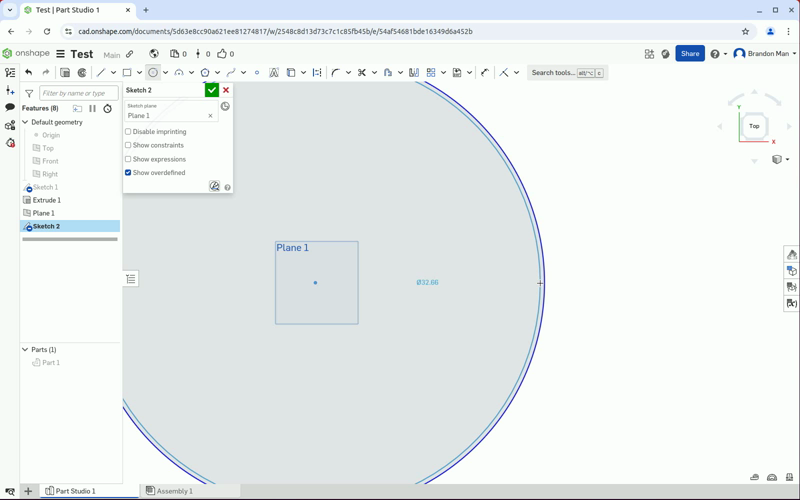
scroll(6)
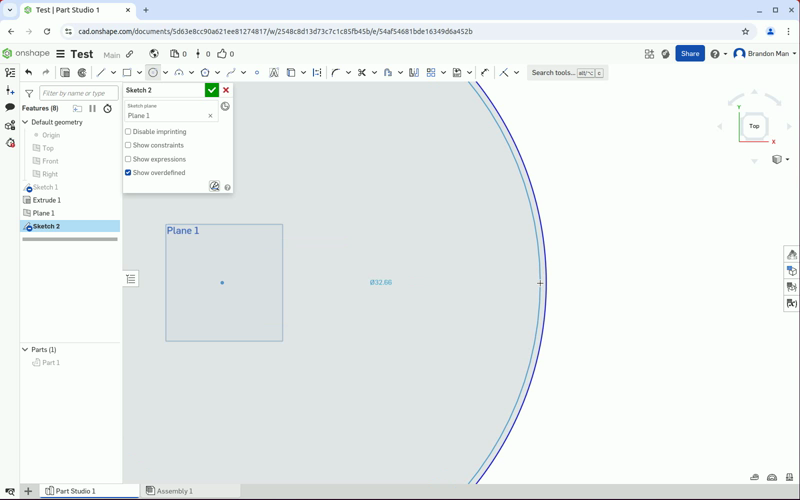
scroll(6)
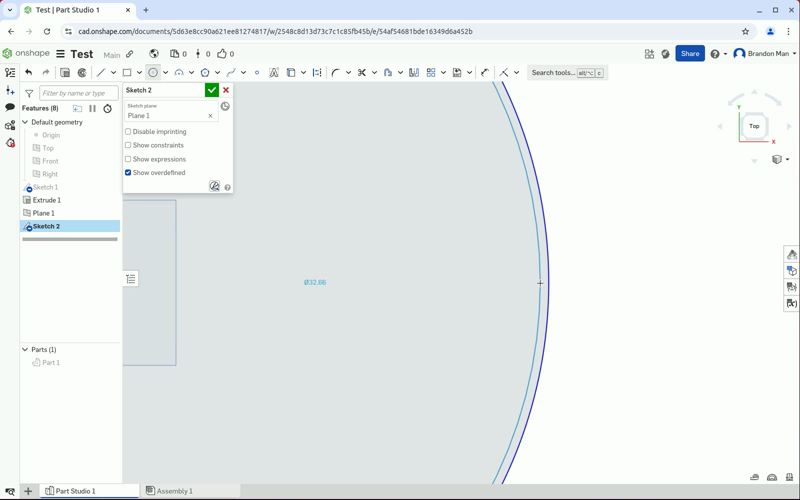
scroll(6)
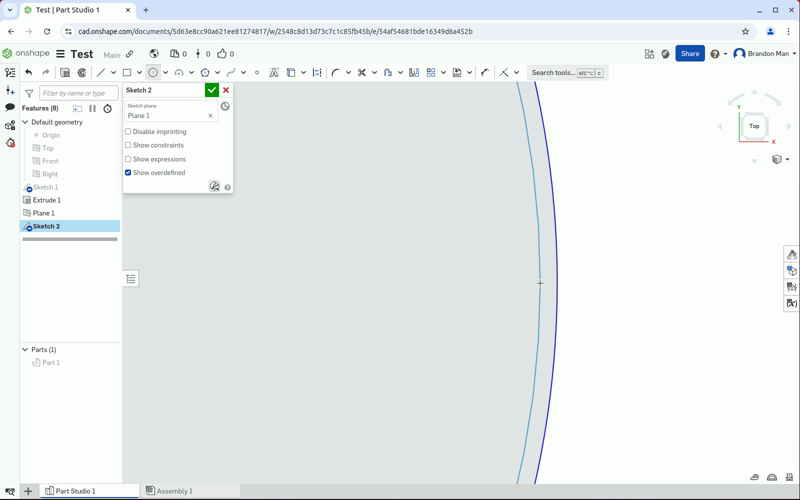
click(540, 282)
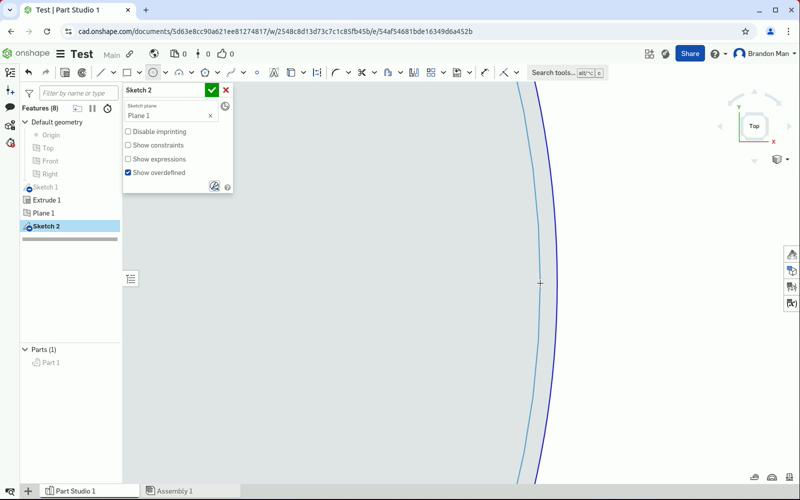
scroll(-6)
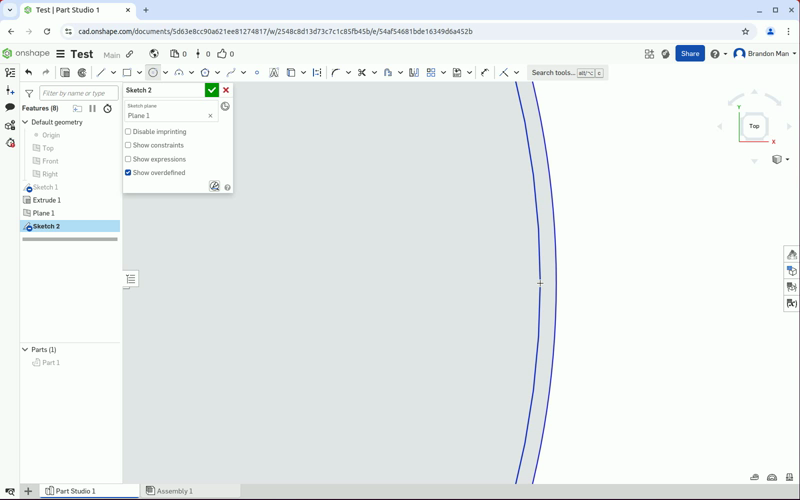
scroll(-6)
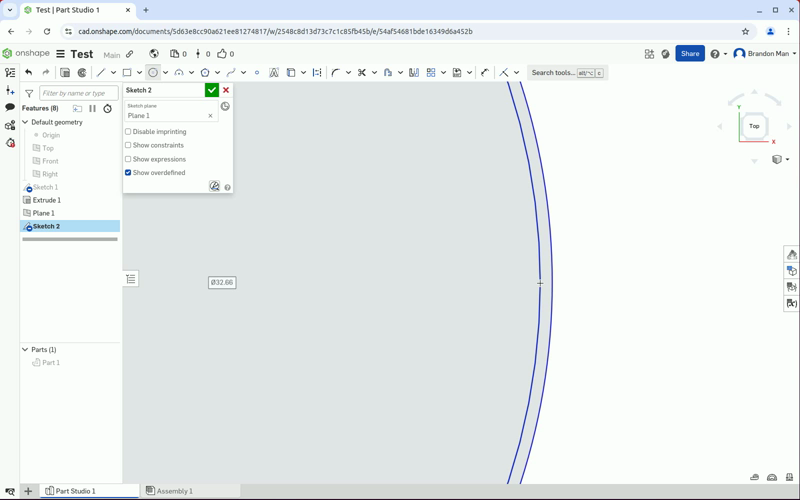
scroll(-6)
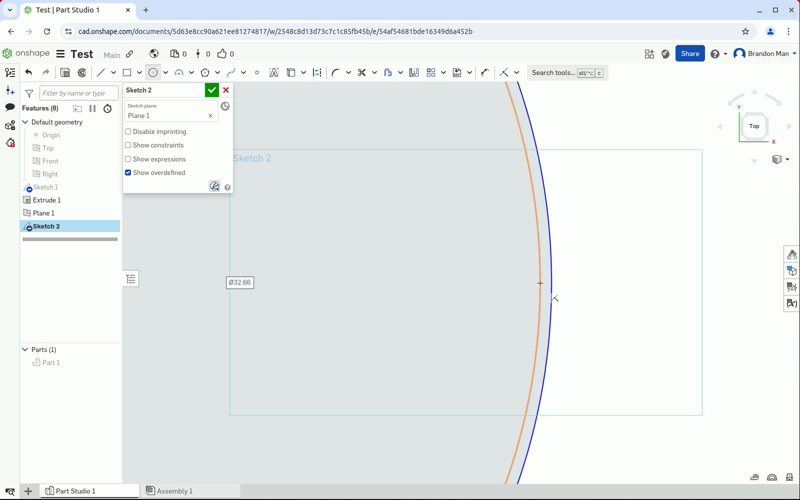
scroll(-6)
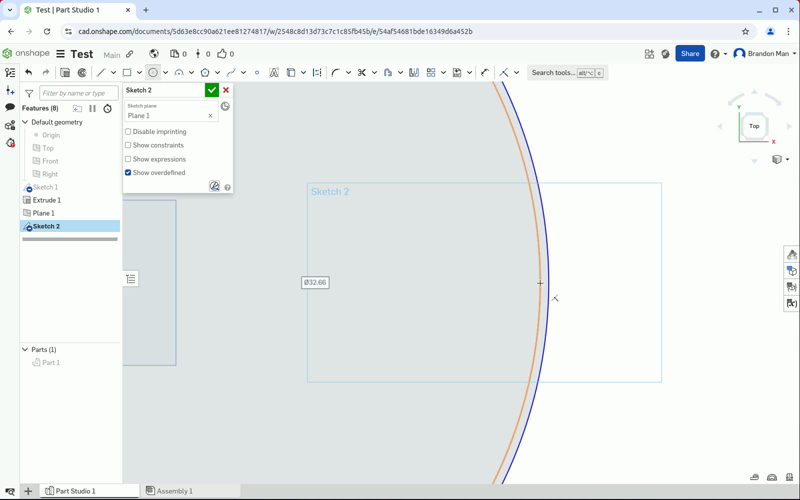
scroll(-6)
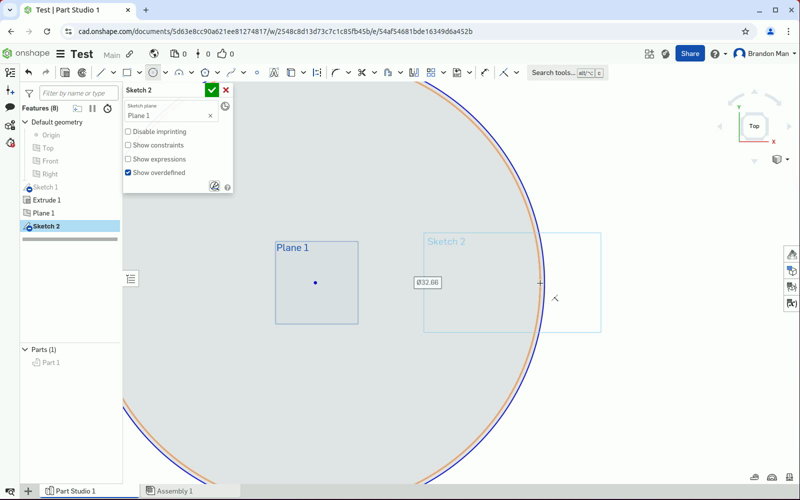
scroll(-6)
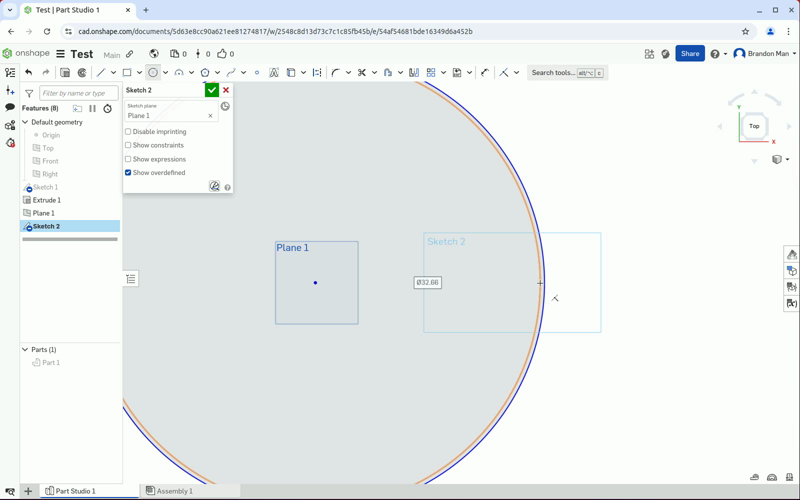
scroll(-6)
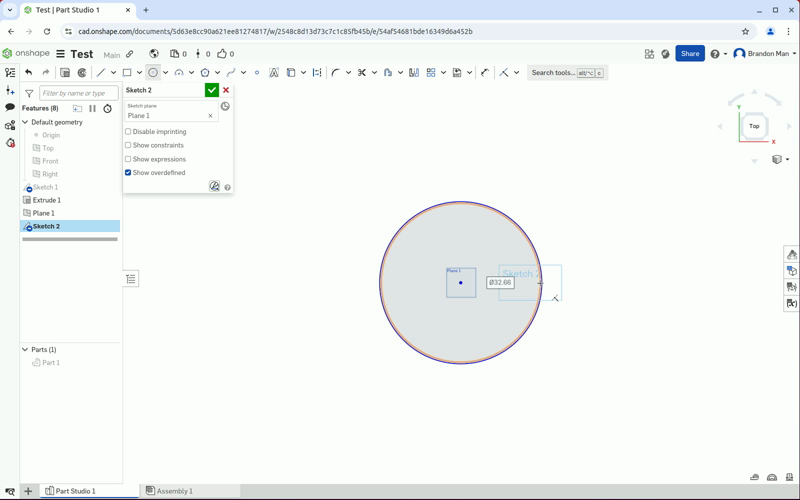
key(esc)
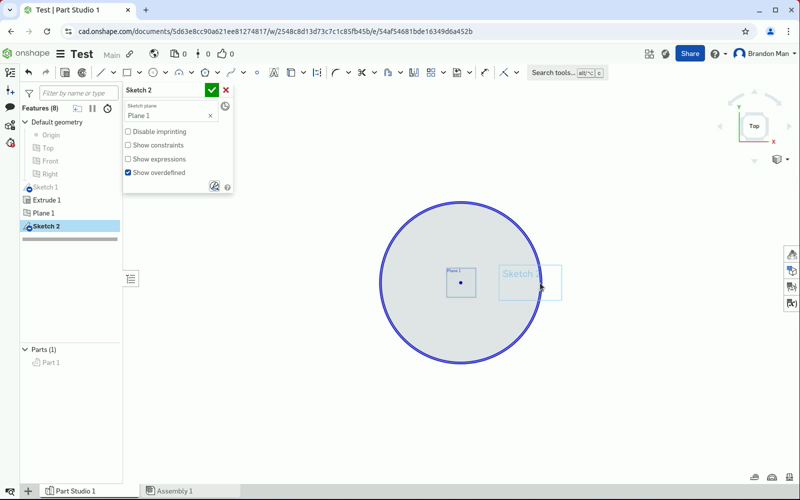
mouse_move(391, 322)
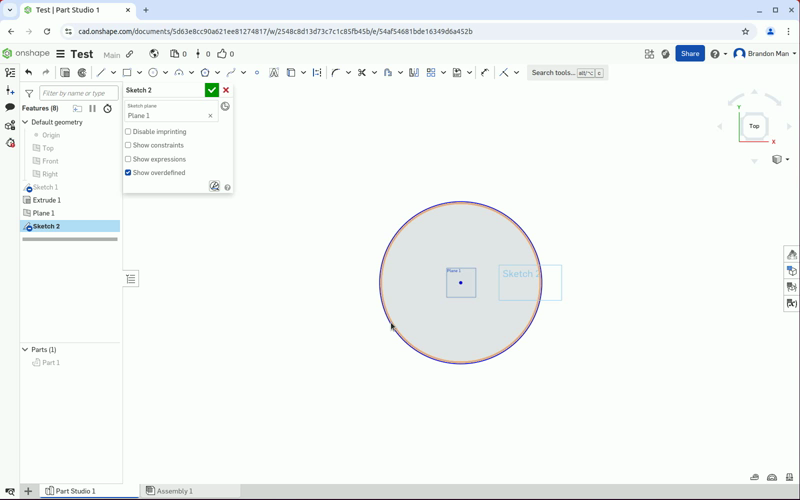
scroll(6)
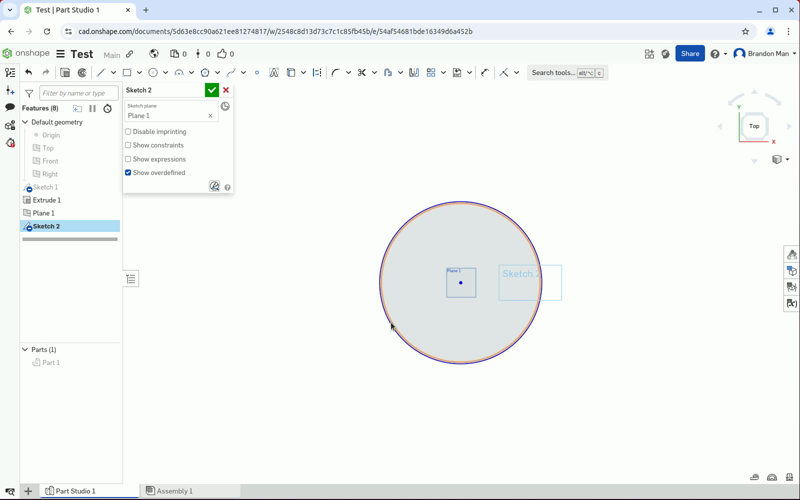
scroll(6)
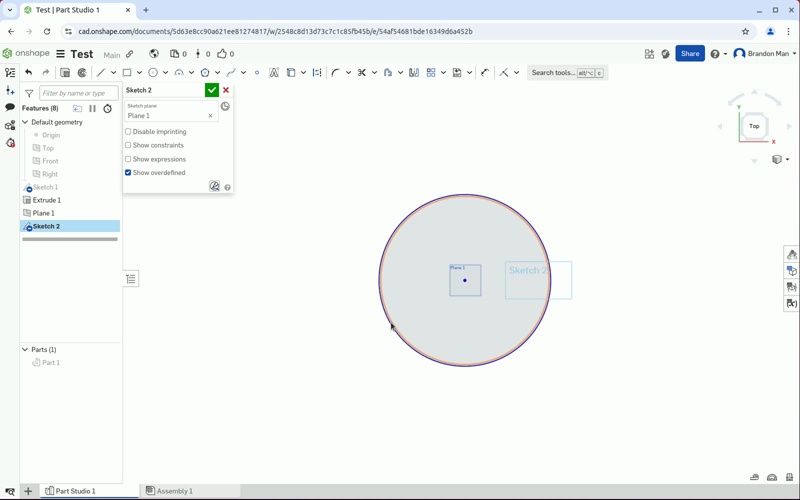
scroll(6)
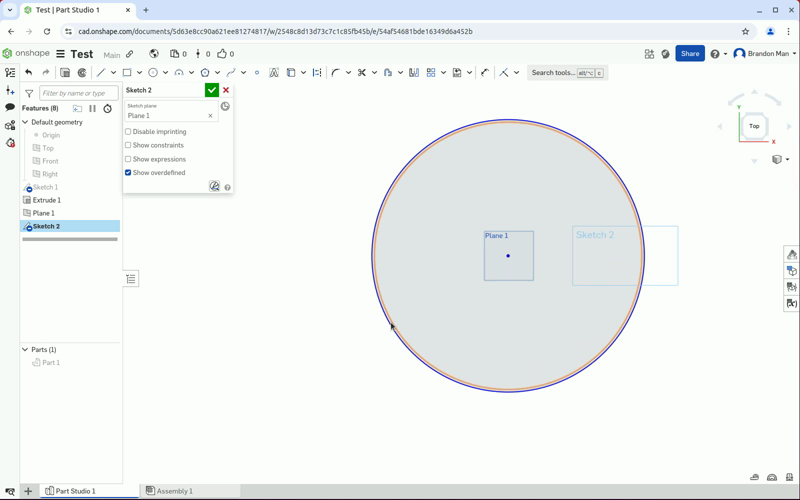
scroll(6)
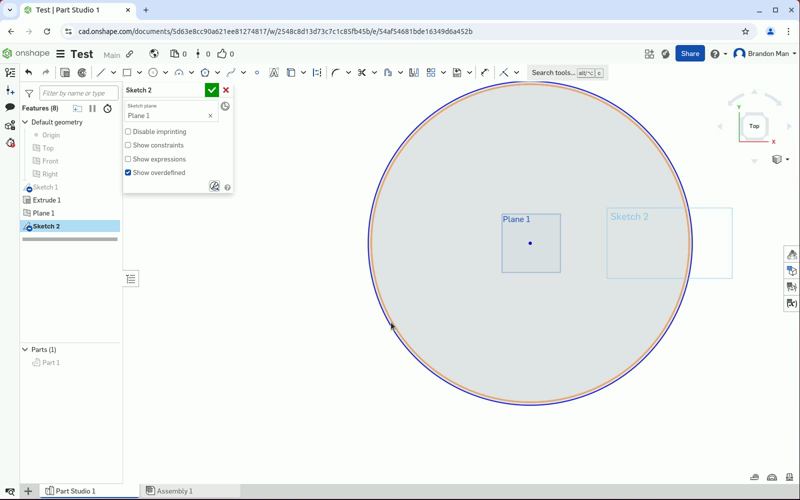
scroll(6)
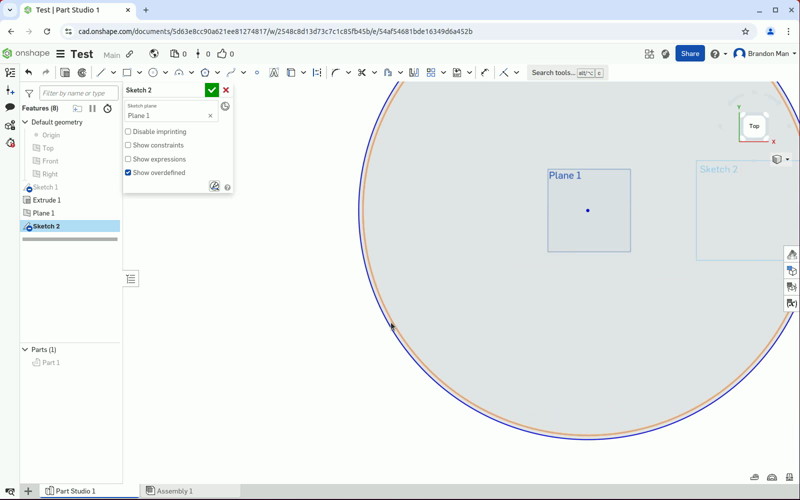
scroll(6)
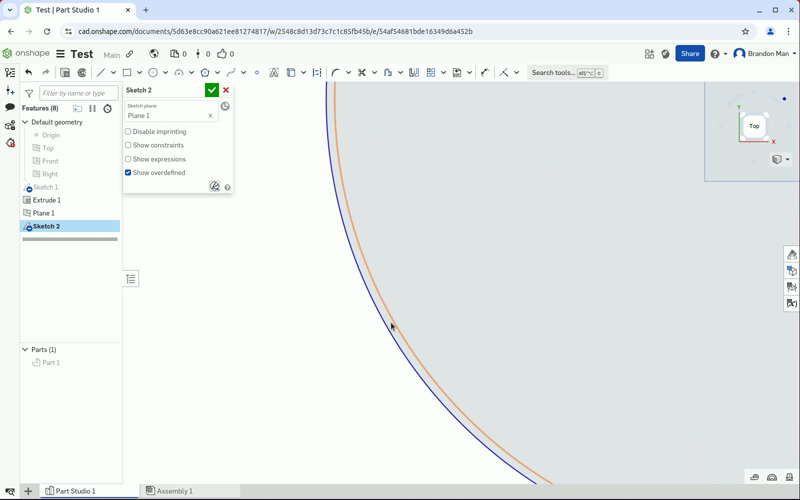
scroll(6)
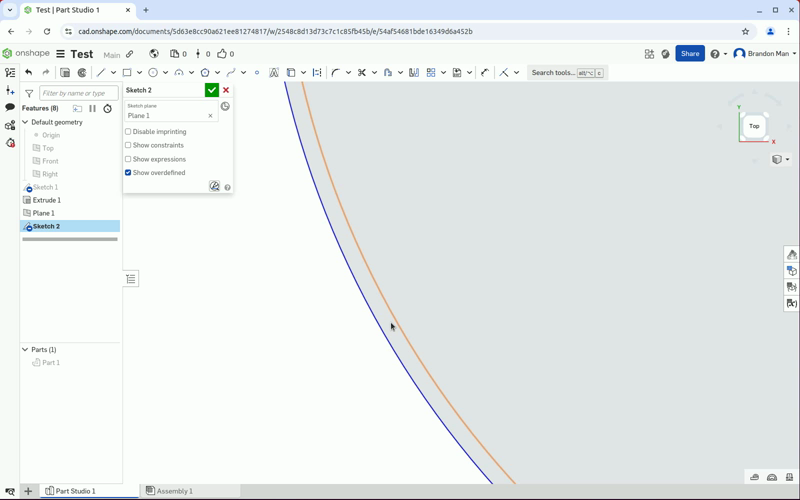
click(391, 322)
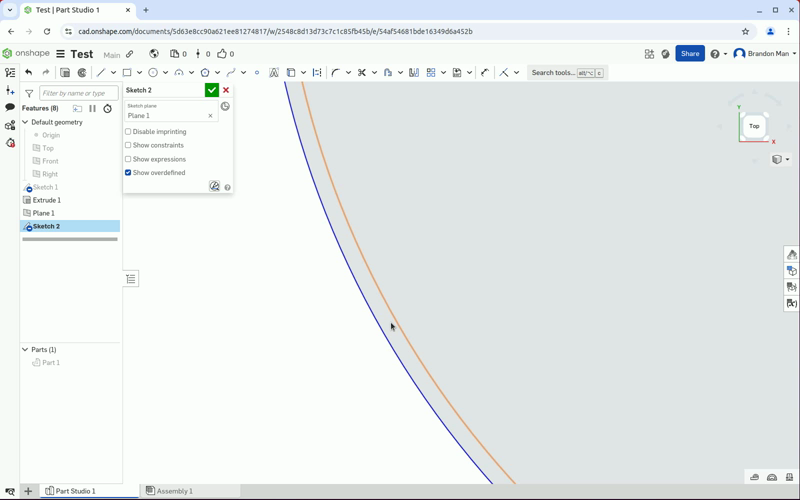
scroll(-6)
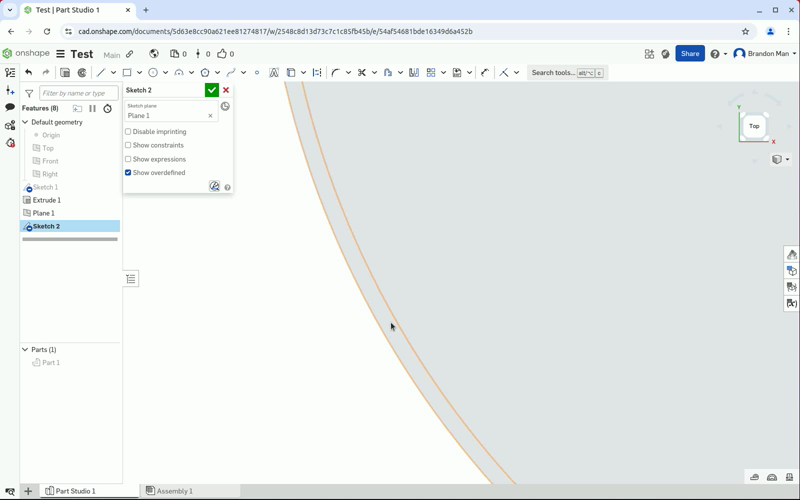
scroll(-6)
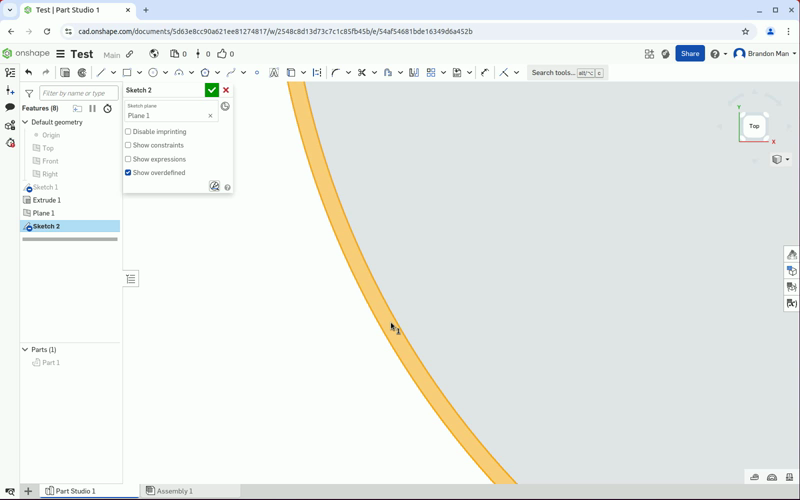
scroll(-6)
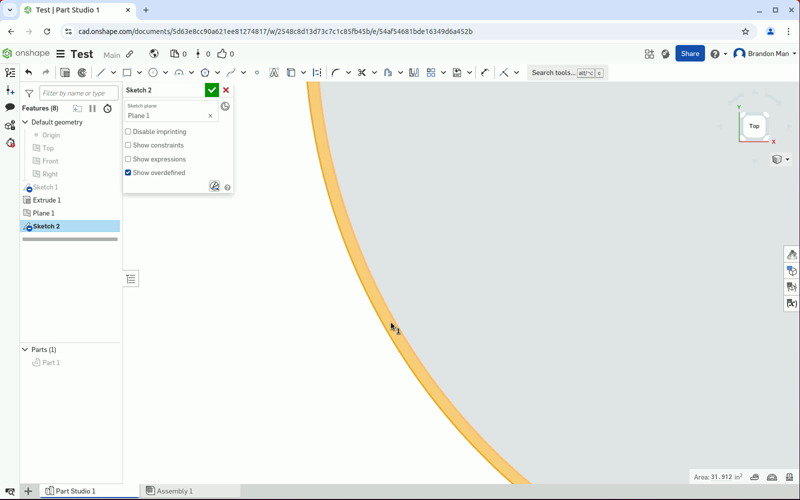
scroll(-6)
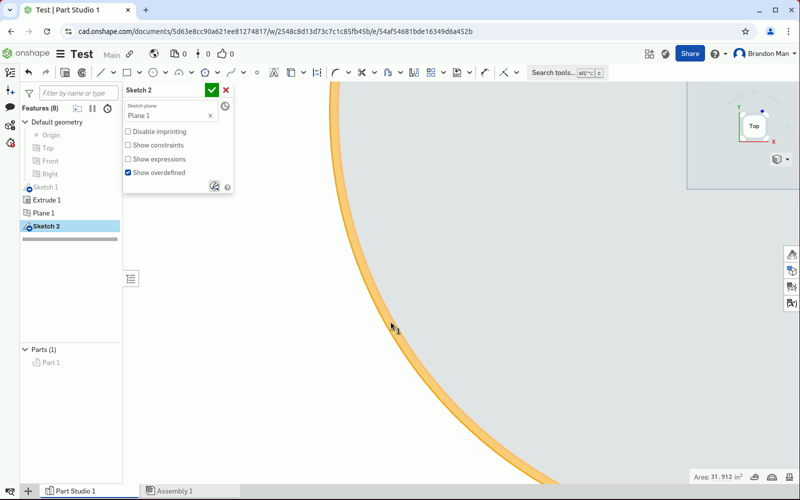
scroll(-6)
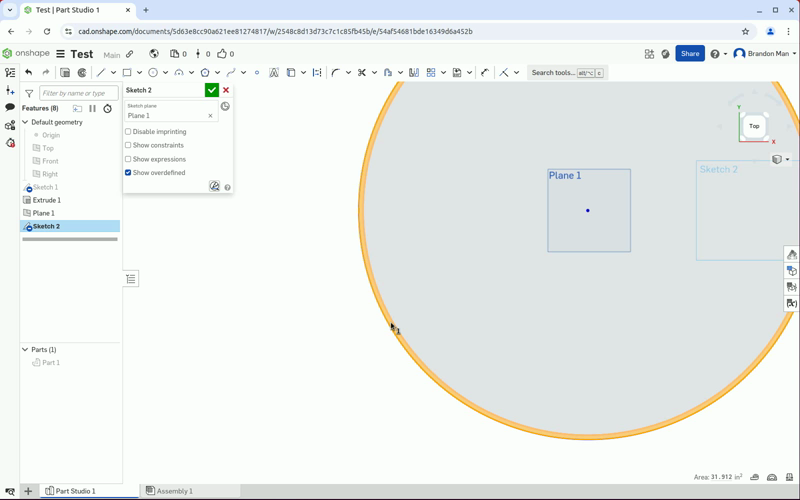
scroll(-6)
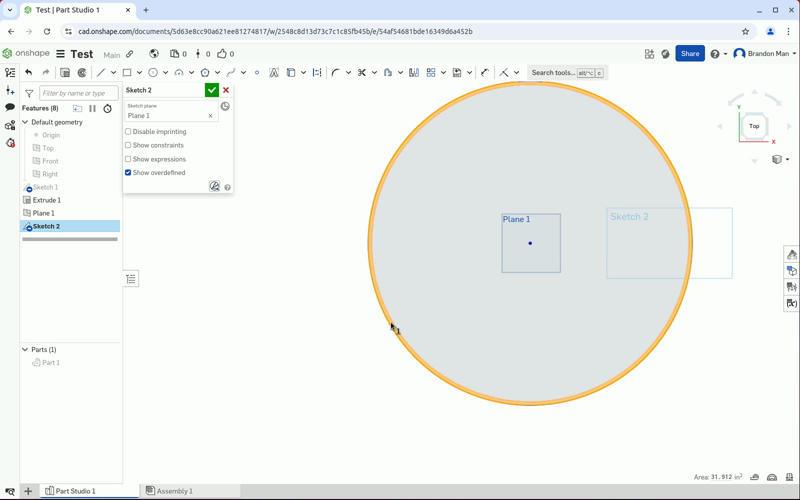
scroll(-6)
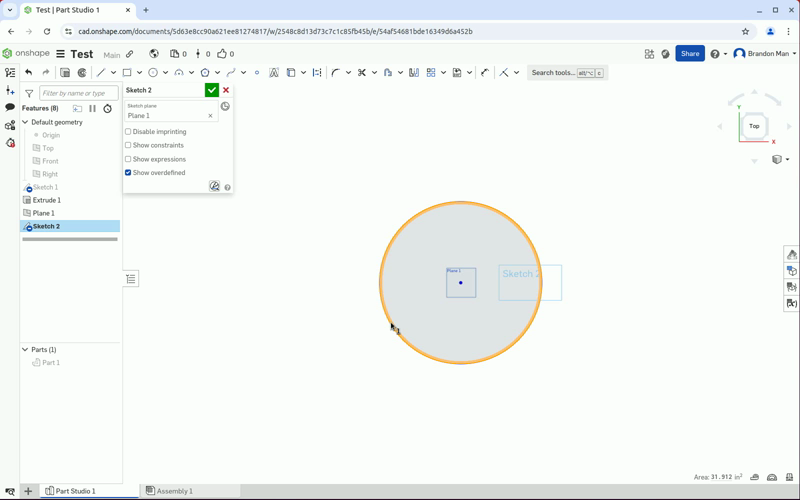
mouse_move(73, 352)
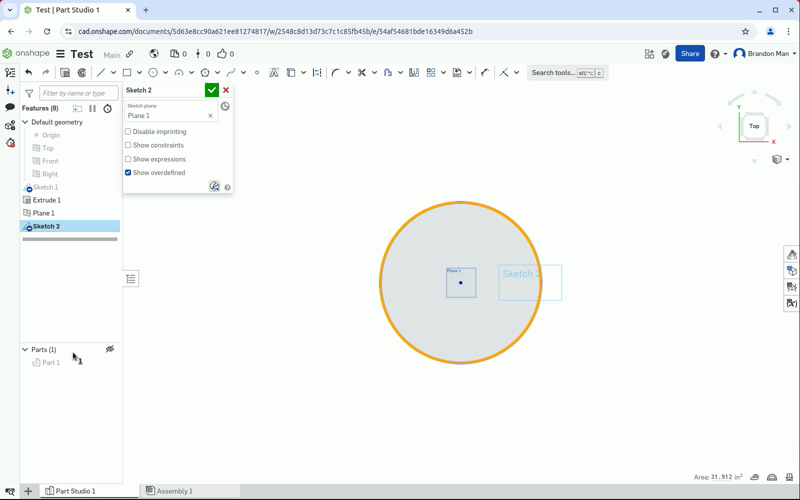
key(shift+y)
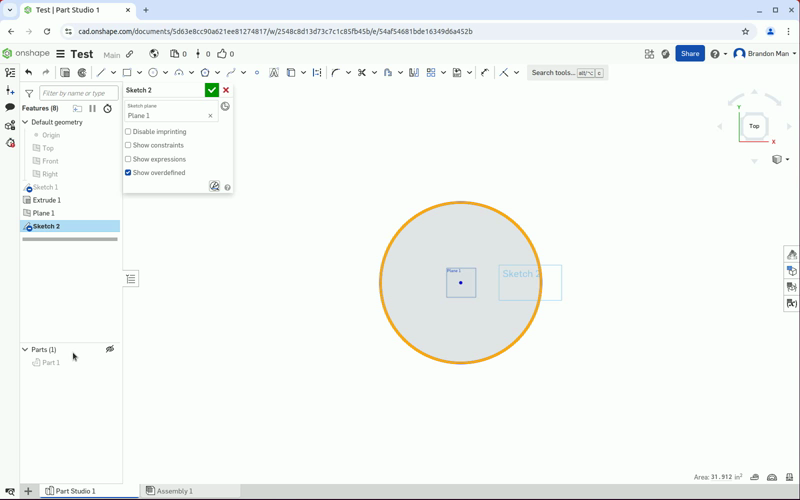
key(shift+e)
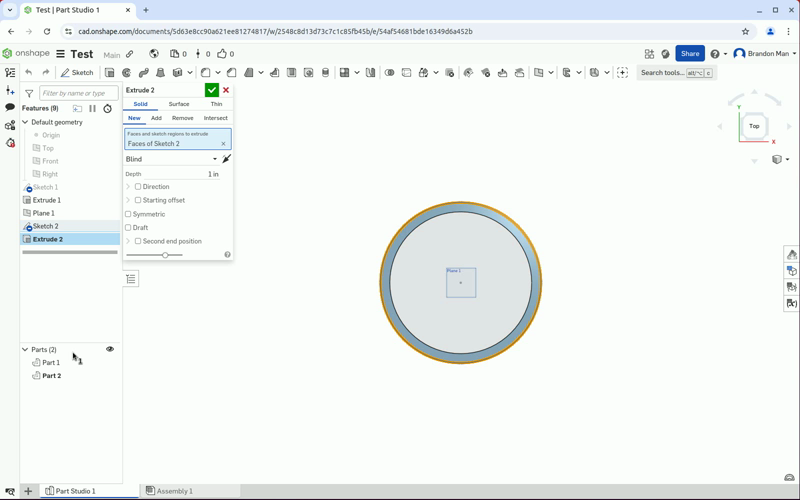
mouse_move(143, 106)
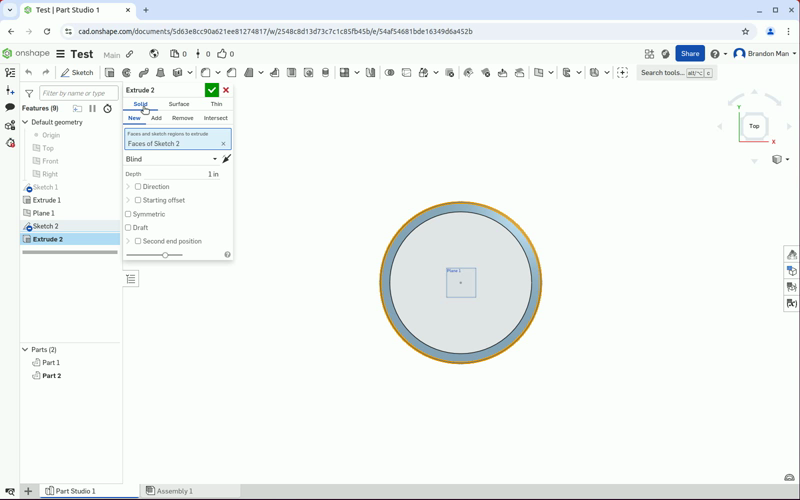
click(143, 106)
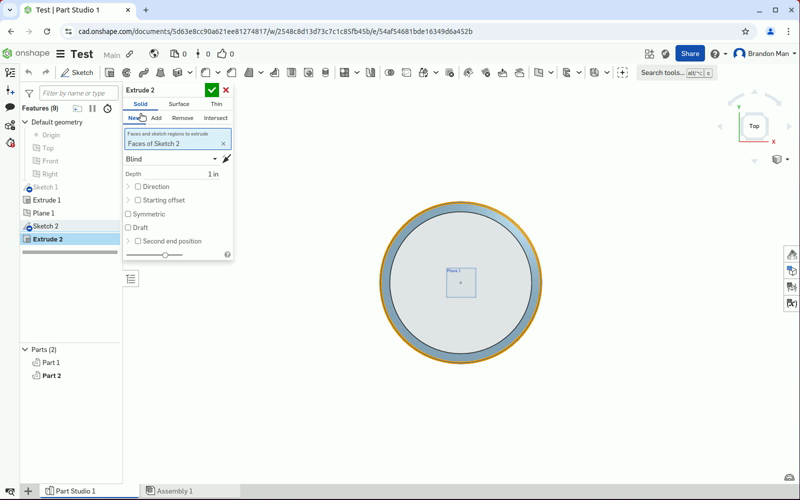
mouse_move(137, 120)
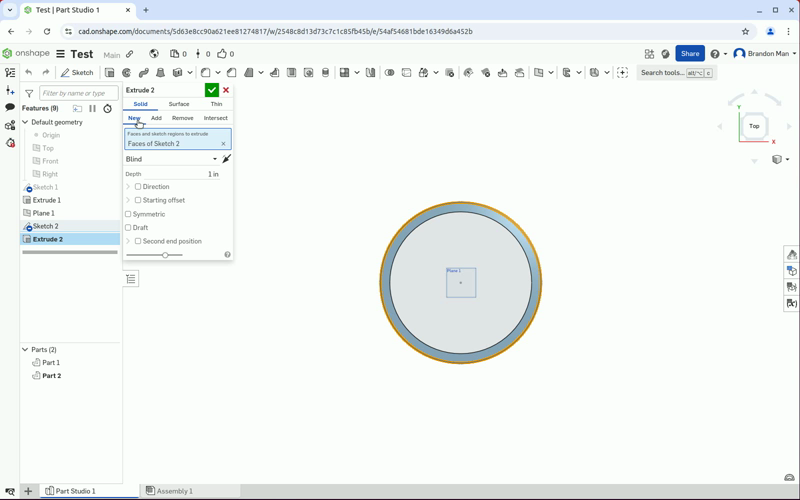
click(137, 120)
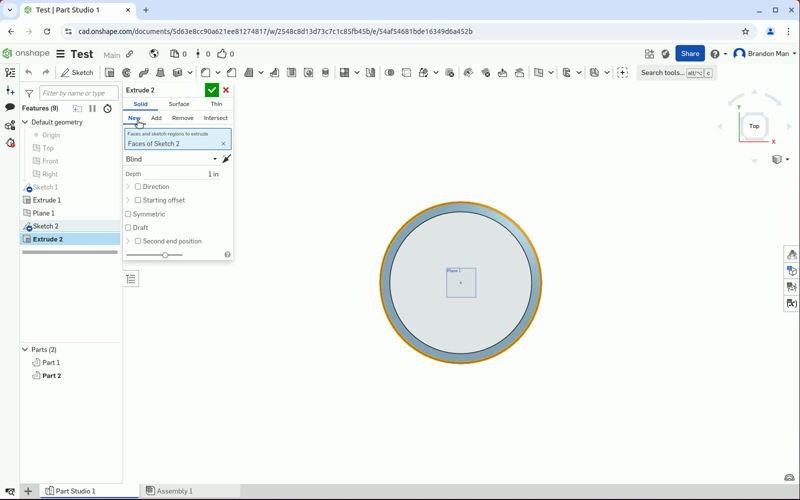
key(tab, 4)
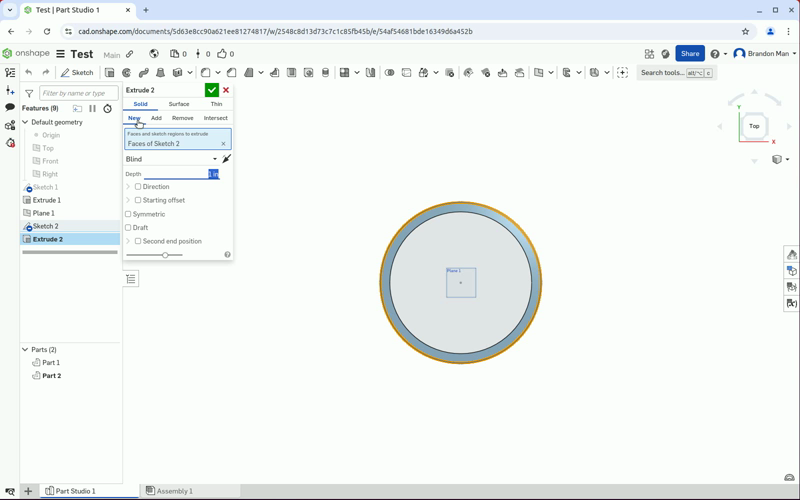
text(2.166)
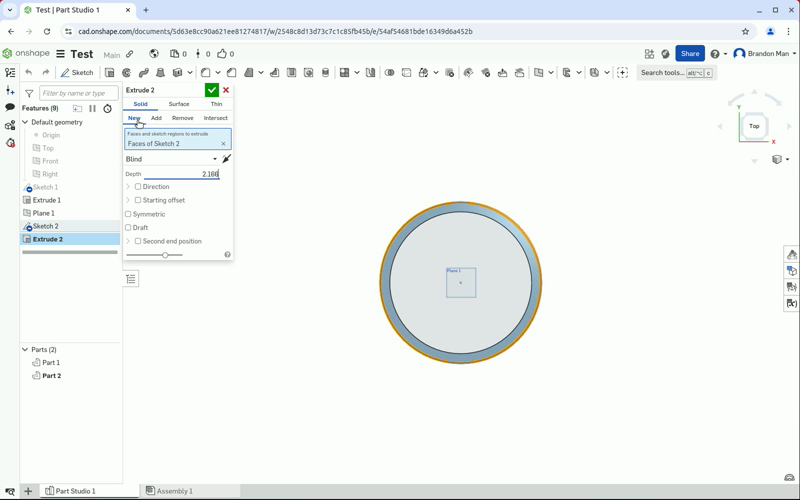
key(enter)
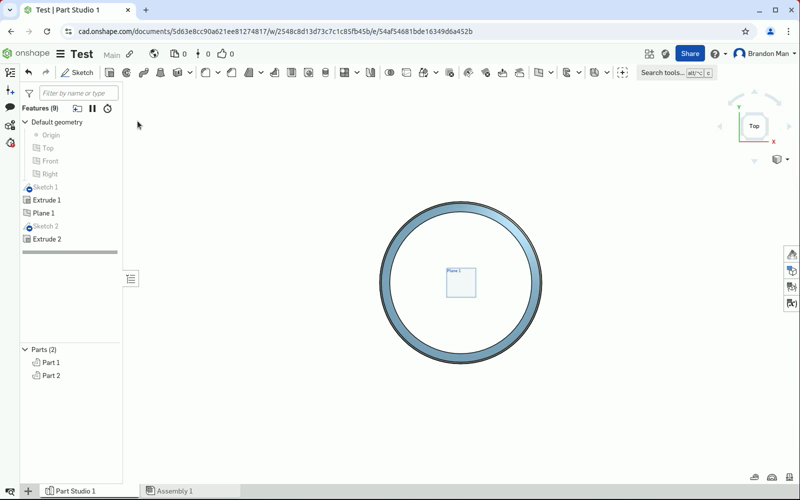
key(shift+h)
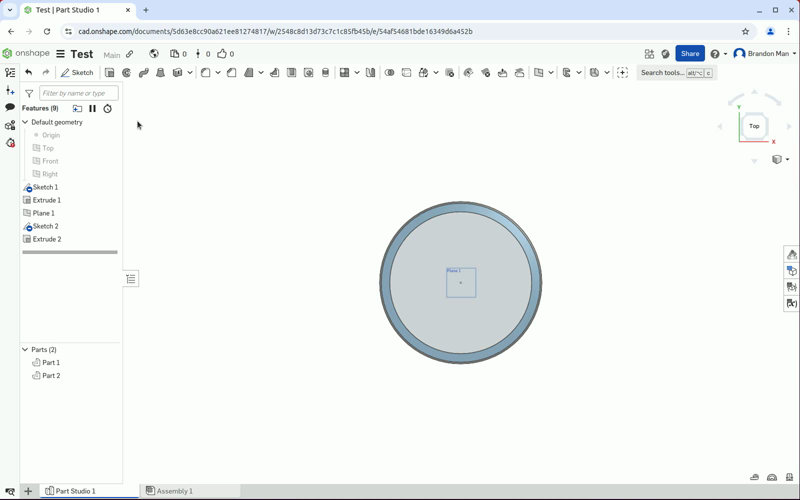
key(shift+h)
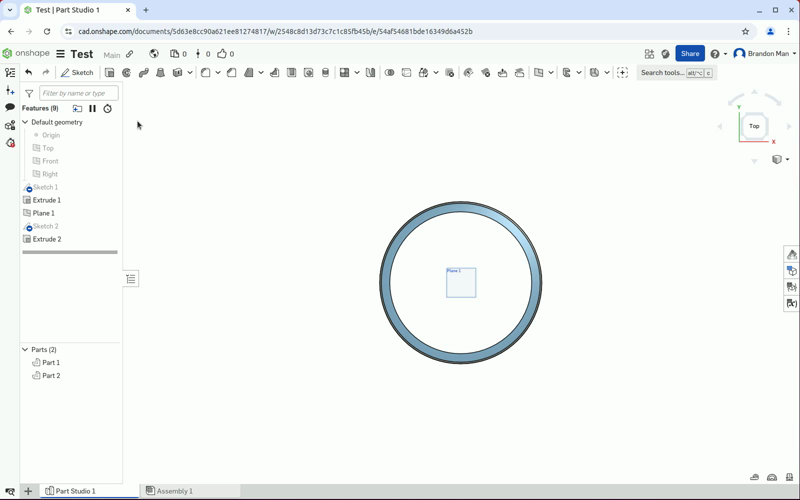
mouse_move(73, 189)
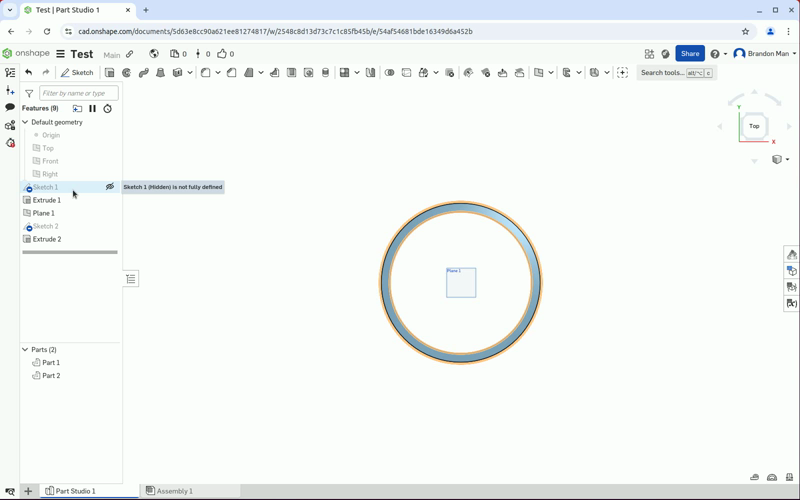
click(73, 189)
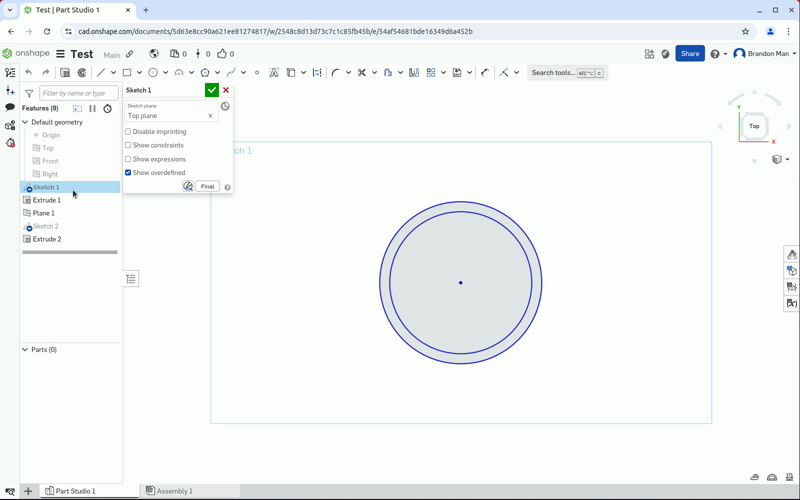
mouse_move(229, 92)
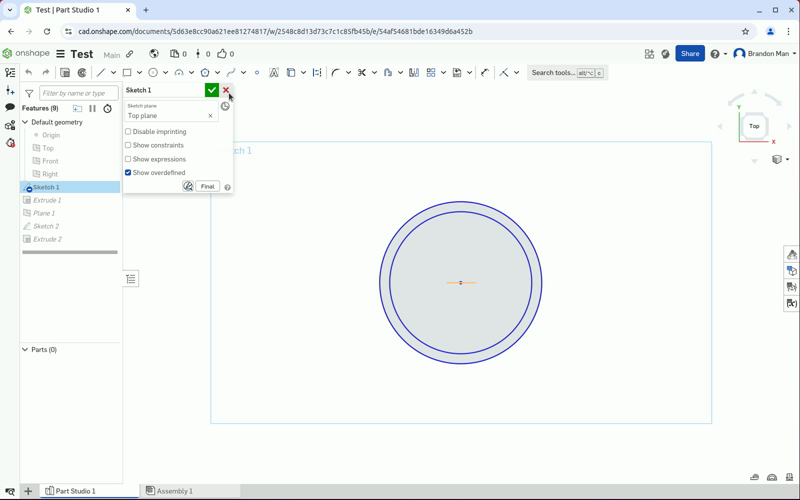
click(229, 92)
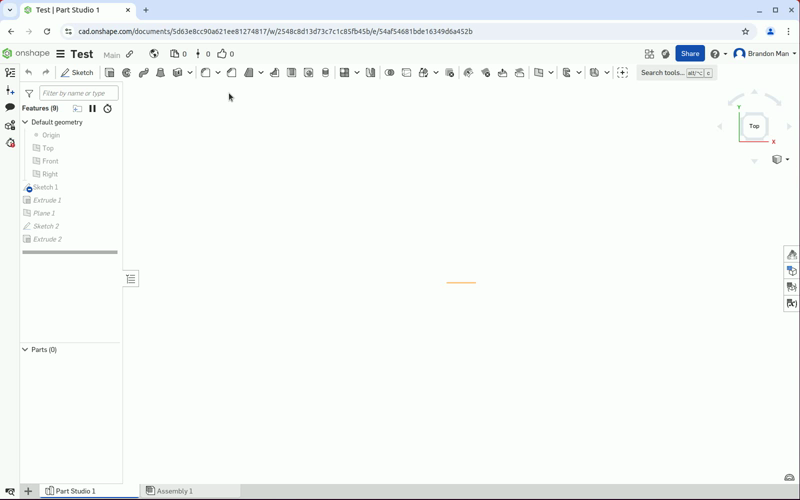
key(shift+s)
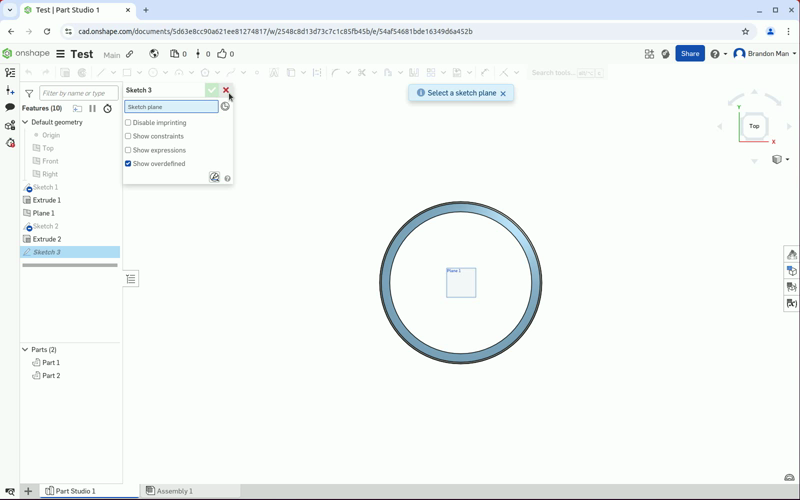
mouse_move(73, 215)
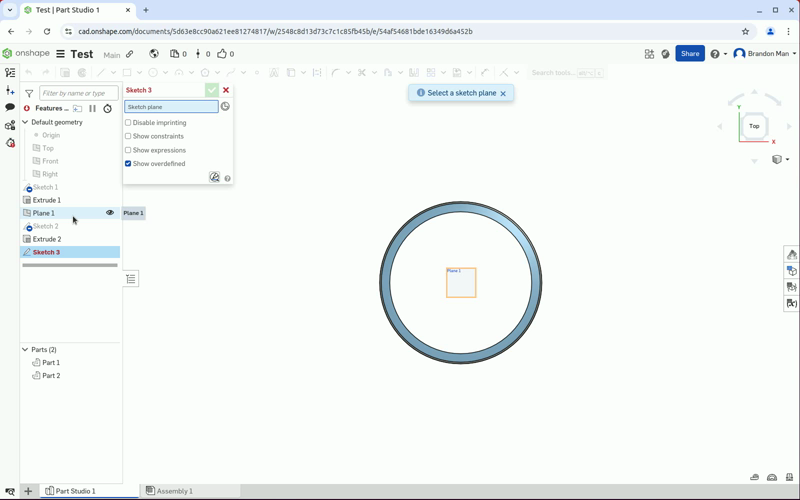
click(73, 215)
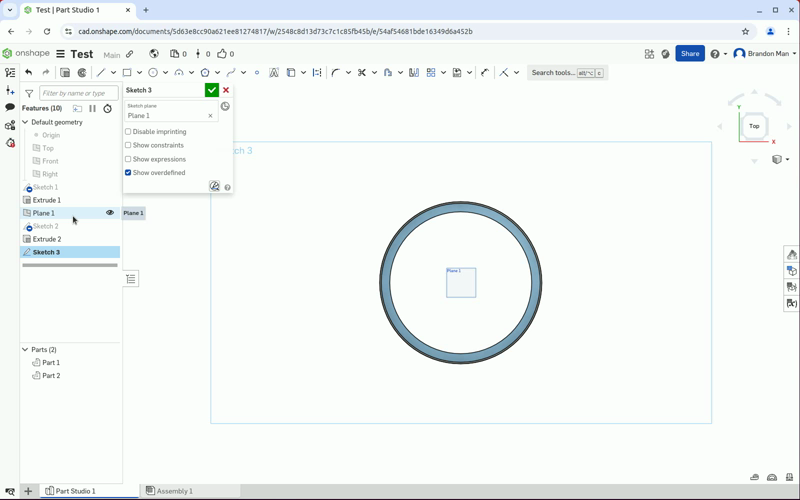
mouse_move(73, 352)
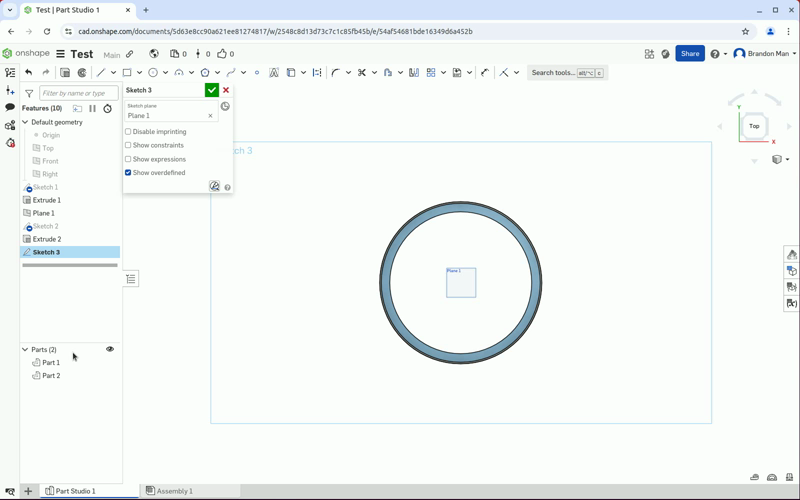
key(y)
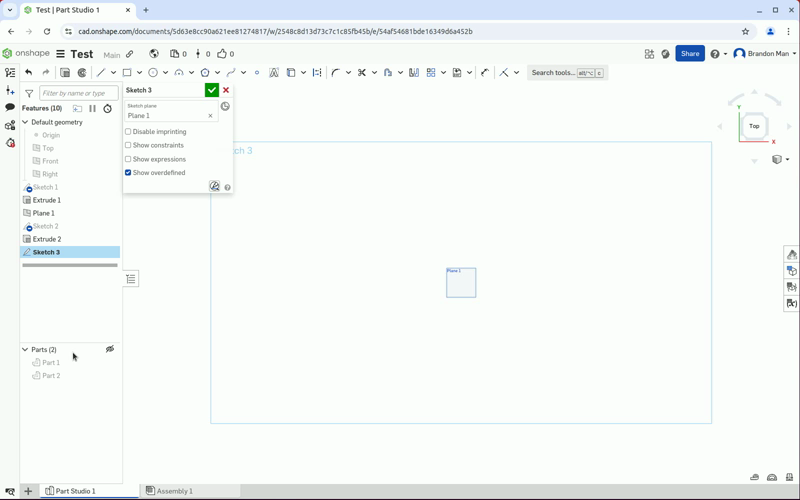
key(c)
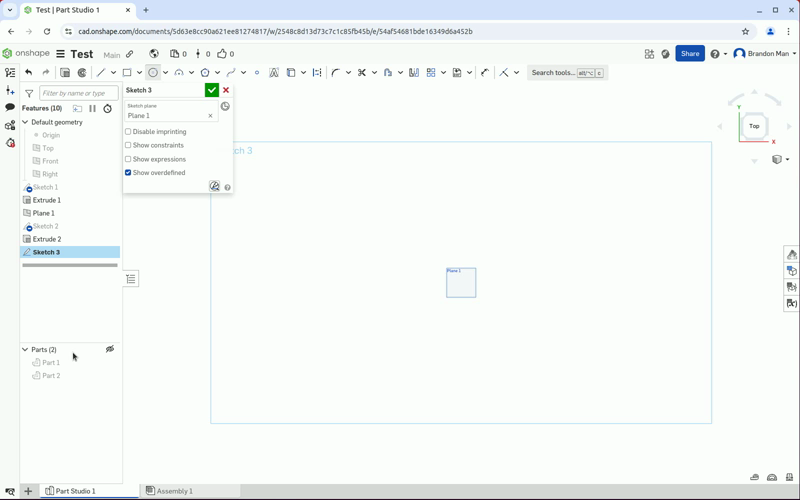
key_down(shift)
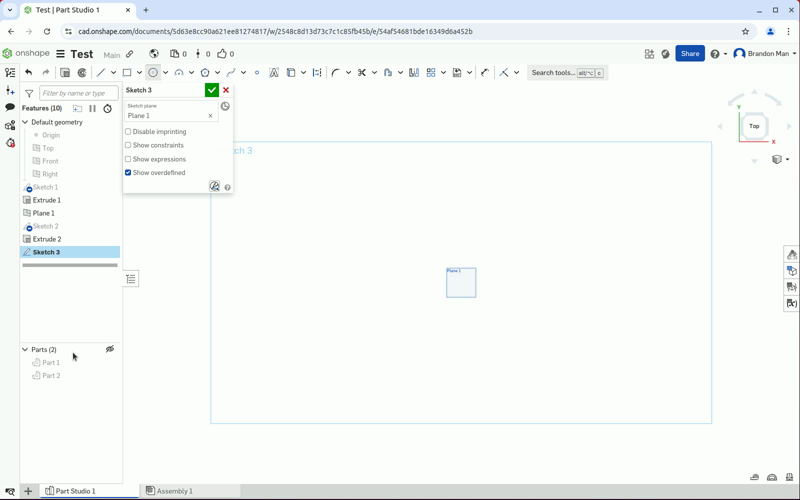
mouse_move(461, 198)
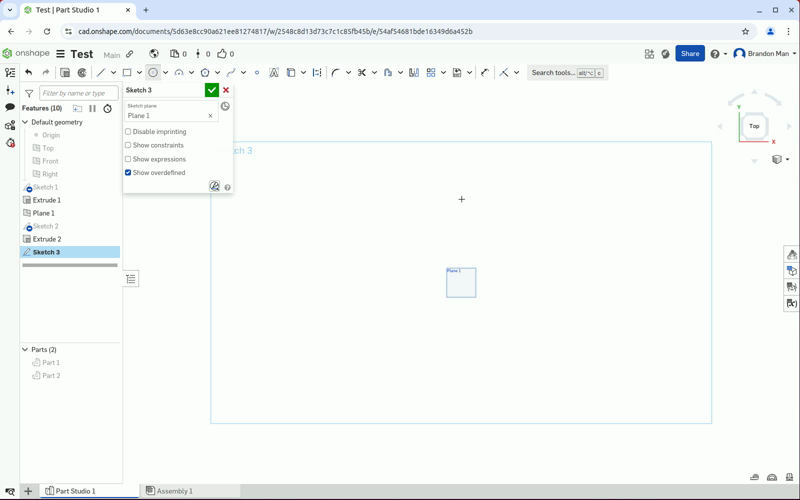
click(461, 198)
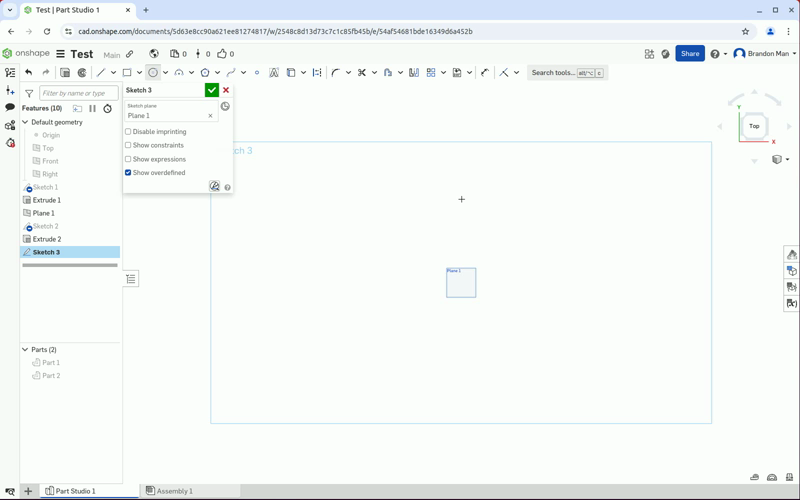
key_up(shift)
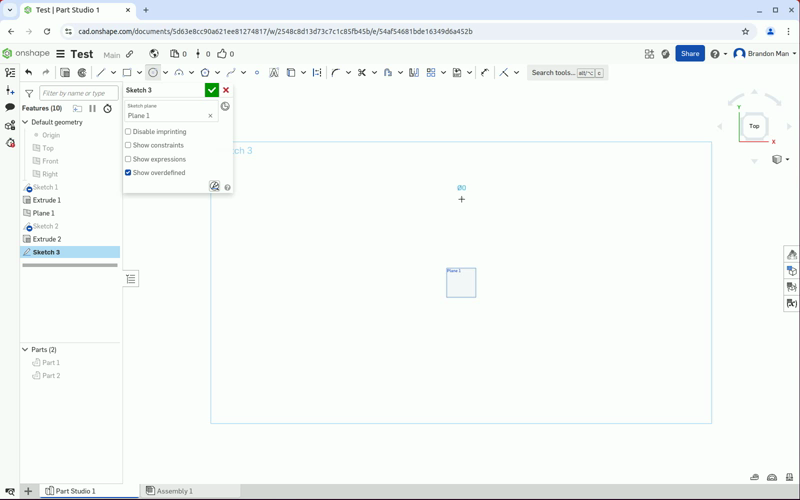
mouse_move(466, 198)
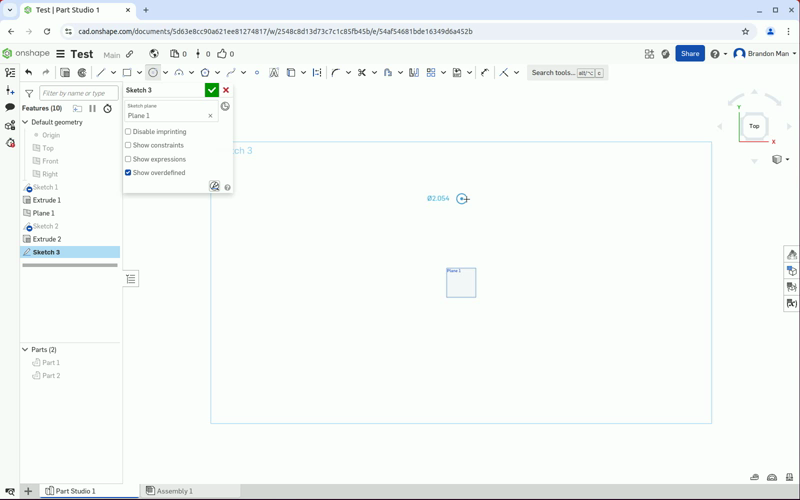
click(466, 198)
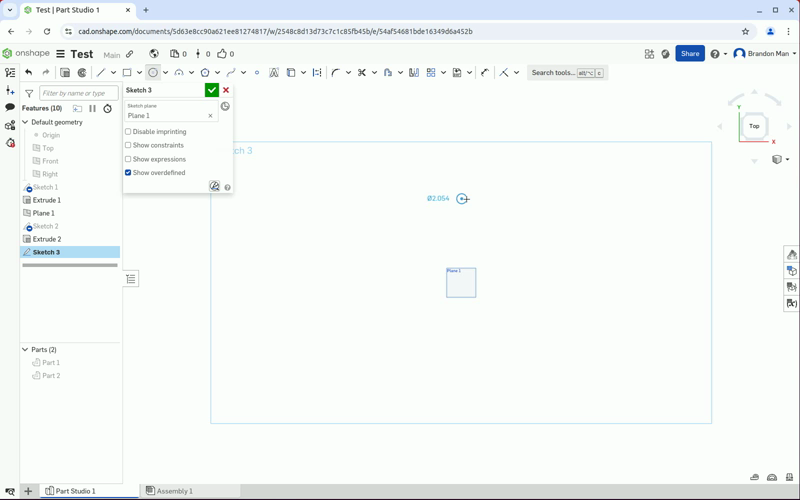
key(esc)
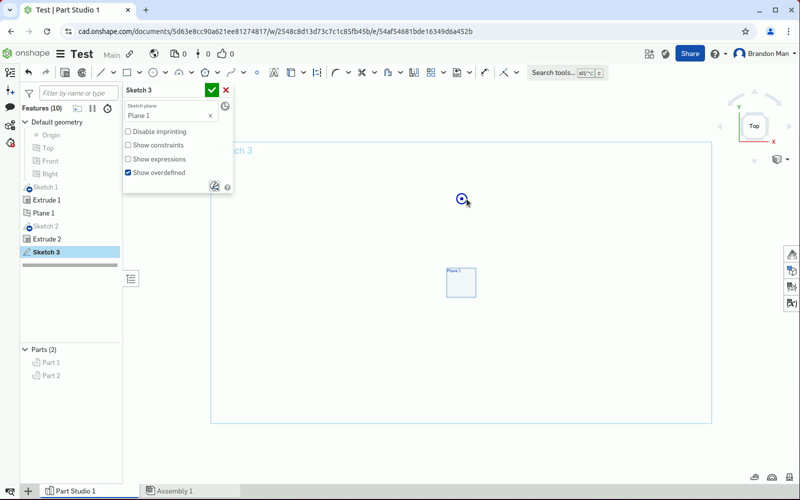
key(c)
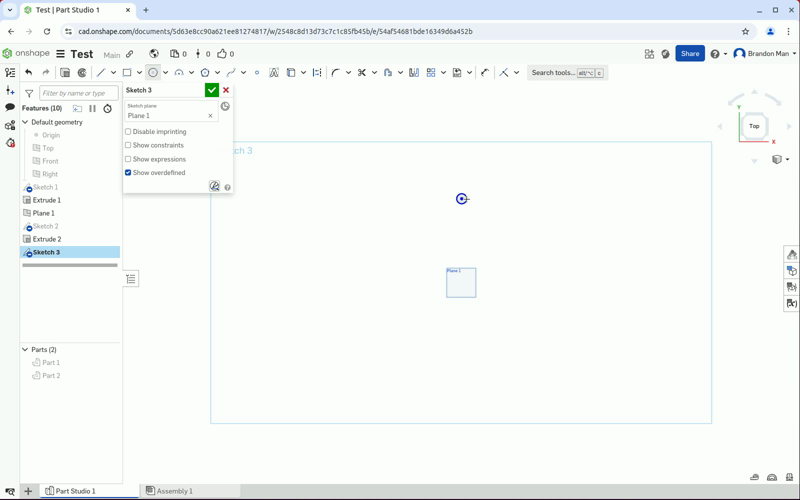
key_down(shift)
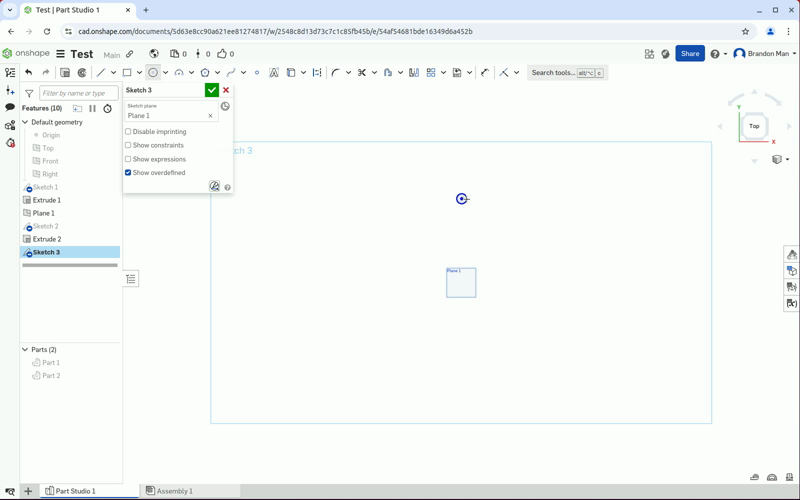
mouse_move(461, 198)
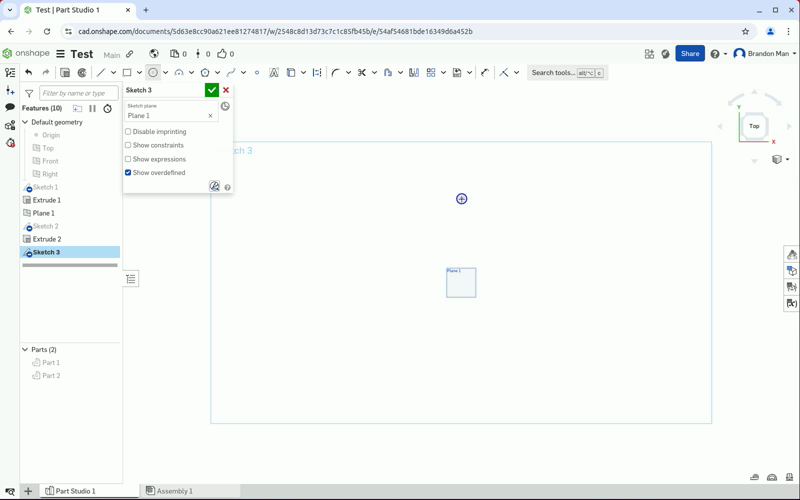
click(461, 198)
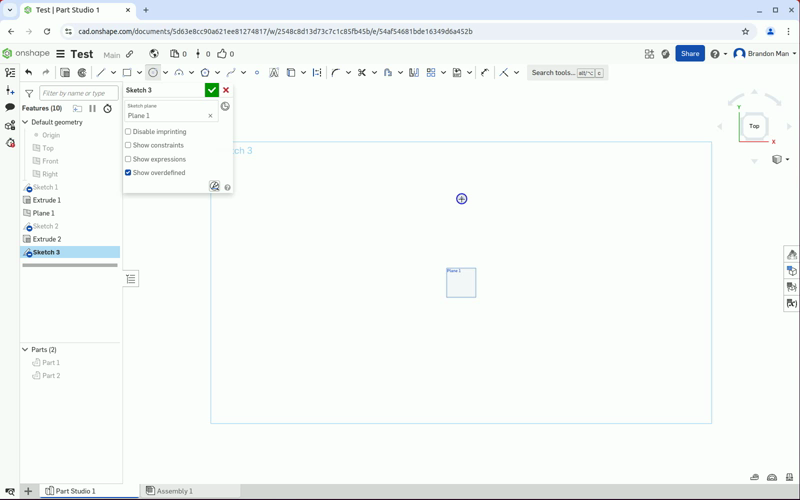
key_up(shift)
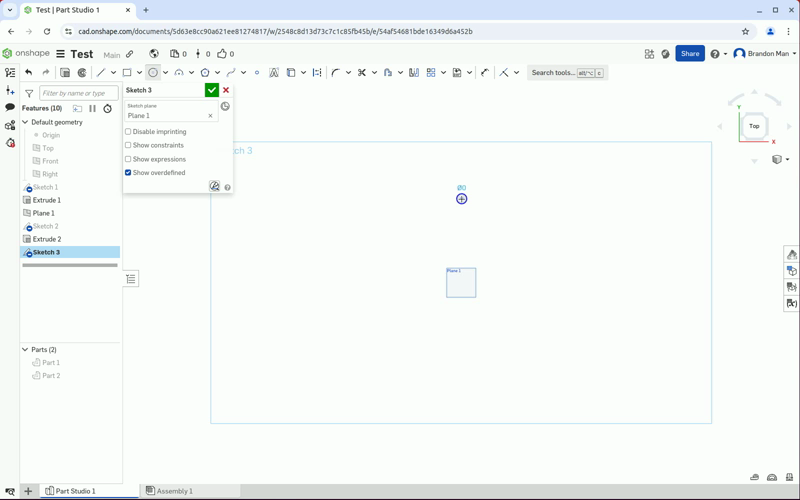
mouse_move(466, 198)
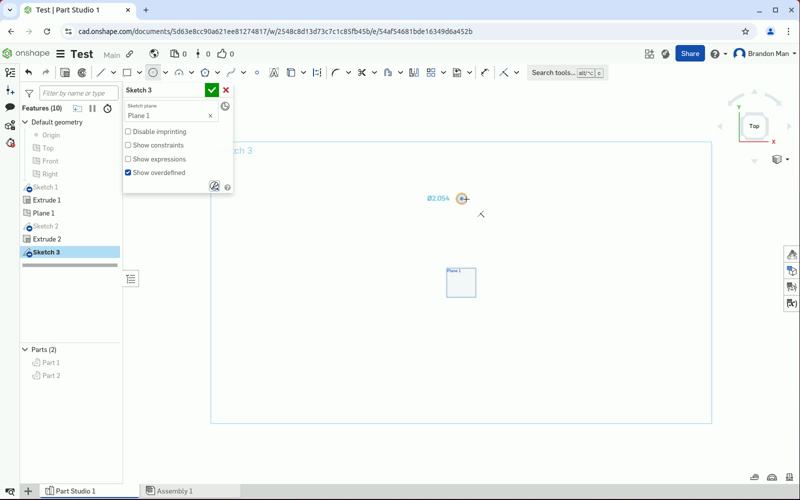
scroll(6)
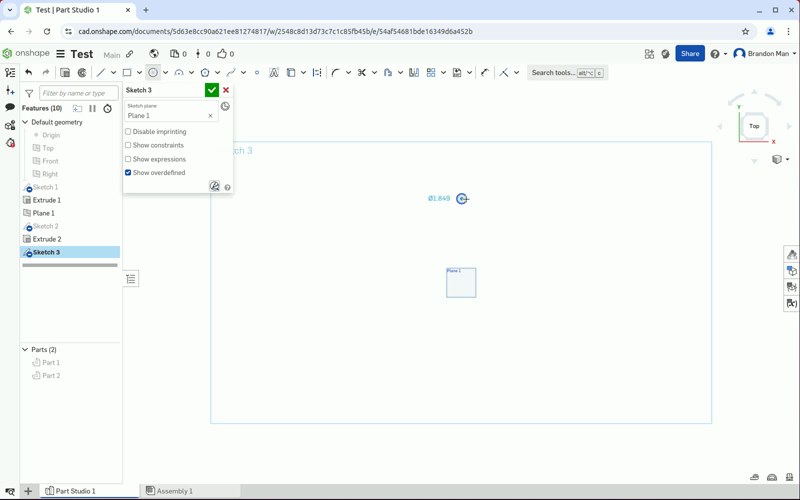
scroll(6)
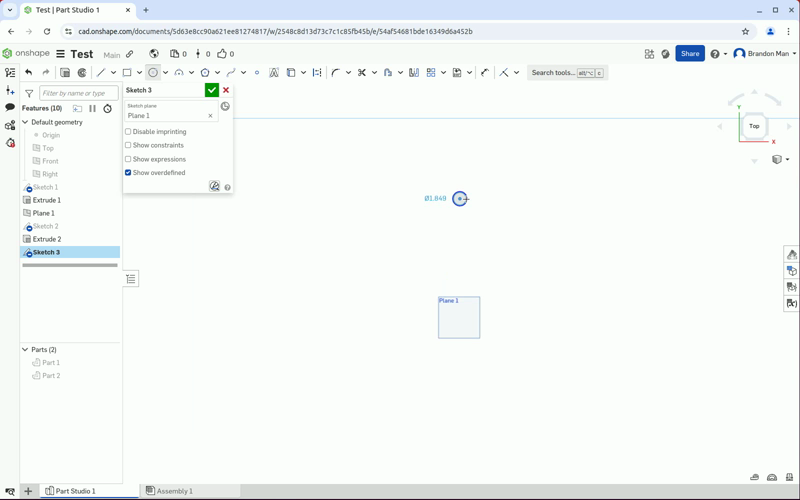
scroll(6)
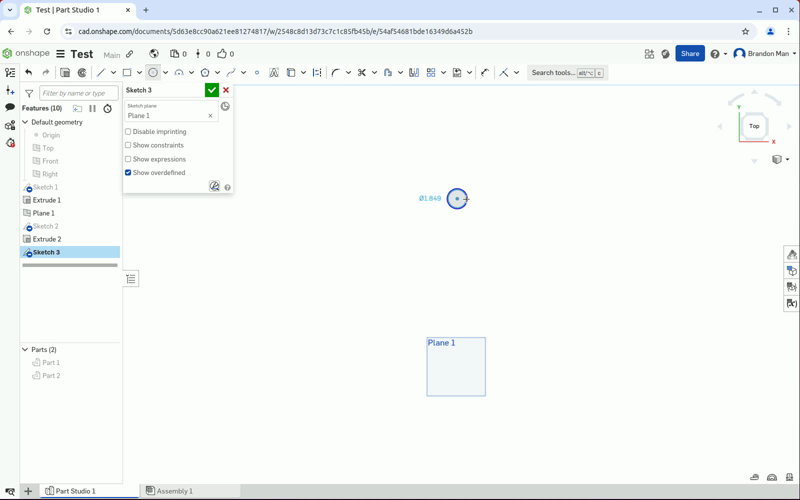
scroll(6)
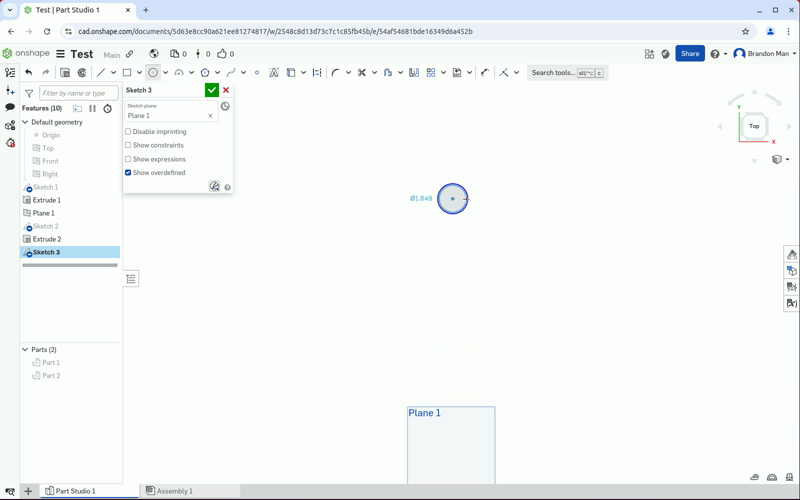
scroll(6)
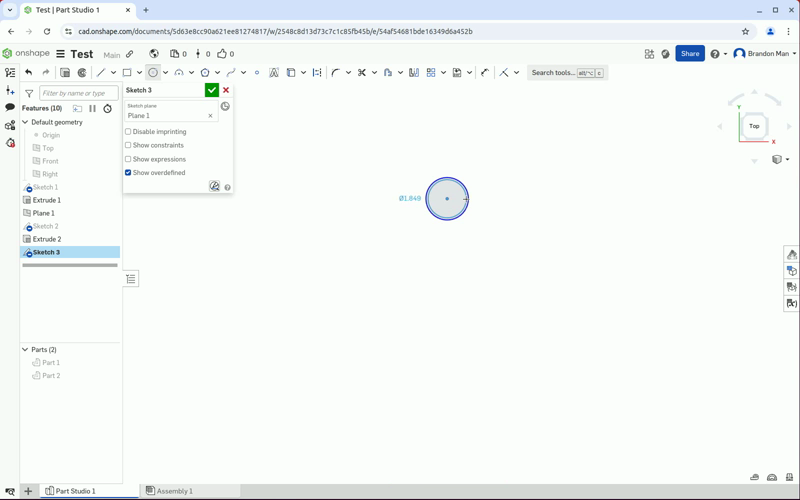
scroll(6)
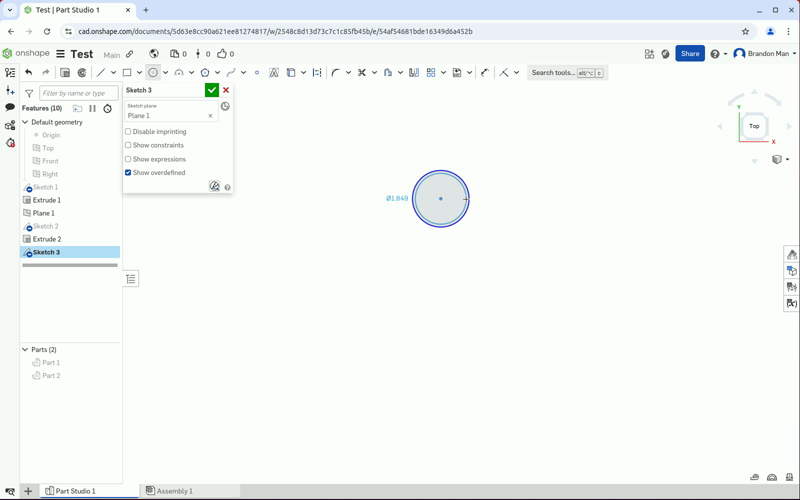
scroll(6)
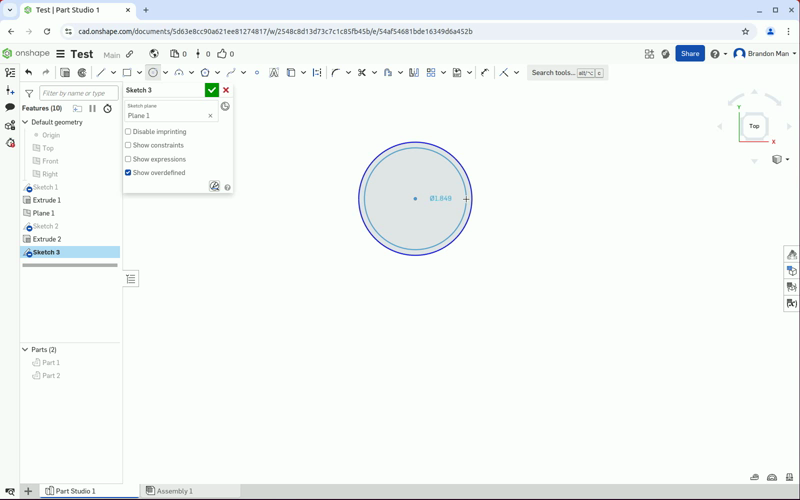
click(466, 198)
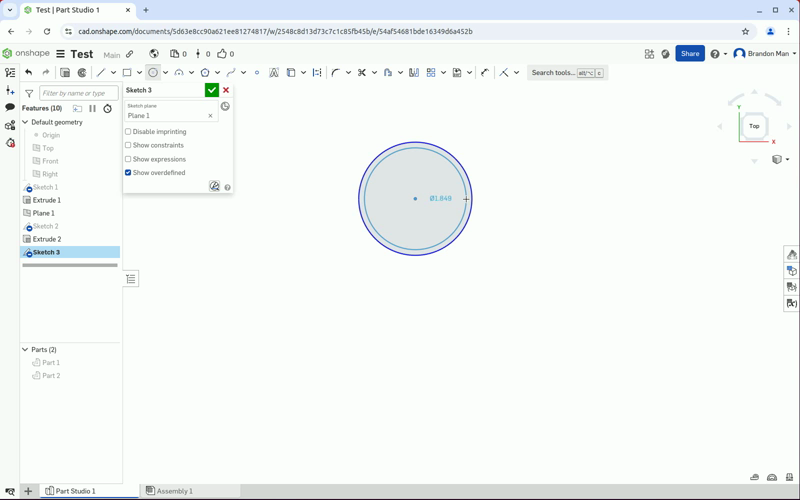
scroll(-6)
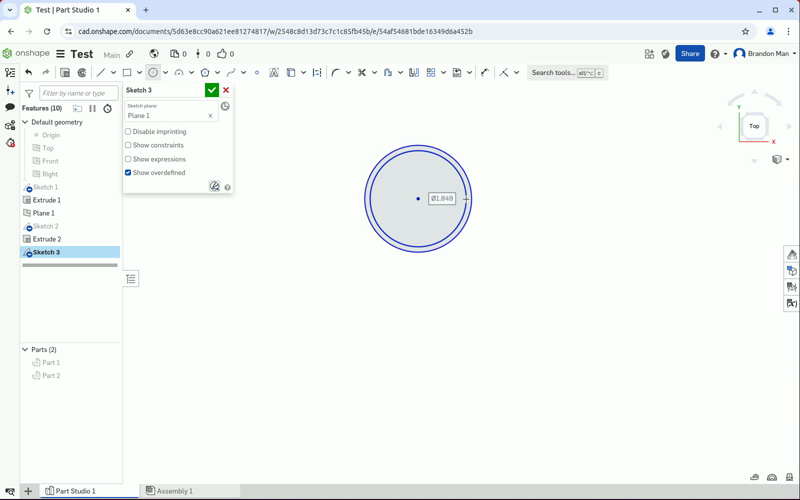
scroll(-6)
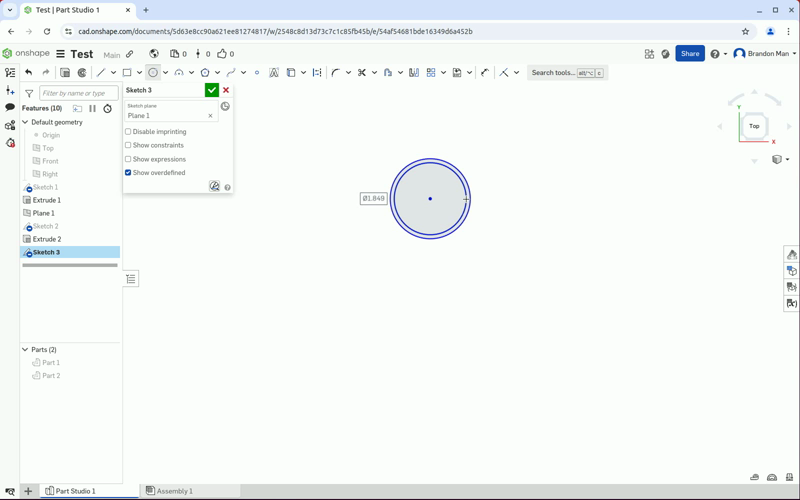
scroll(-6)
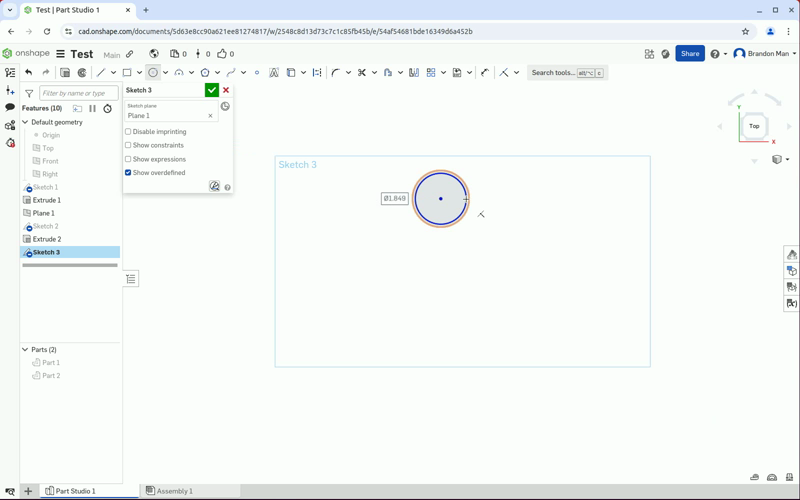
scroll(-6)
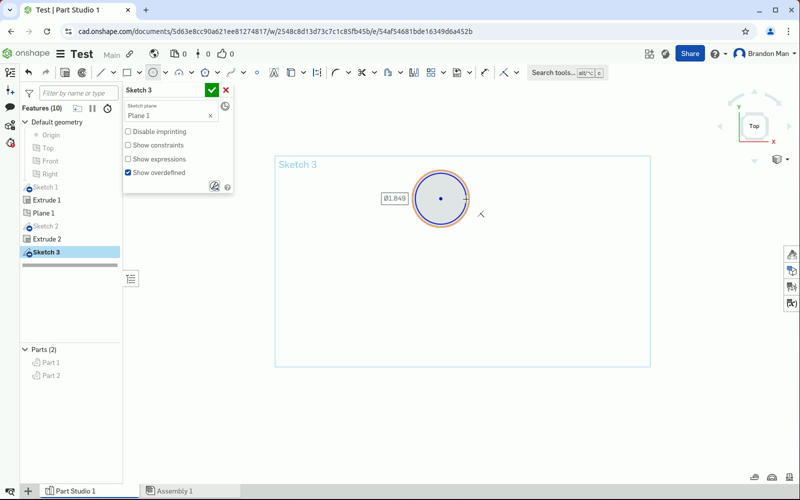
scroll(-6)
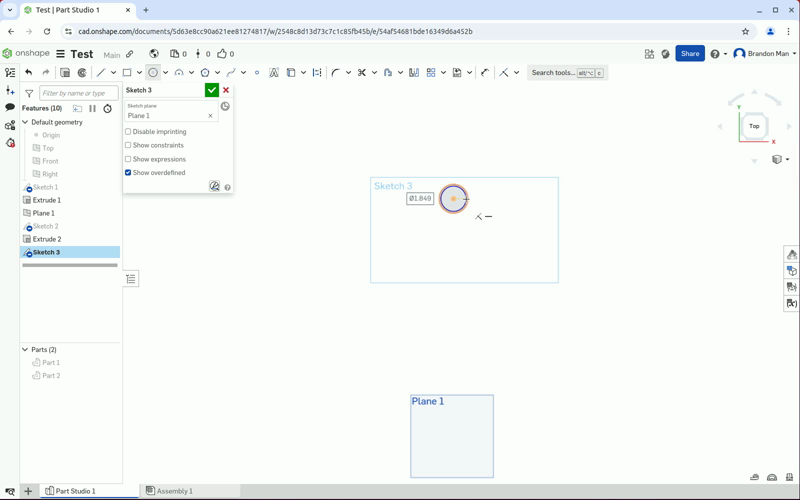
scroll(-6)
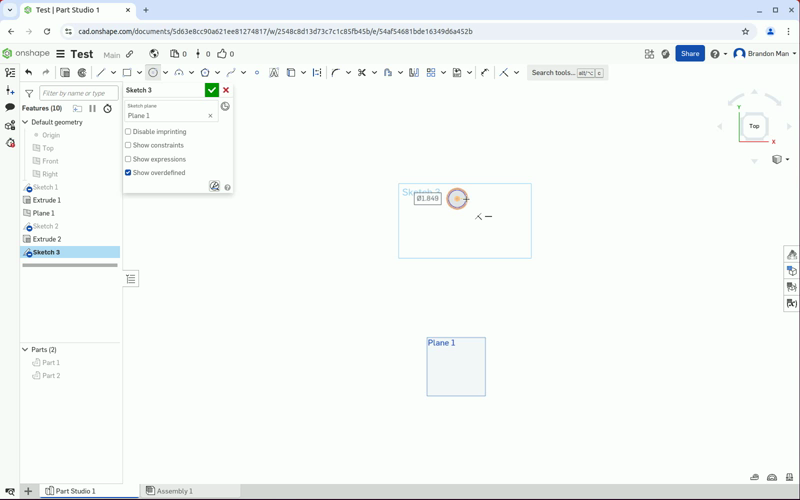
scroll(-6)
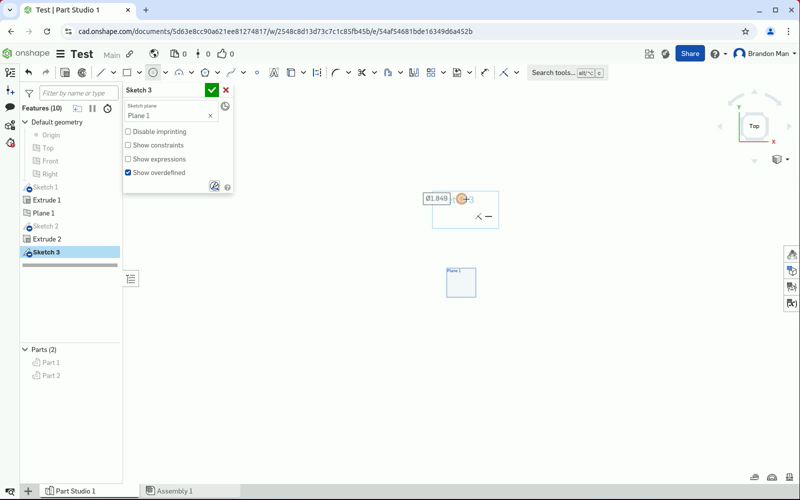
key(esc)
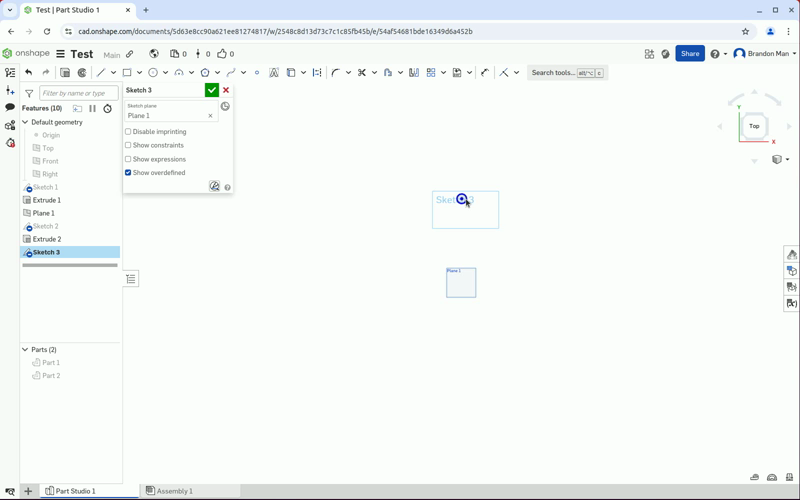
mouse_move(462, 203)
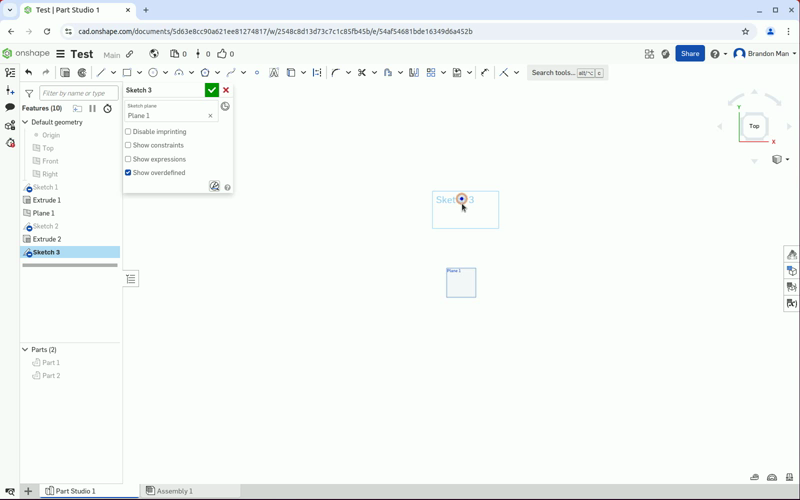
scroll(6)
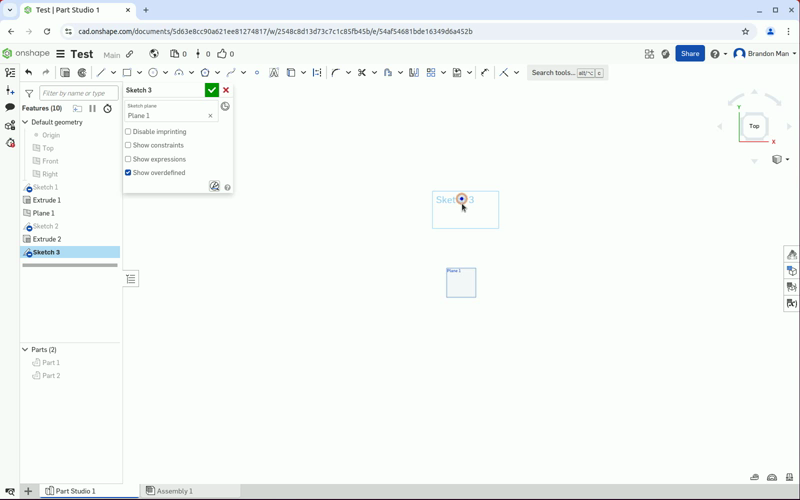
scroll(6)
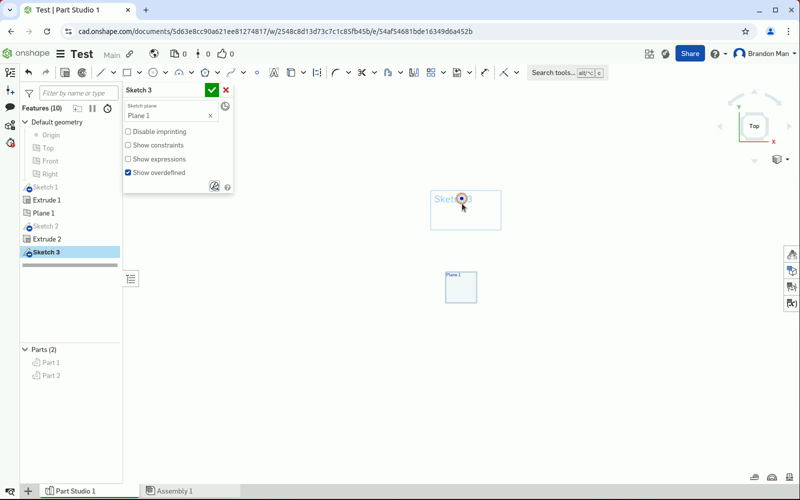
scroll(6)
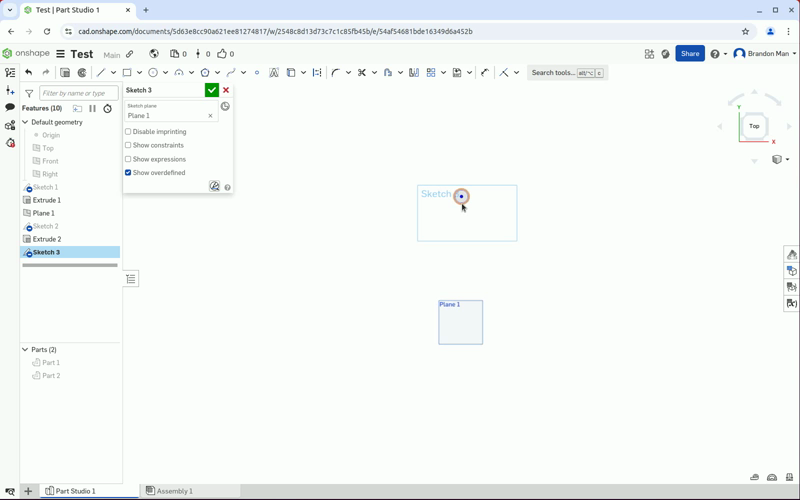
scroll(6)
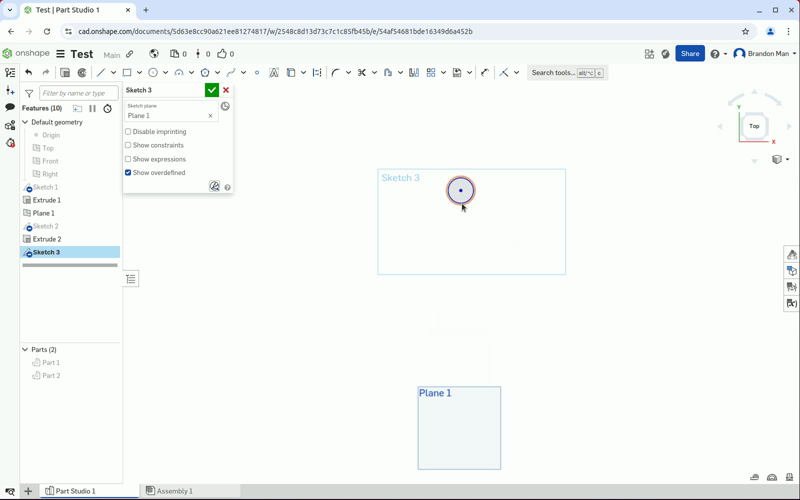
scroll(6)
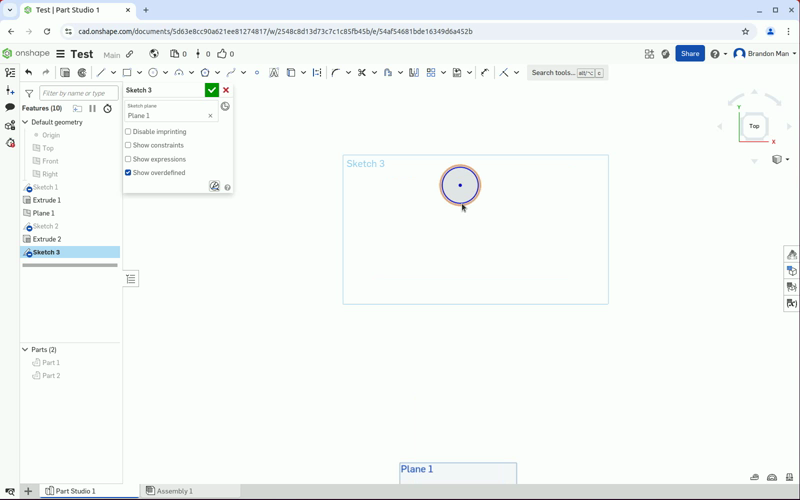
scroll(6)
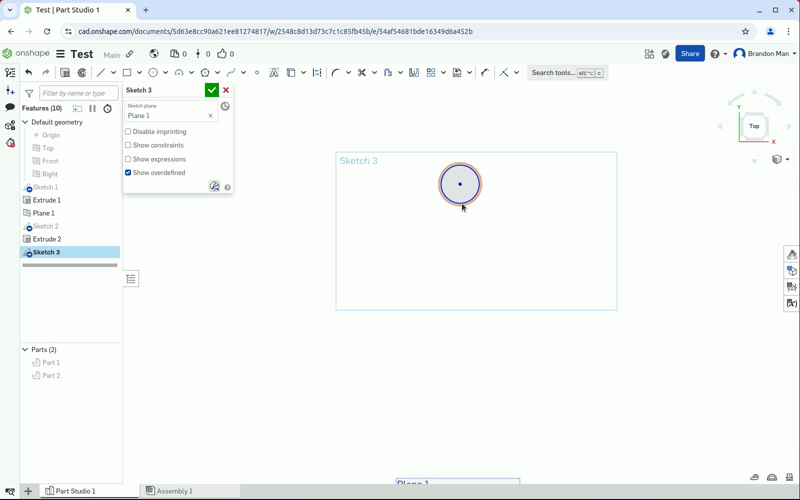
scroll(6)
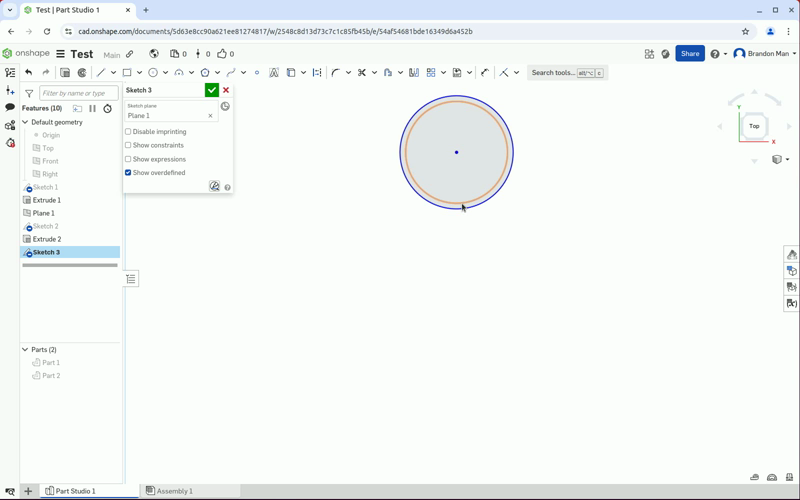
click(462, 203)
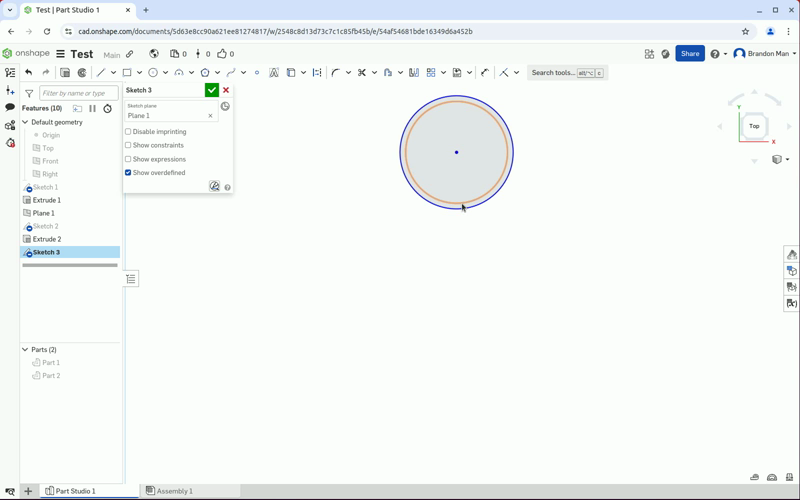
scroll(-6)
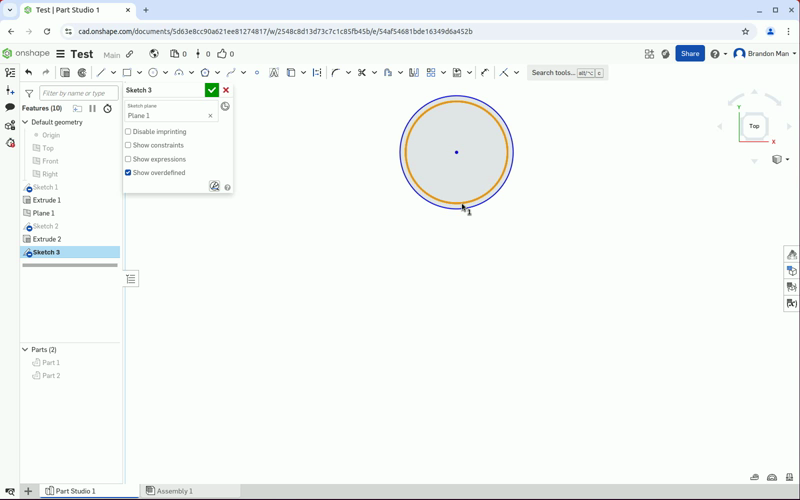
scroll(-6)
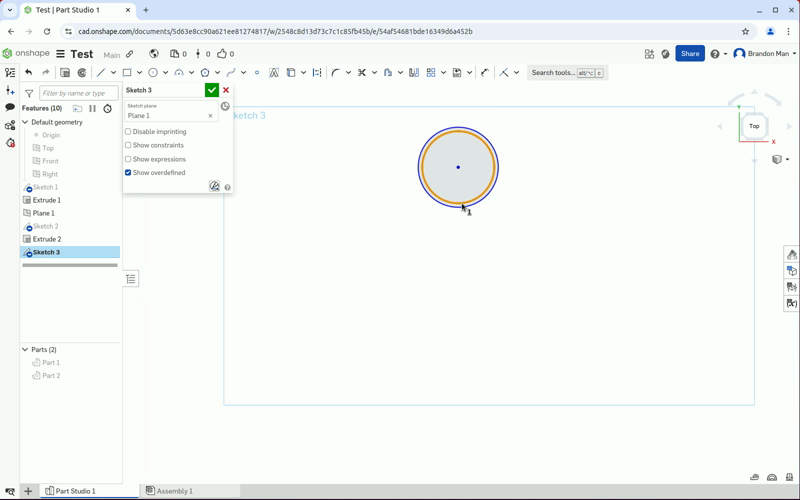
scroll(-6)
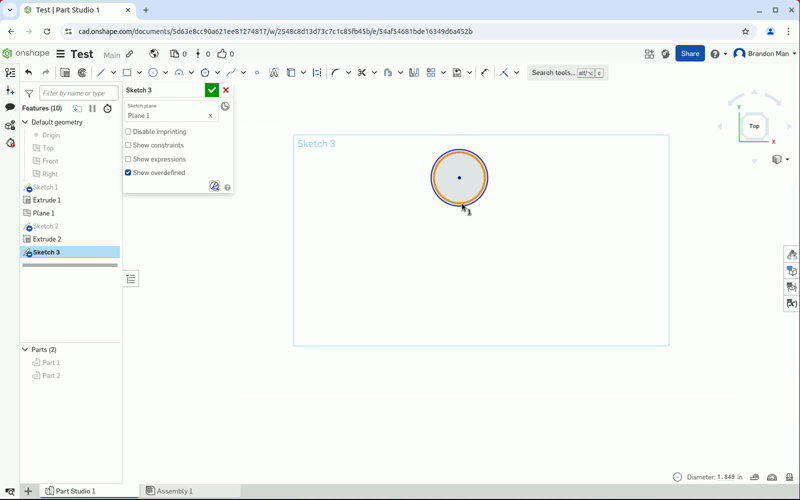
scroll(-6)
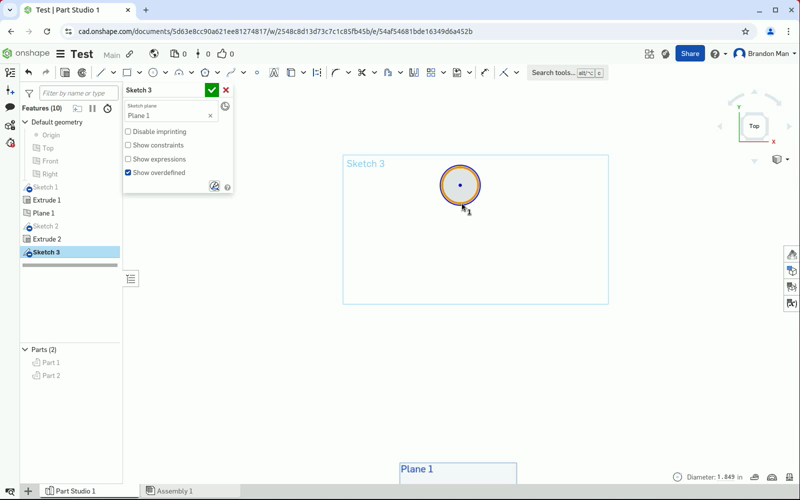
scroll(-6)
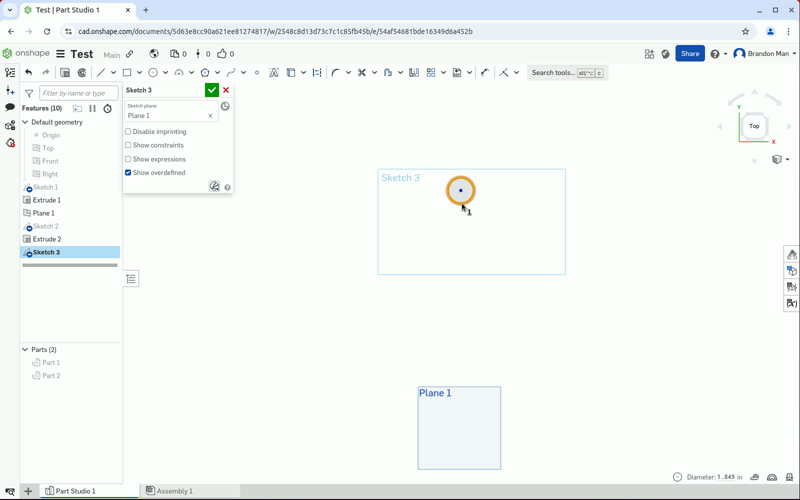
scroll(-6)
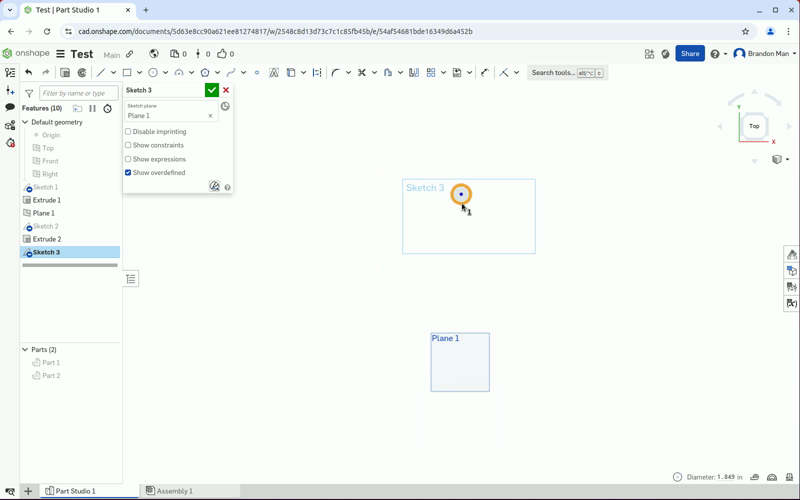
scroll(-6)
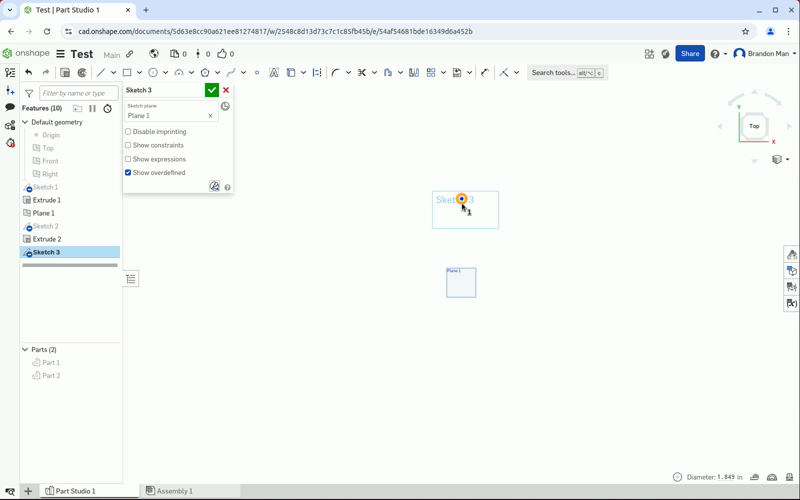
mouse_move(73, 352)
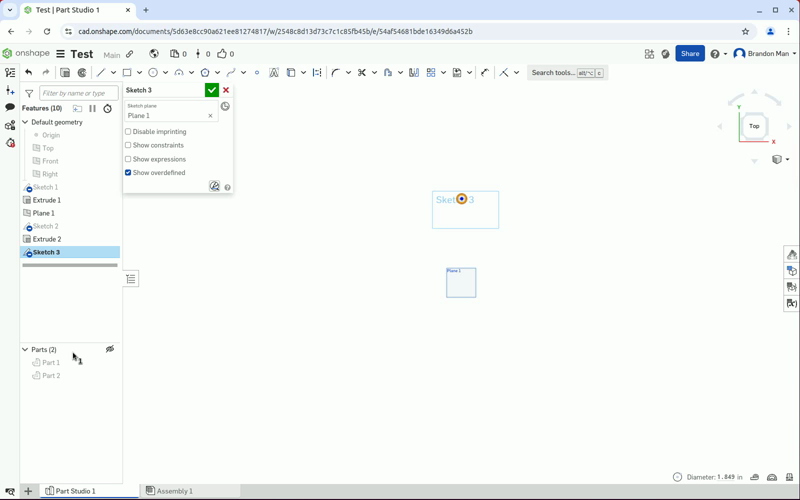
key(shift+y)
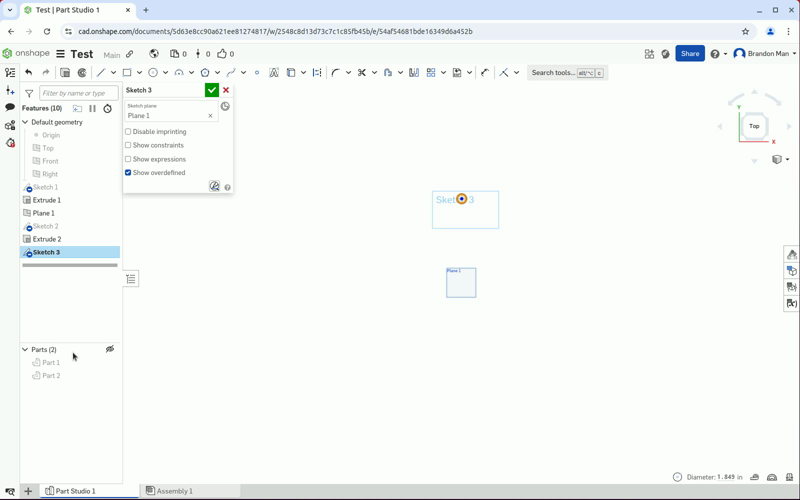
key(shift+e)
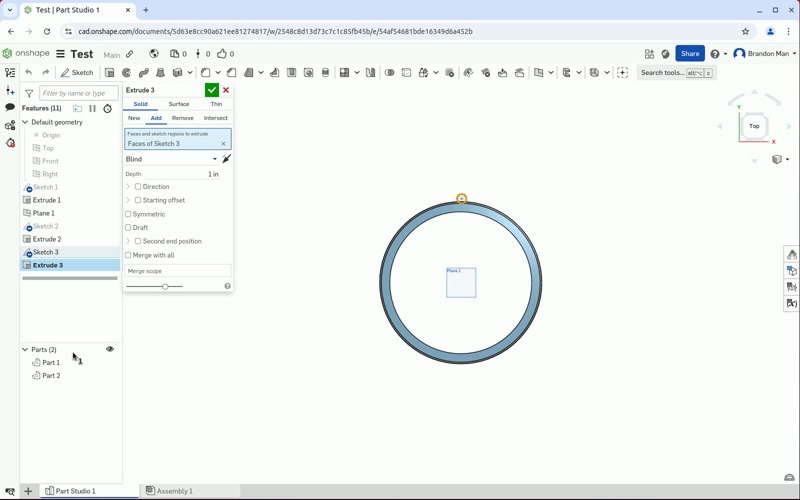
mouse_move(143, 106)
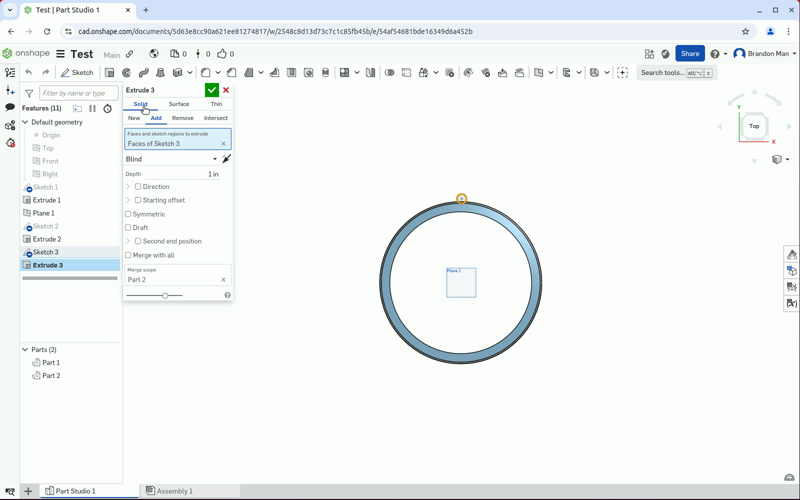
click(143, 106)
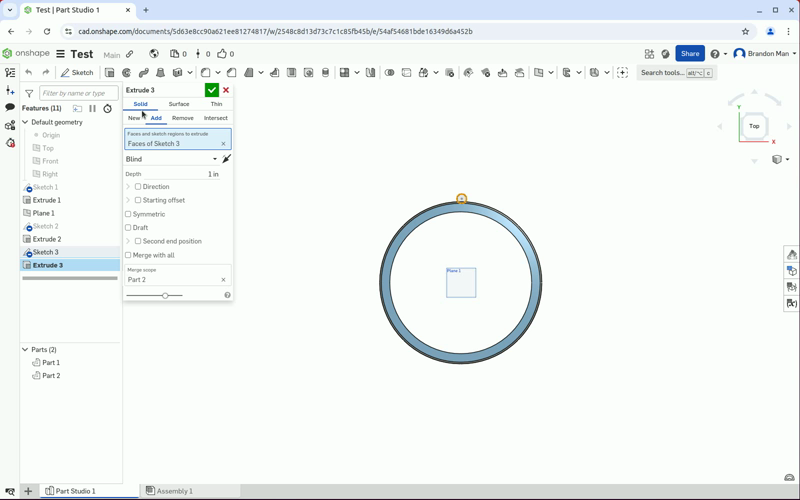
mouse_move(137, 120)
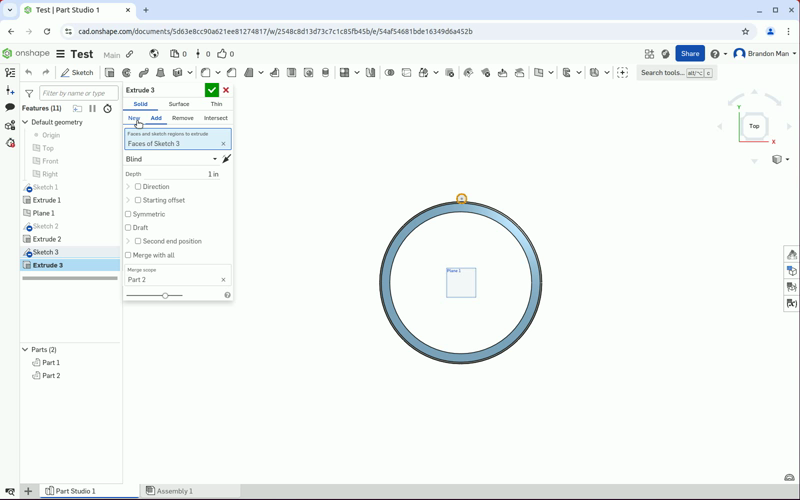
click(137, 120)
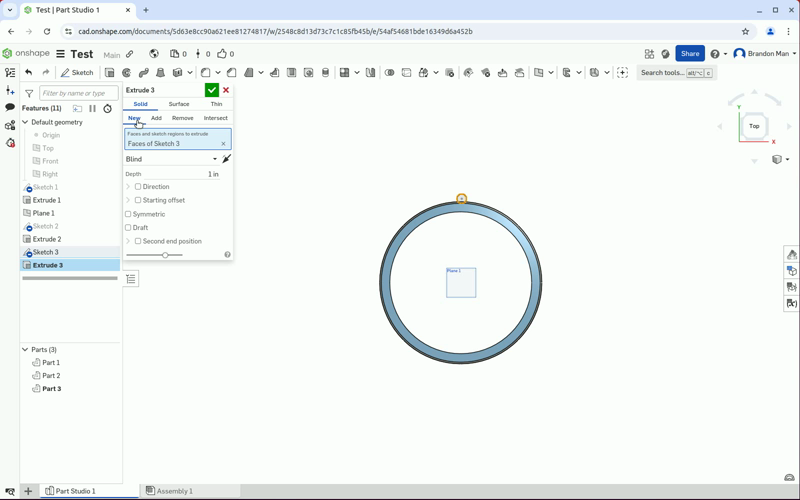
key(tab, 4)
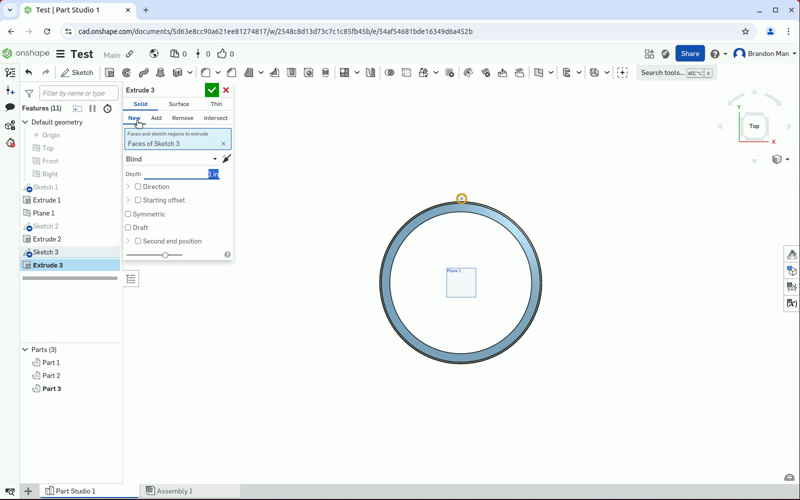
text(2.166)
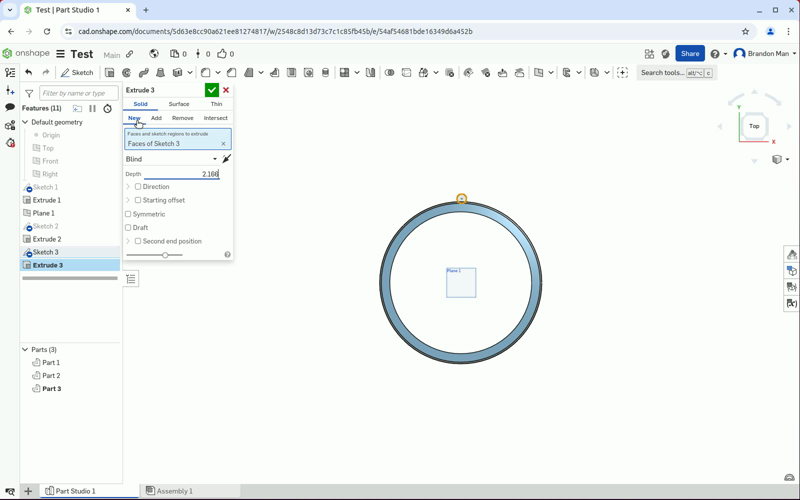
key(enter)
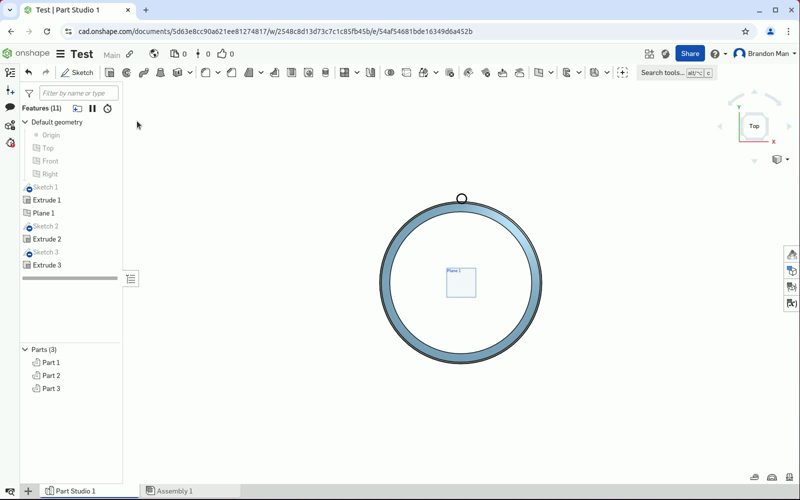
key(shift+h)
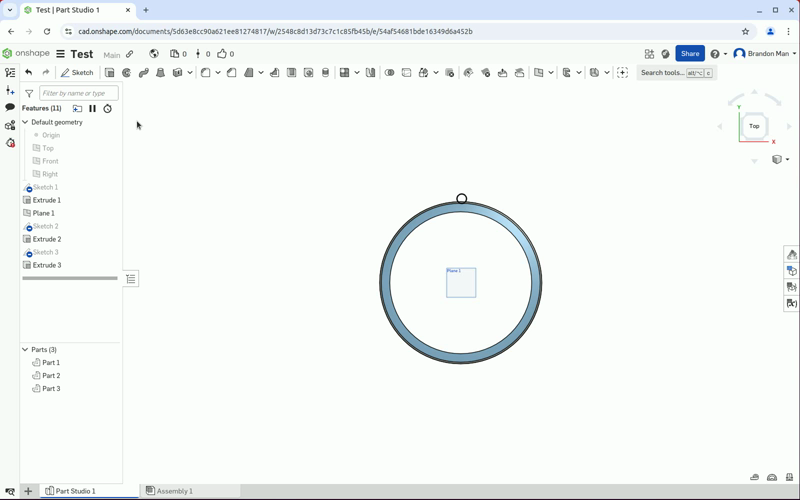
key(shift+h)
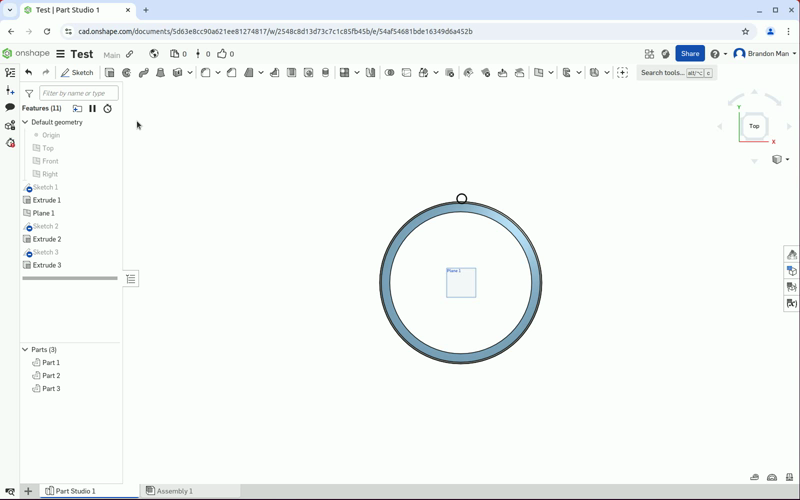
mouse_move(73, 189)
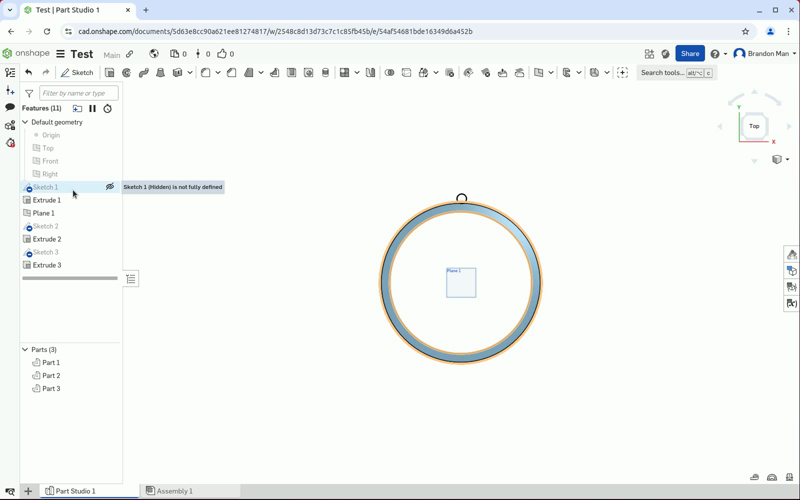
click(73, 189)
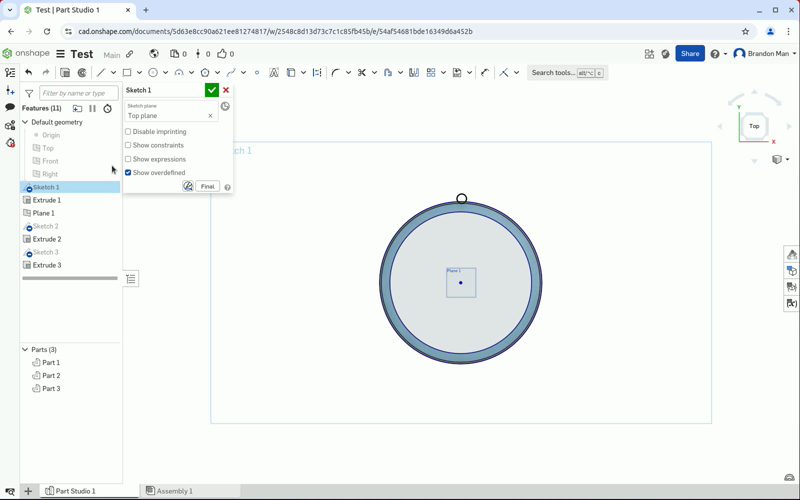
mouse_move(229, 92)
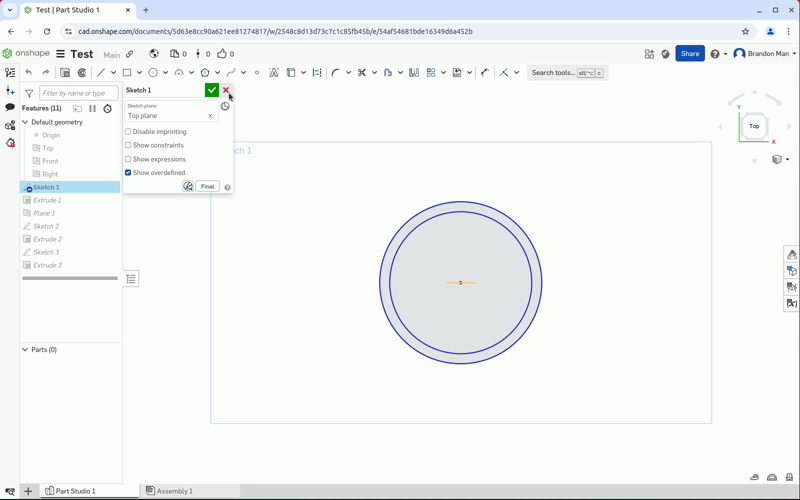
click(229, 92)
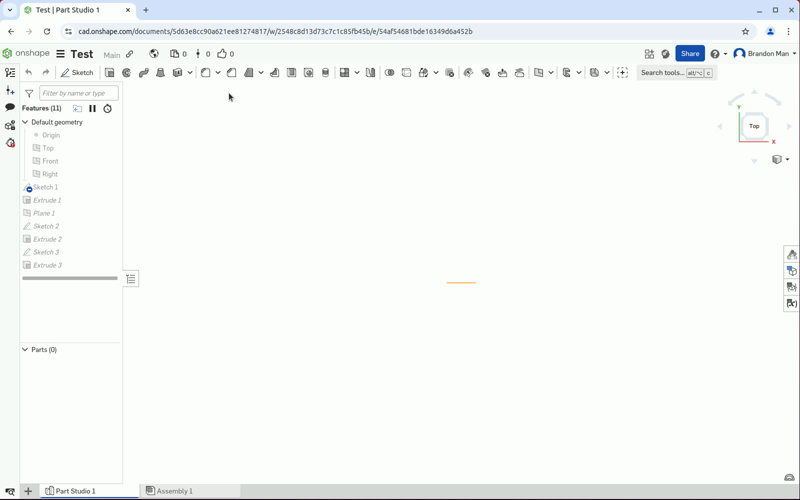
key(shift+s)
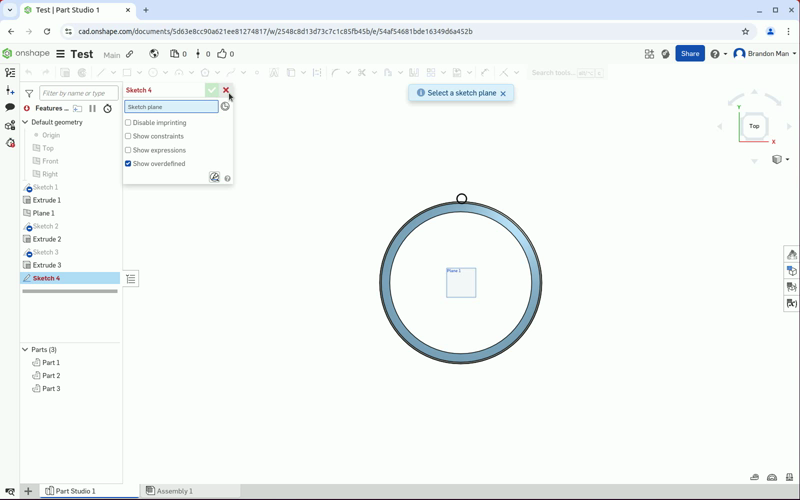
mouse_move(73, 215)
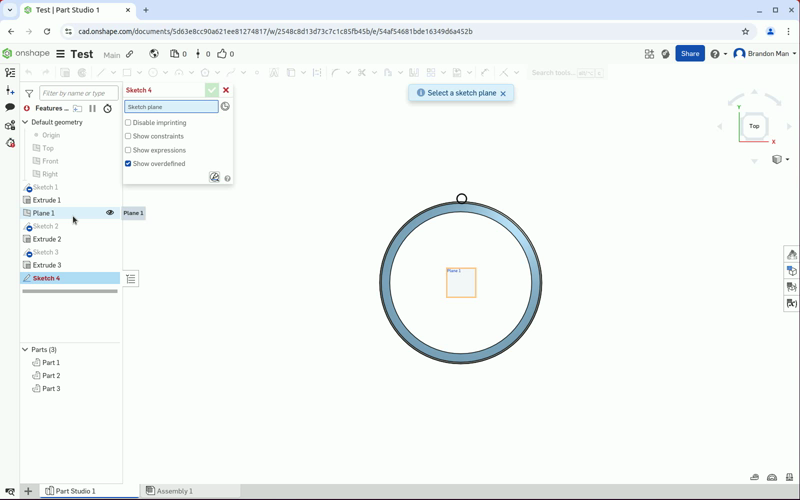
click(73, 215)
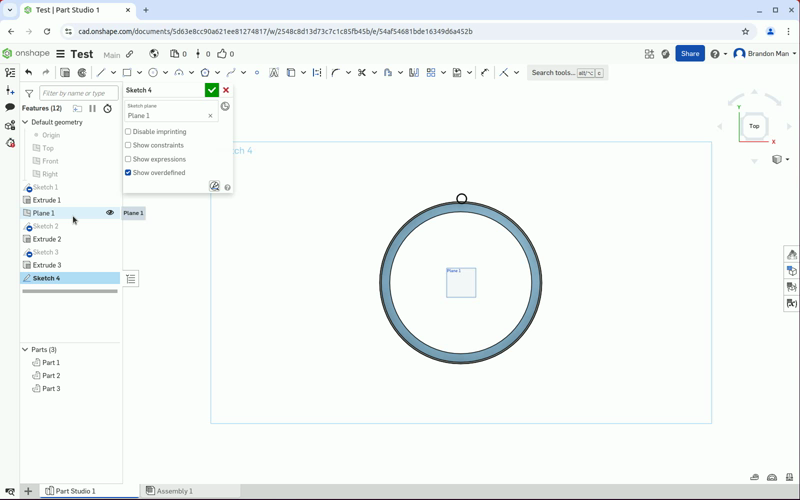
mouse_move(73, 352)
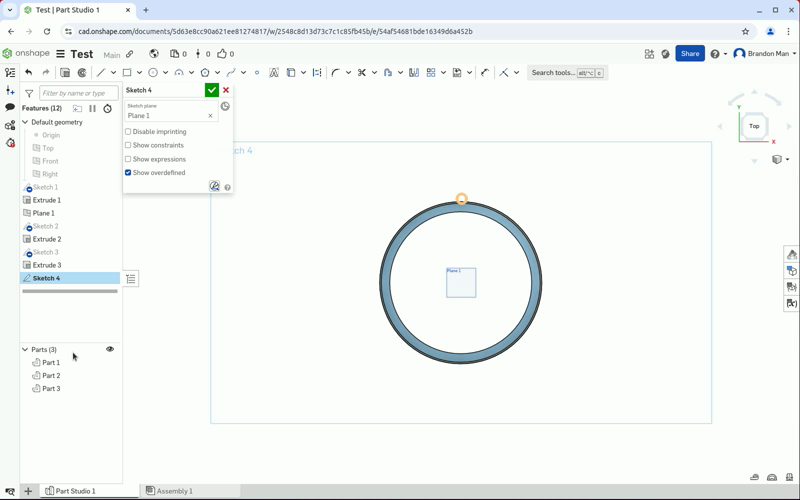
key(y)
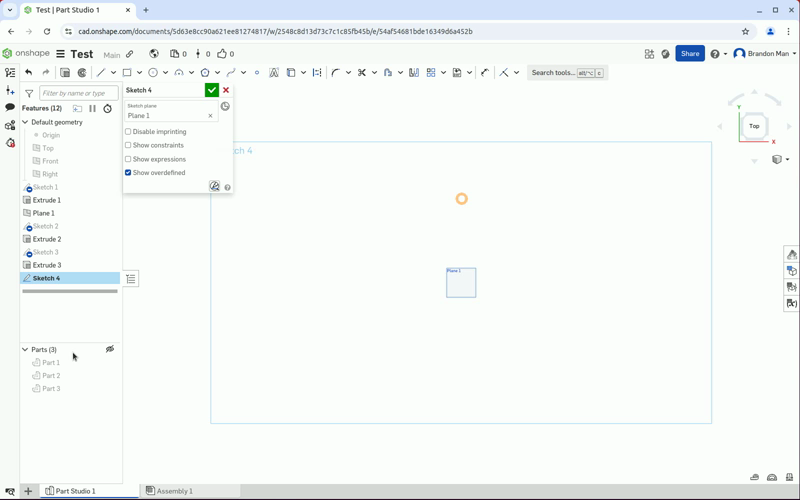
key(c)
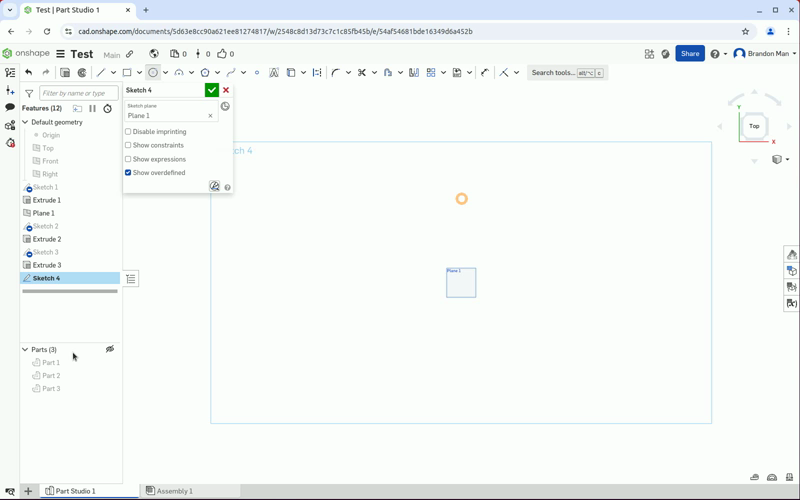
key_down(shift)
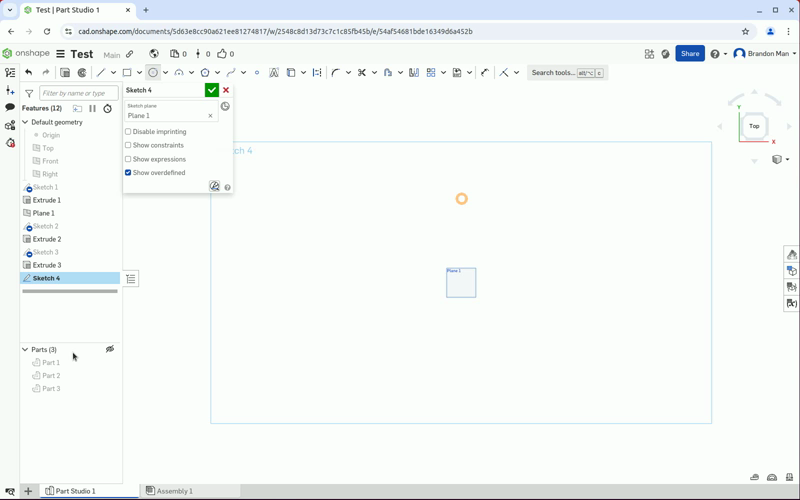
mouse_move(388, 325)
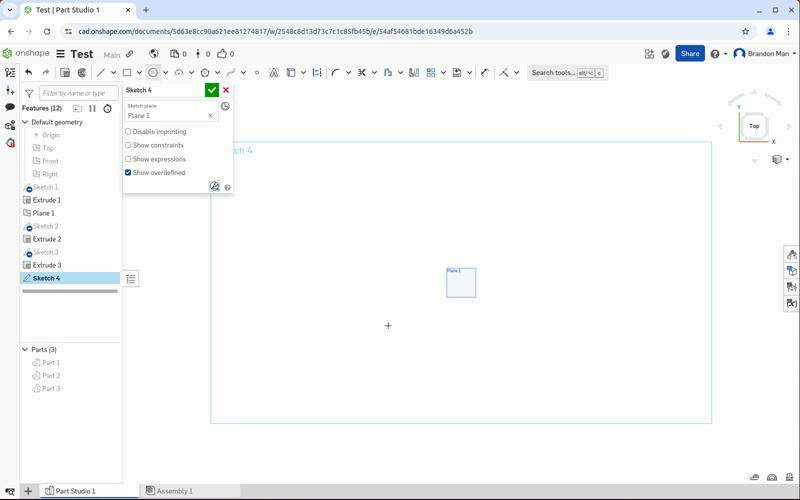
click(388, 325)
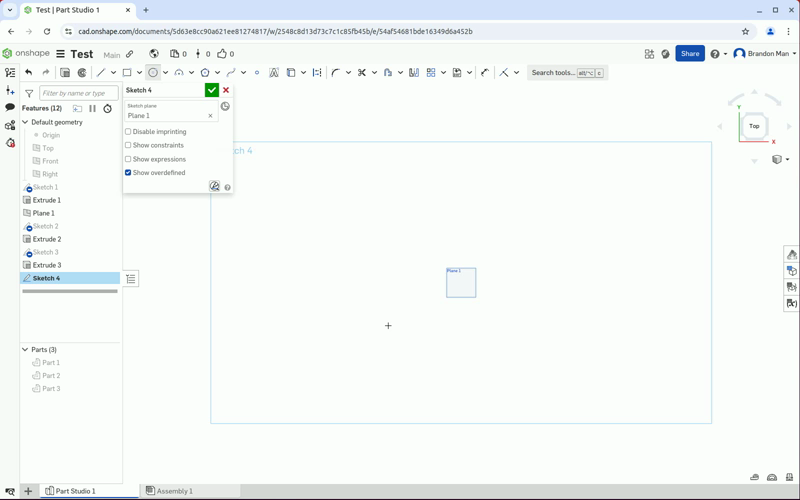
key_up(shift)
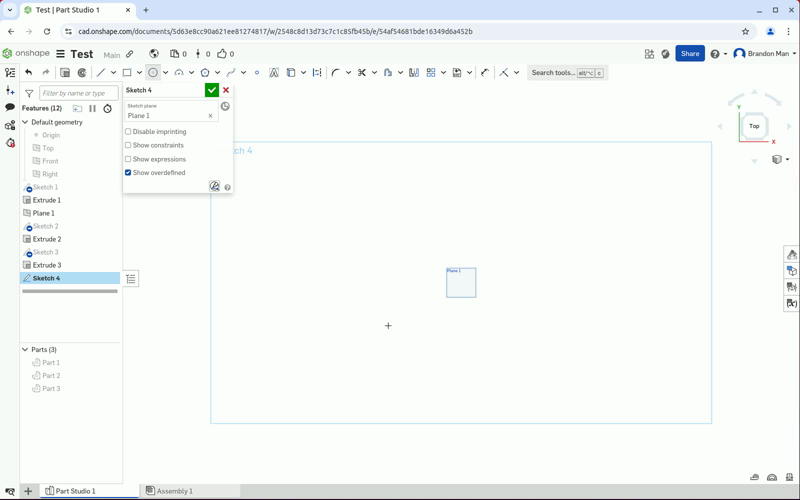
mouse_move(392, 325)
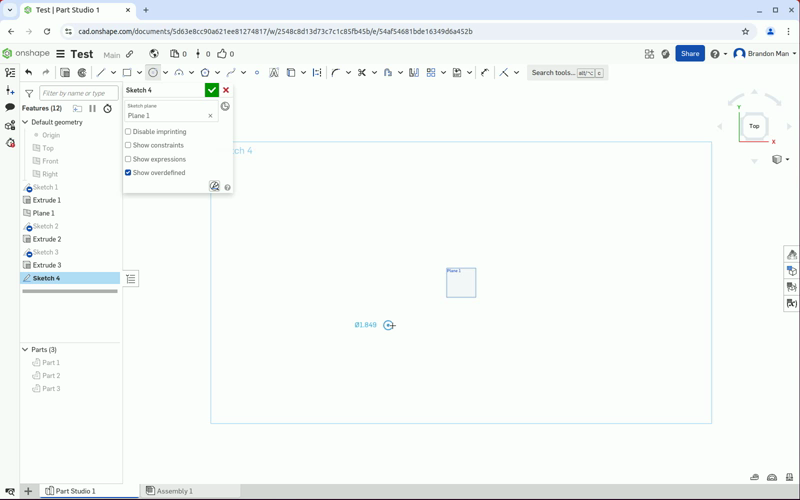
click(392, 325)
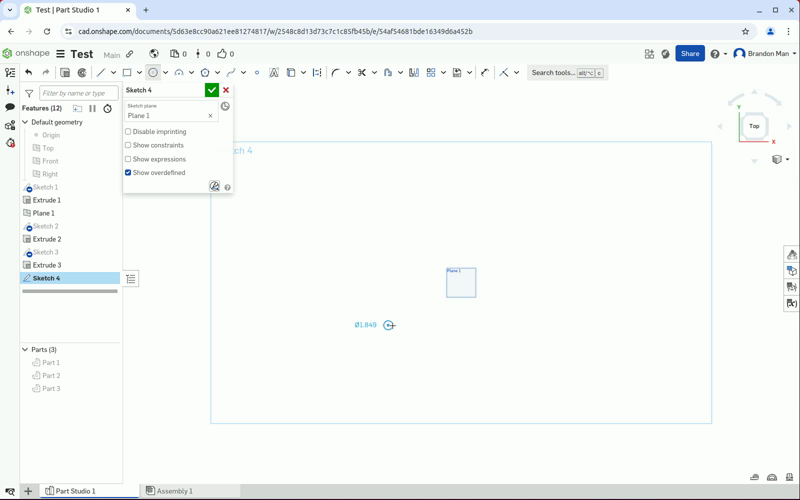
key(esc)
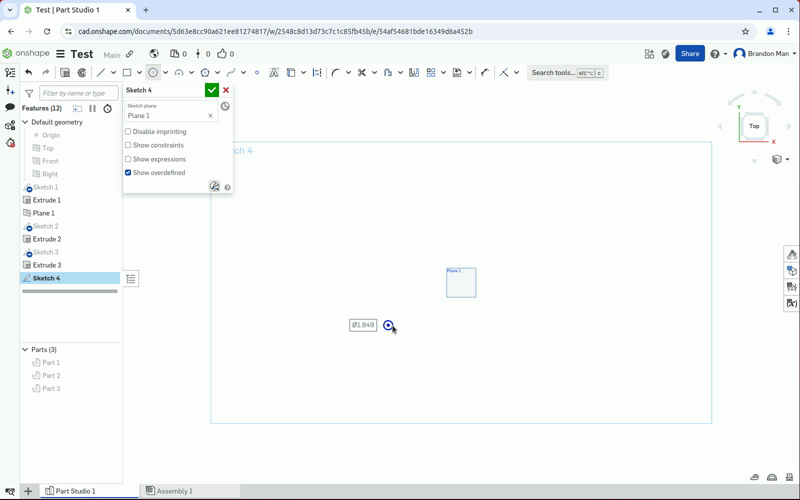
key(c)
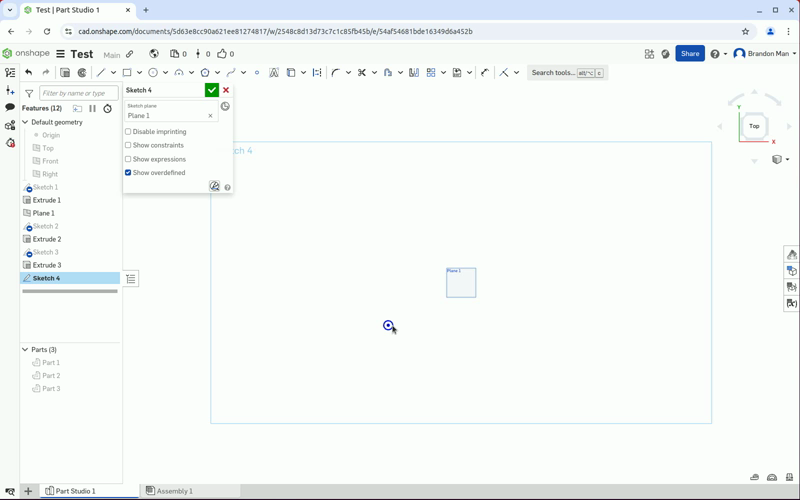
key_down(shift)
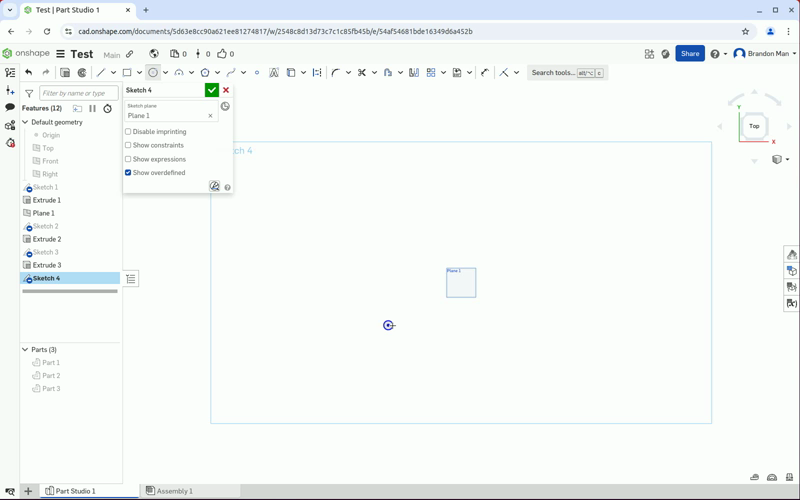
mouse_move(388, 325)
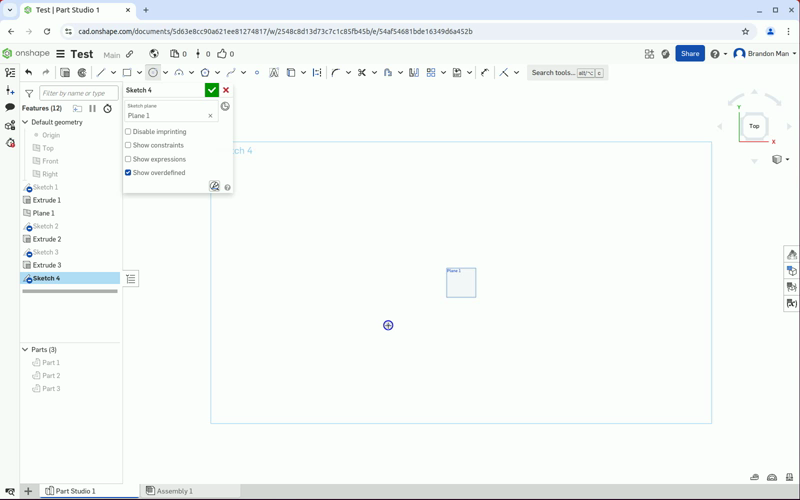
click(388, 325)
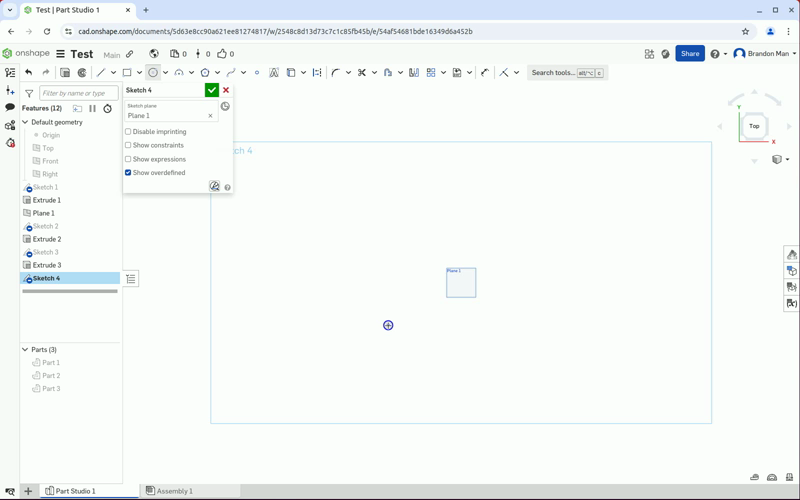
key_up(shift)
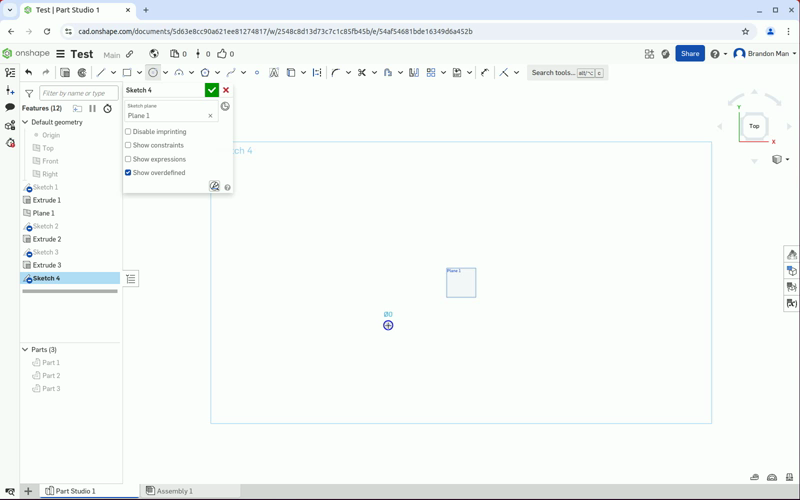
mouse_move(392, 325)
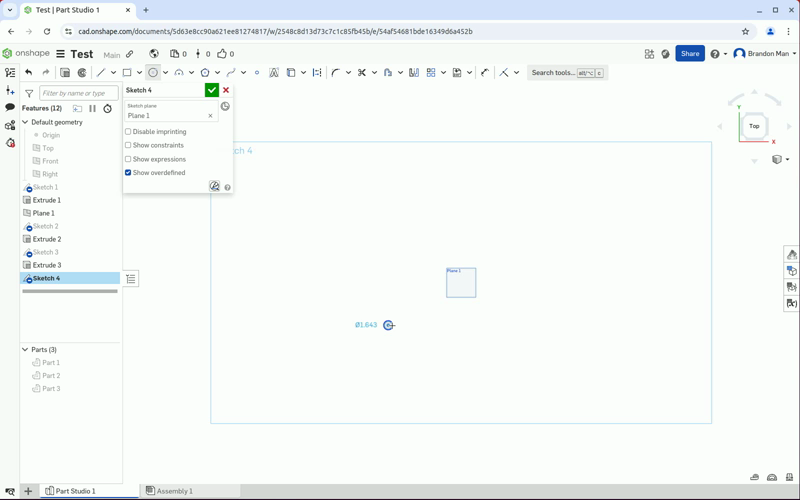
scroll(6)
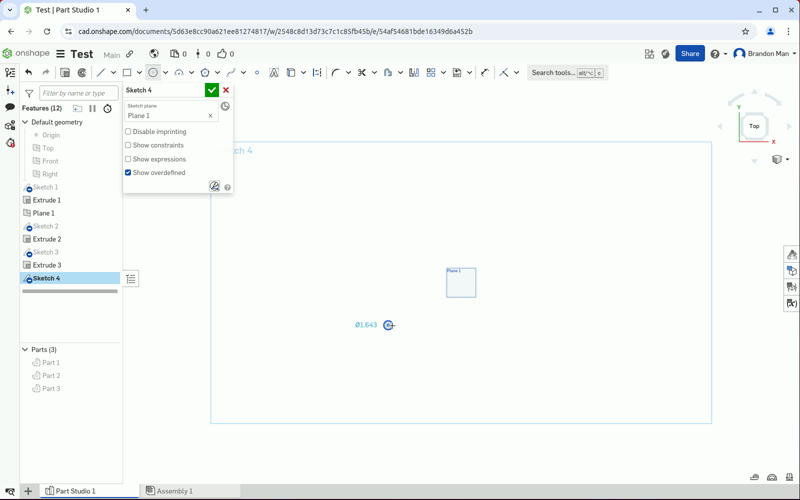
scroll(6)
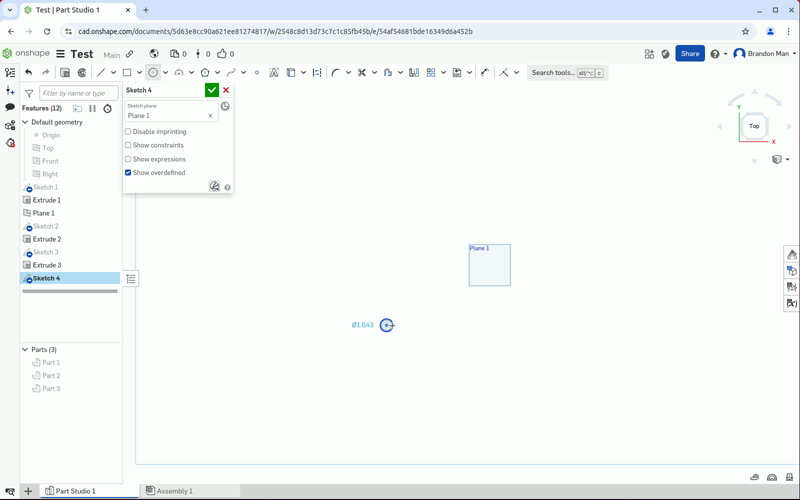
scroll(6)
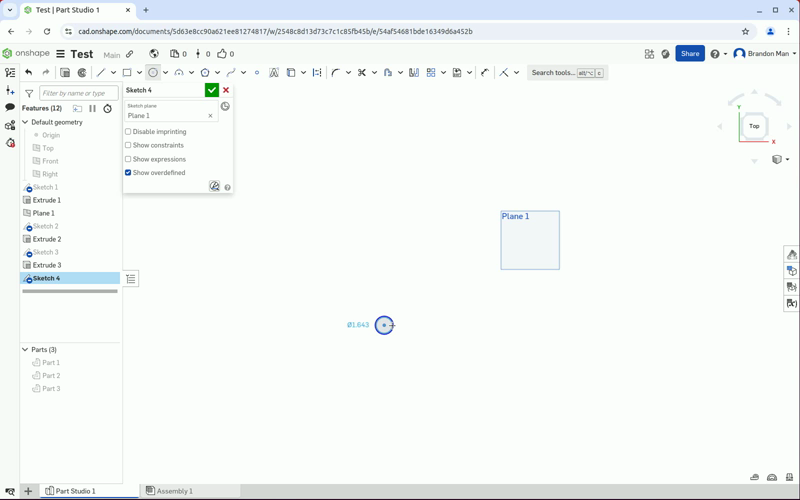
scroll(6)
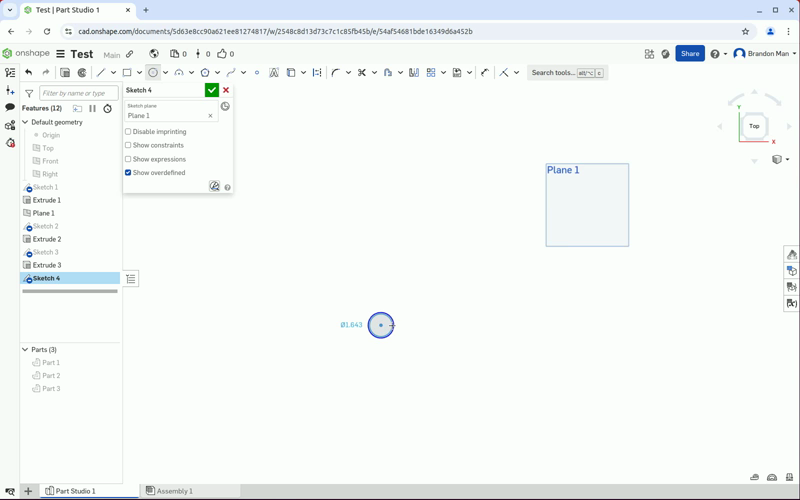
scroll(6)
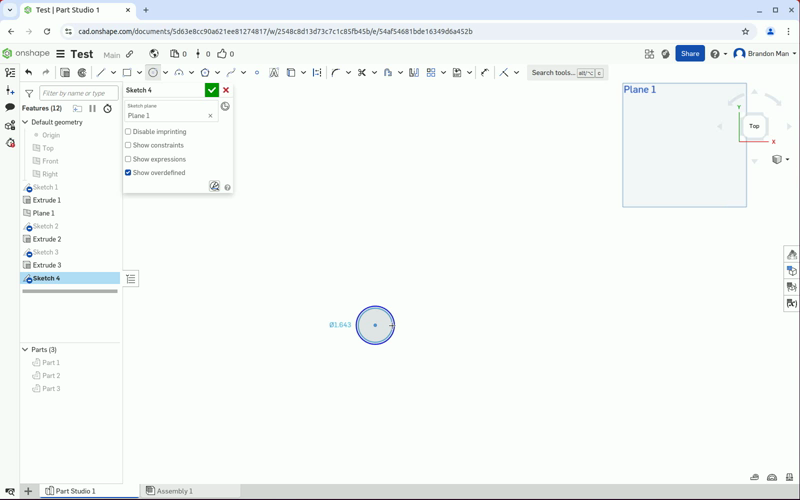
scroll(6)
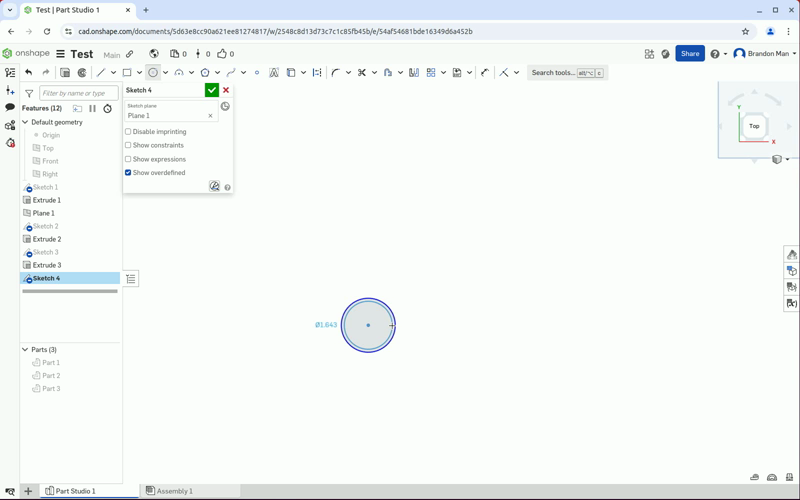
scroll(6)
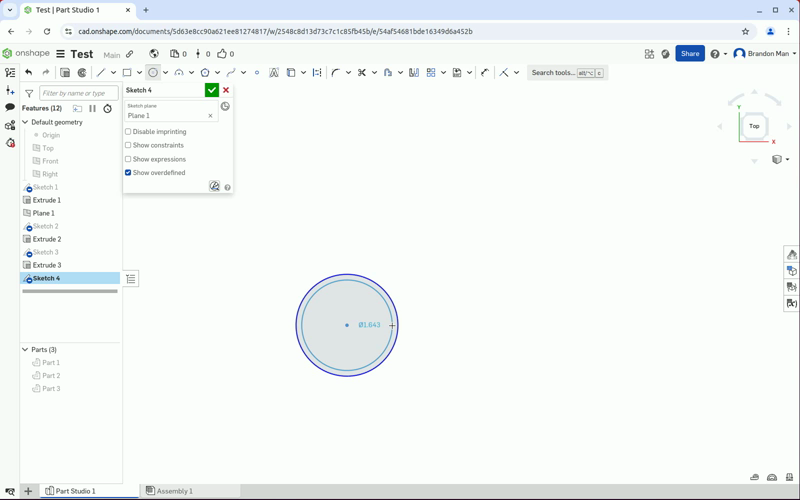
click(392, 325)
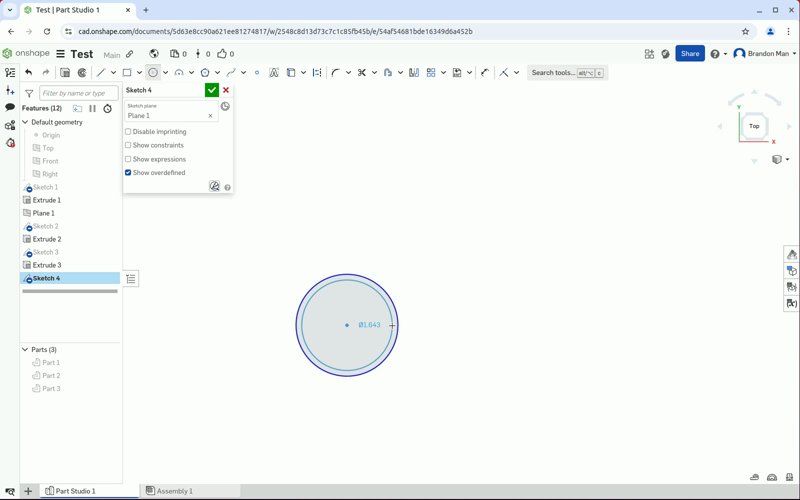
scroll(-6)
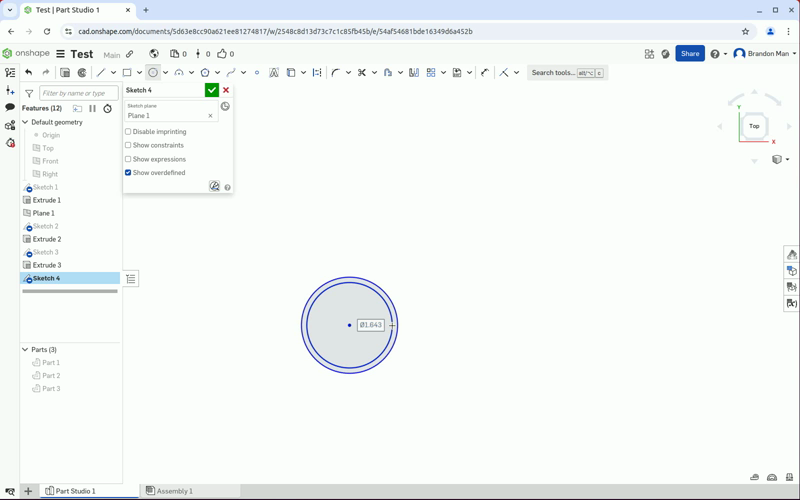
scroll(-6)
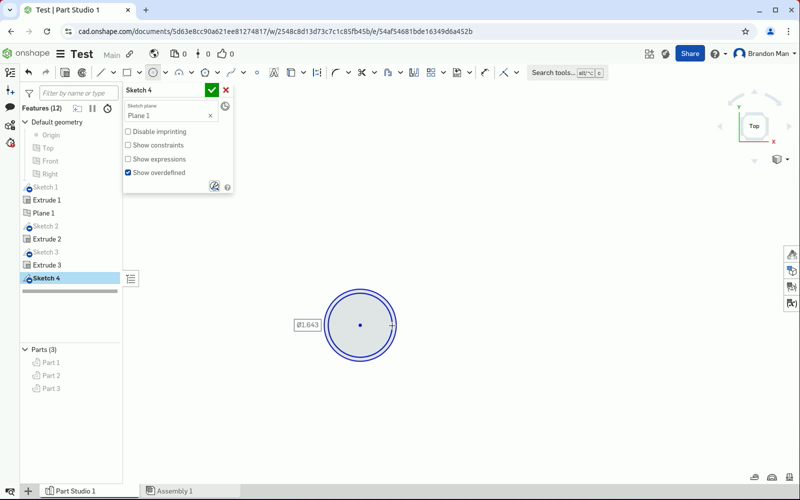
scroll(-6)
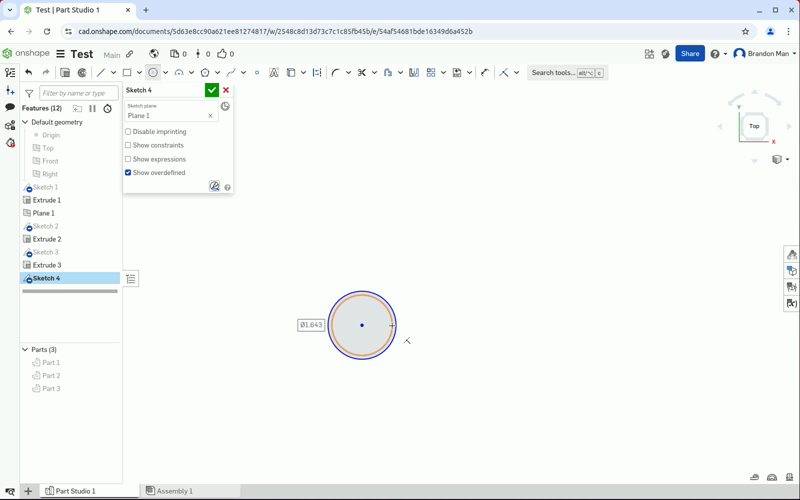
scroll(-6)
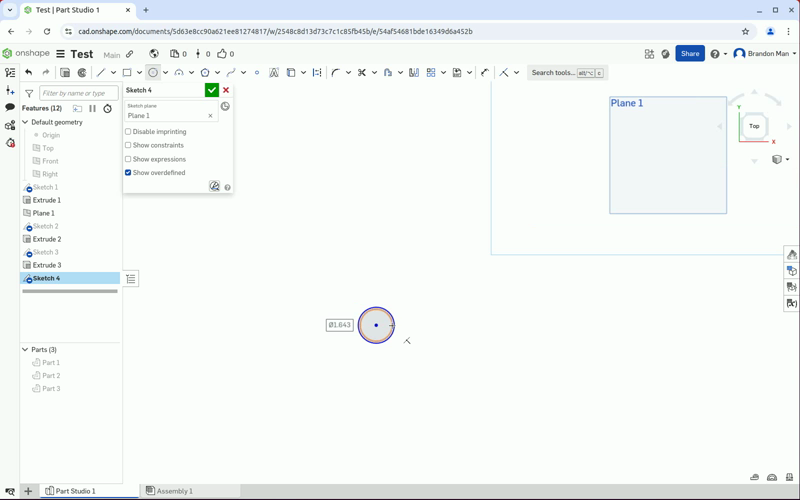
scroll(-6)
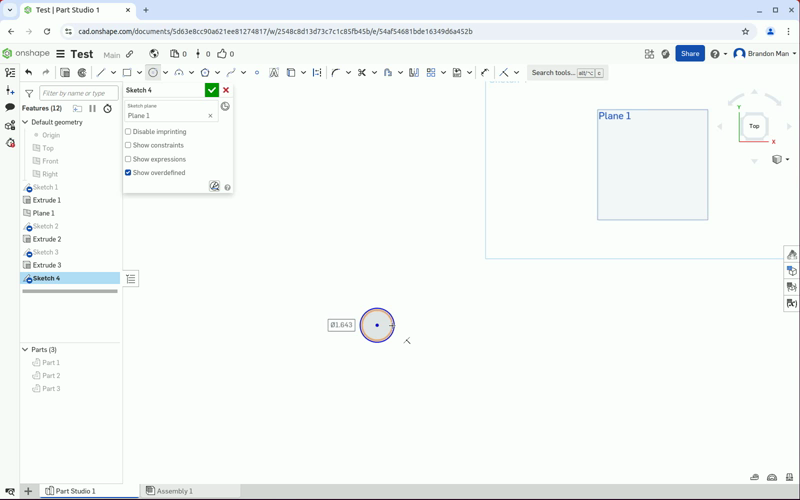
scroll(-6)
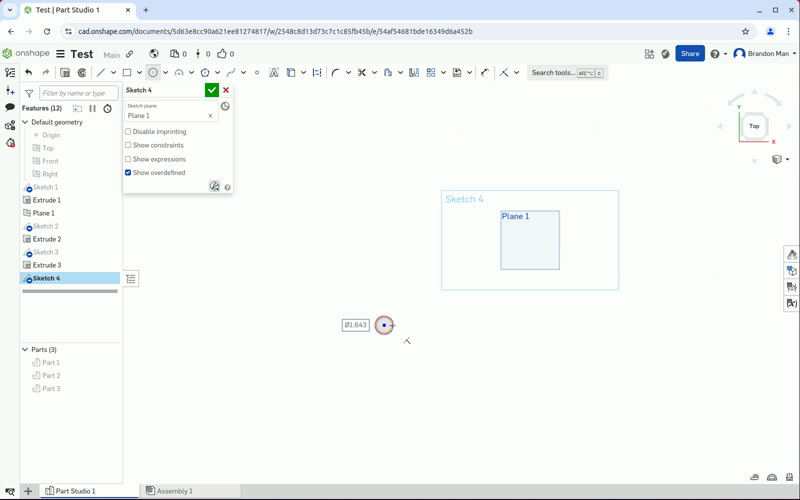
scroll(-6)
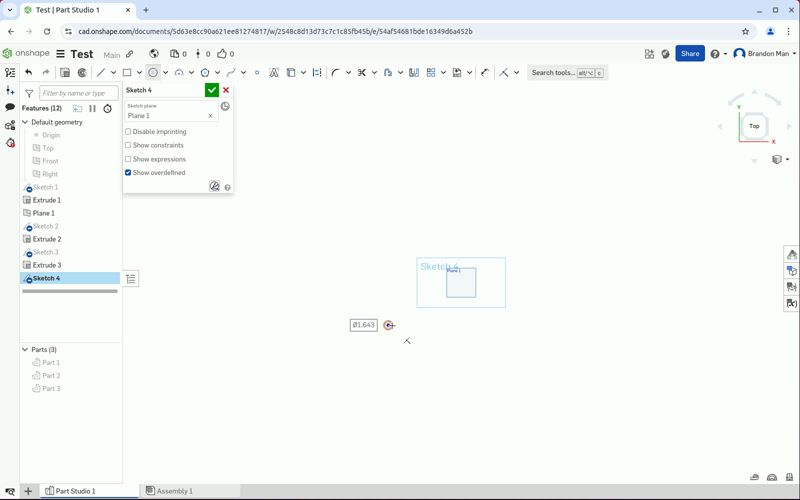
key(esc)
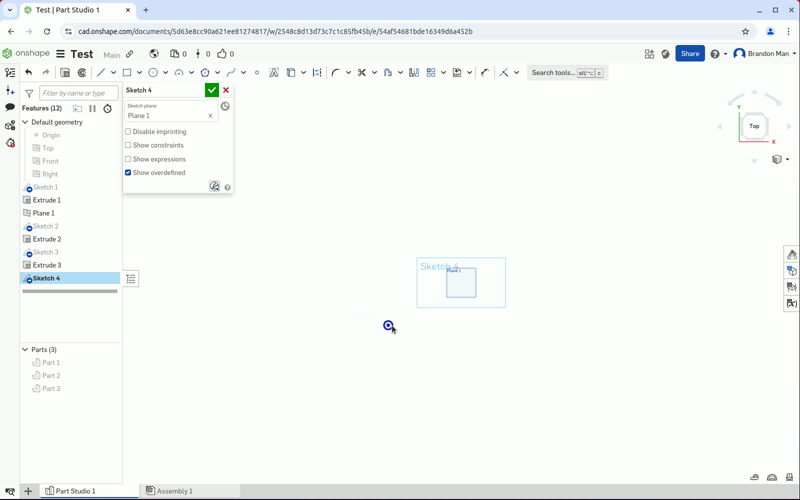
mouse_move(387, 329)
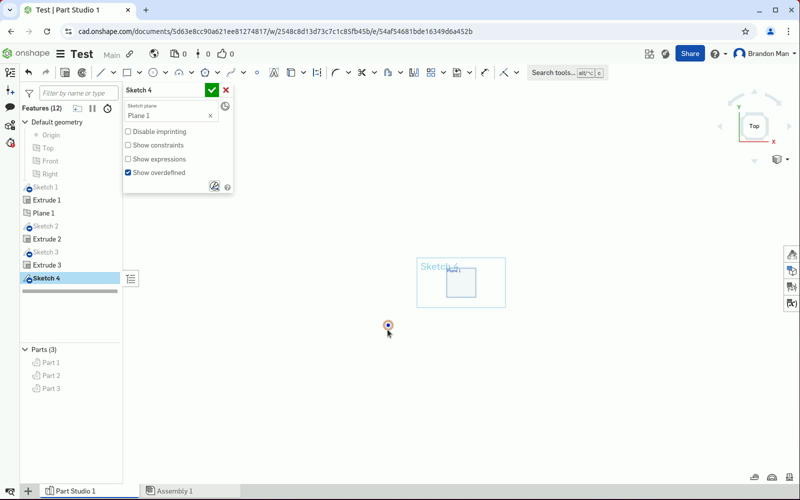
scroll(6)
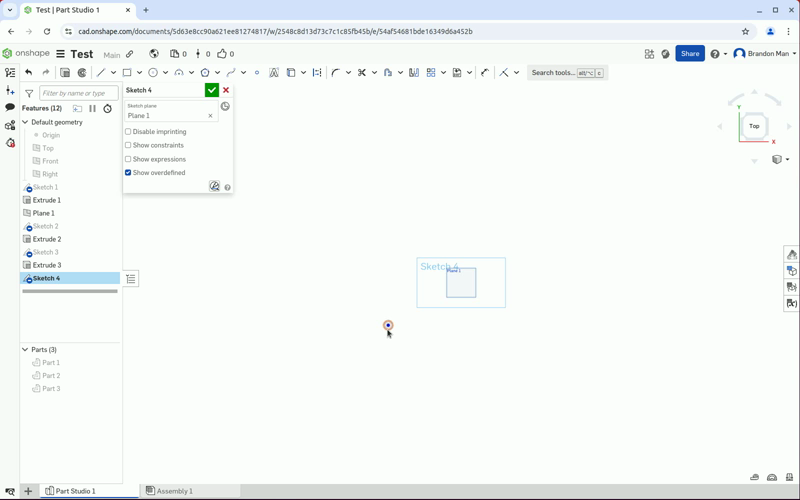
scroll(6)
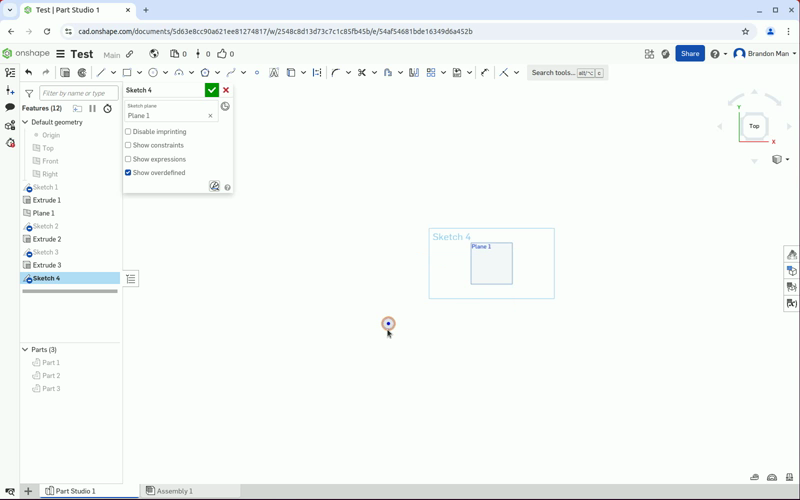
scroll(6)
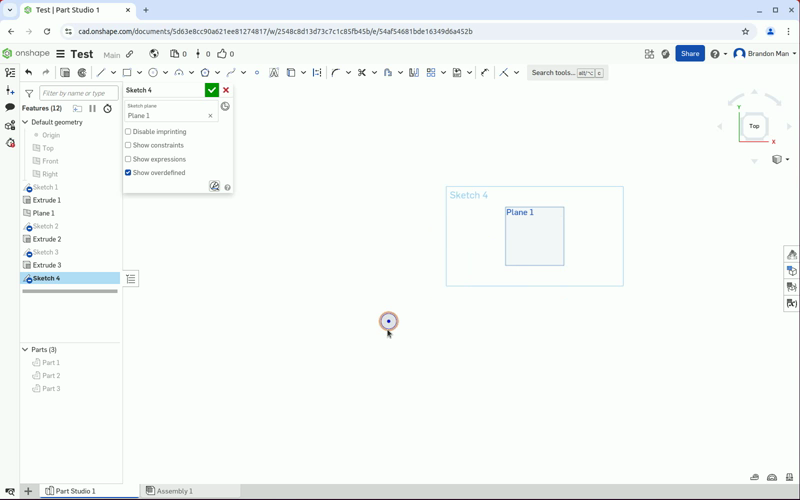
scroll(6)
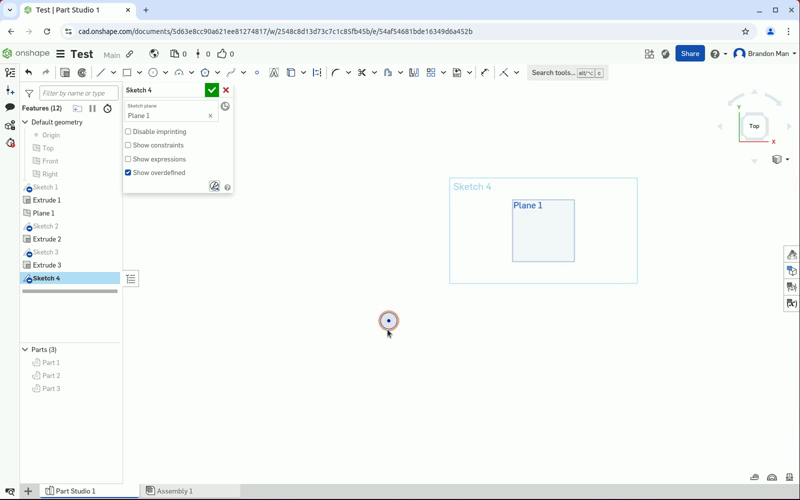
scroll(6)
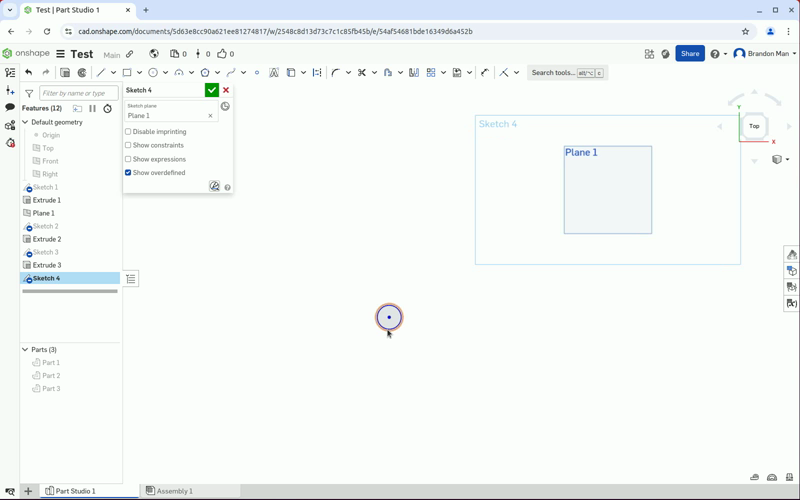
scroll(6)
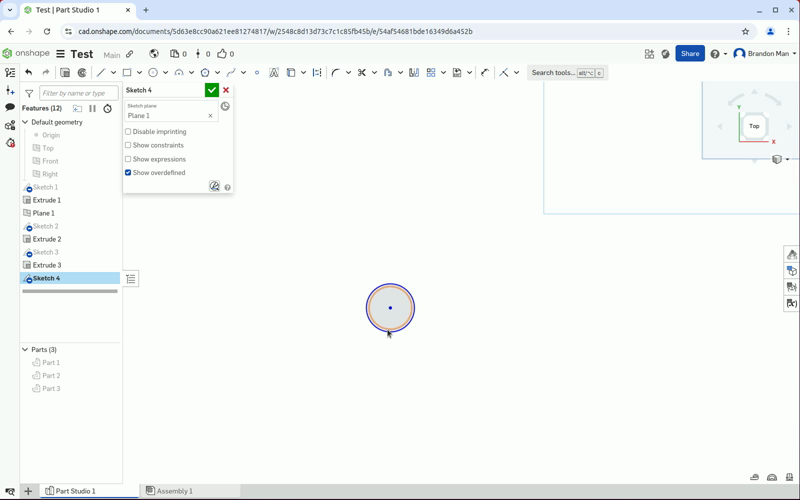
scroll(6)
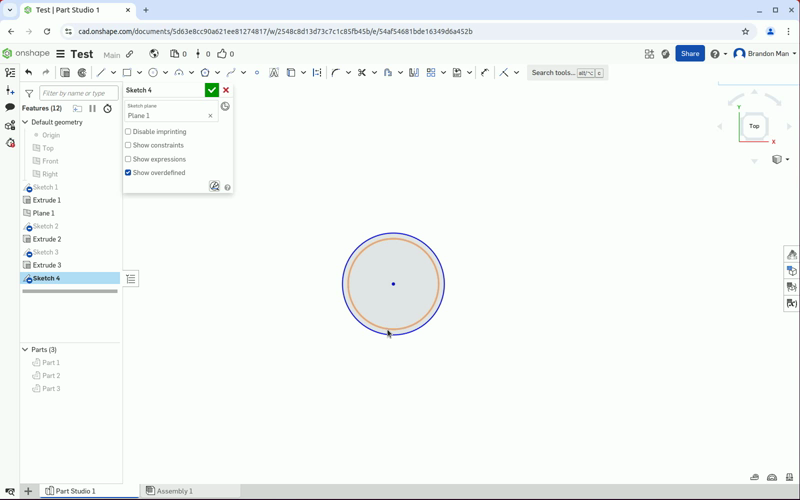
click(387, 329)
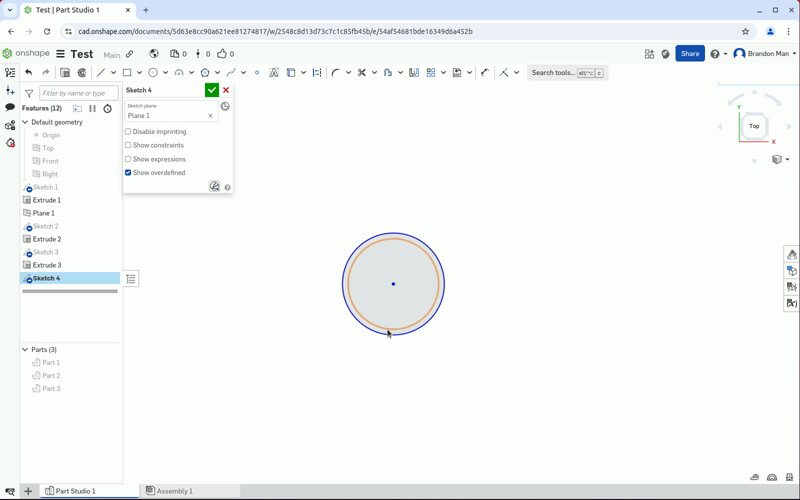
scroll(-6)
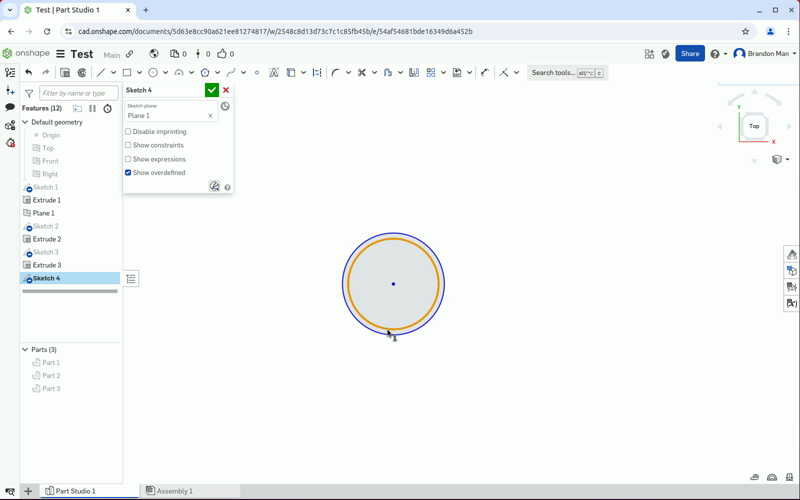
scroll(-6)
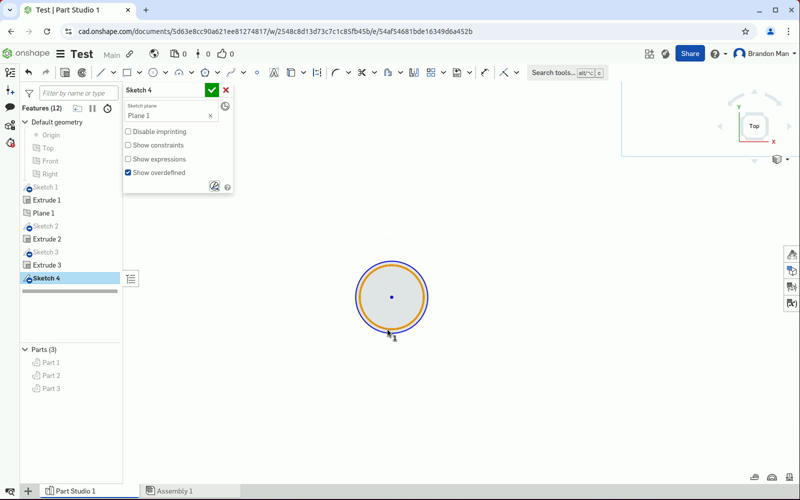
scroll(-6)
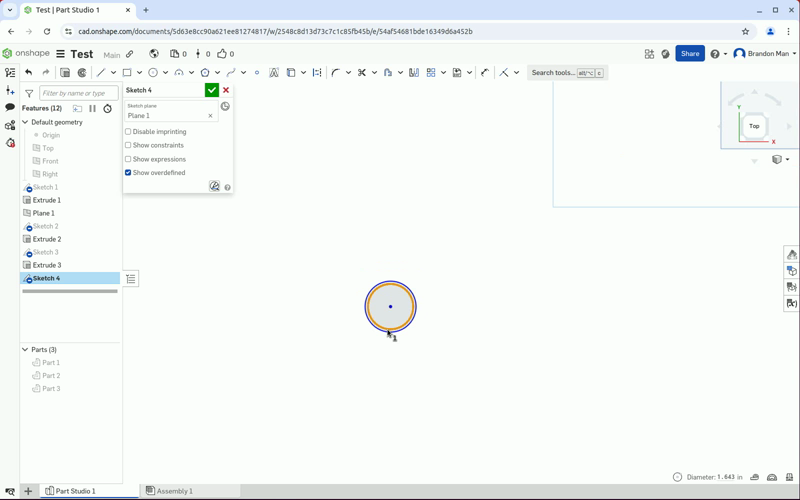
scroll(-6)
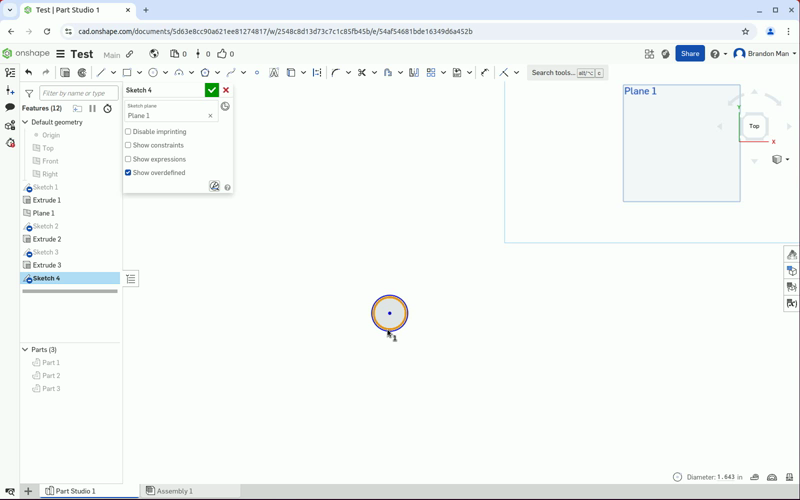
scroll(-6)
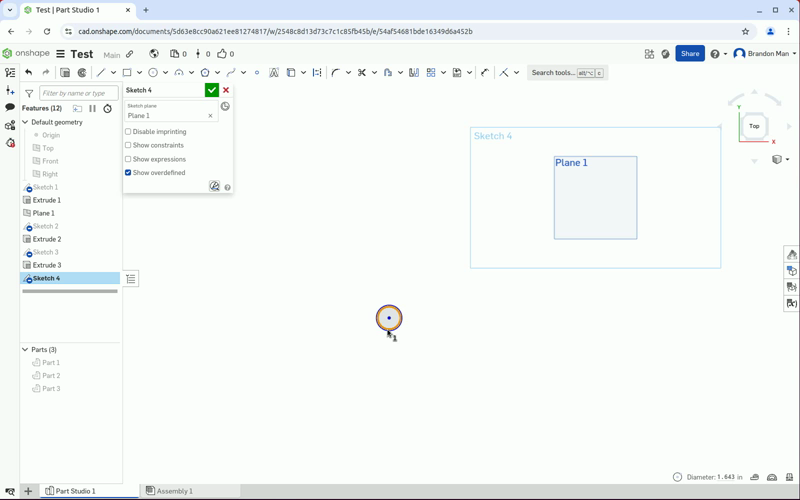
scroll(-6)
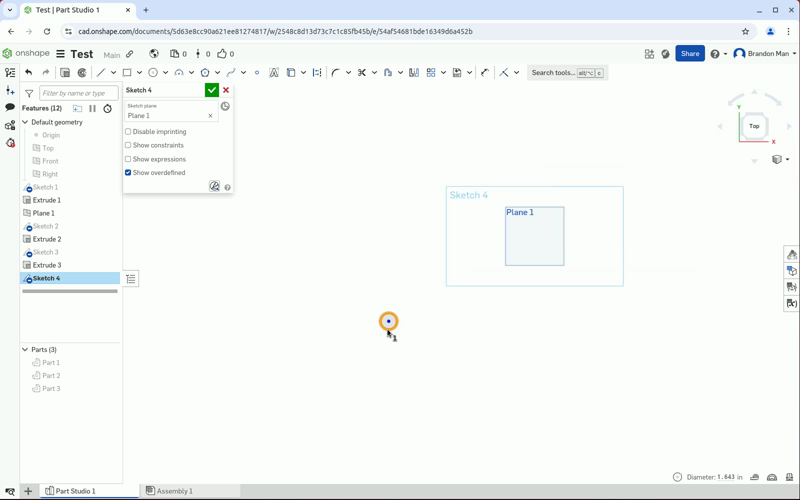
scroll(-6)
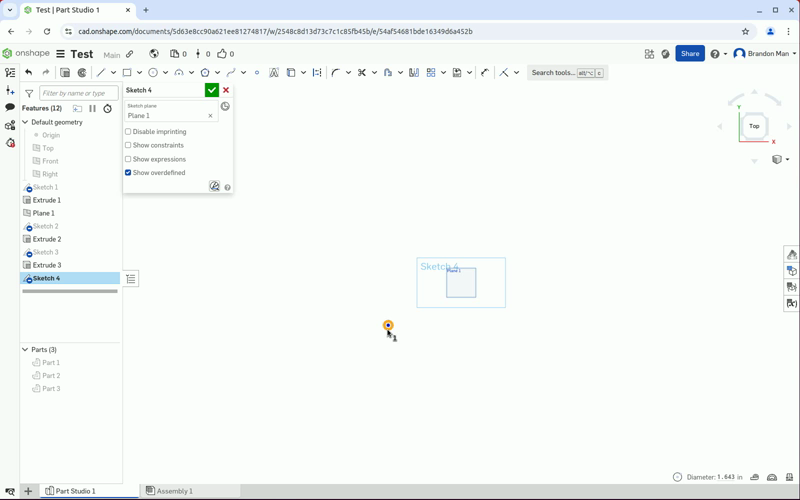
mouse_move(73, 352)
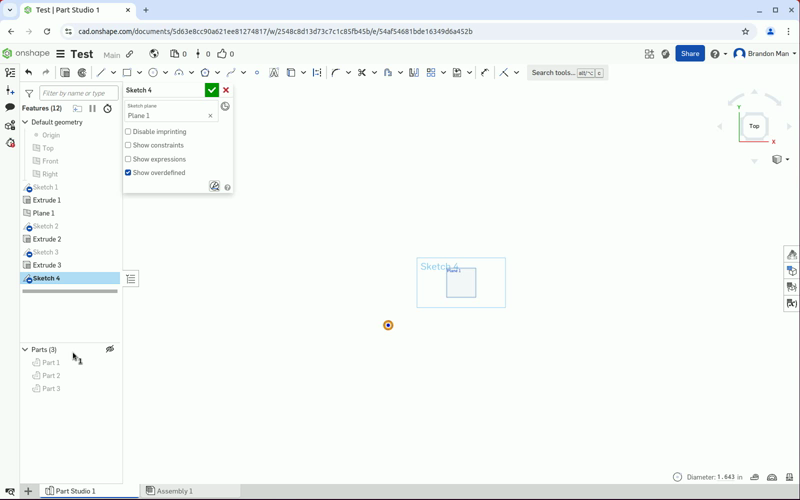
key(shift+y)
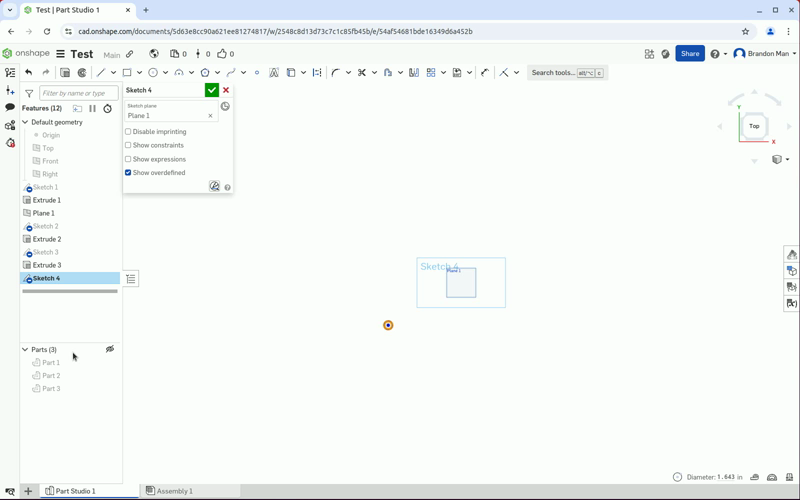
key(shift+e)
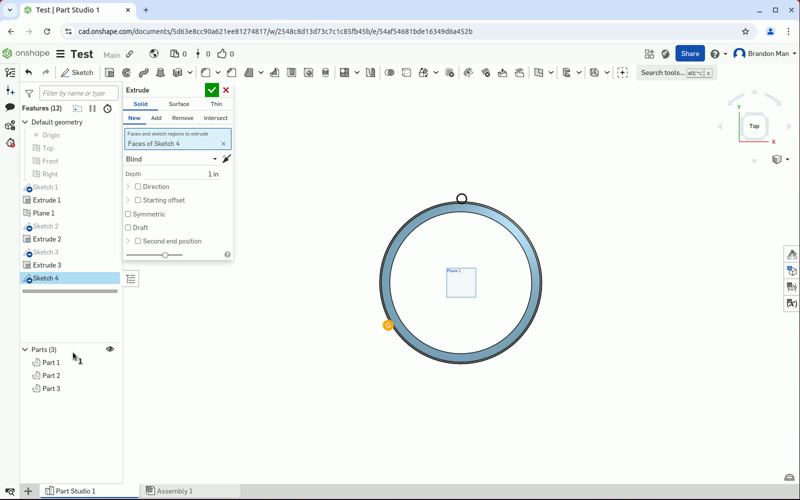
mouse_move(143, 106)
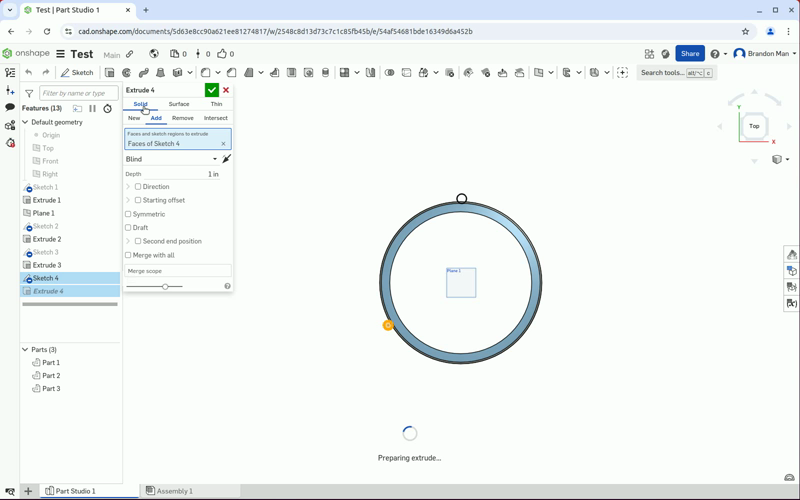
click(143, 106)
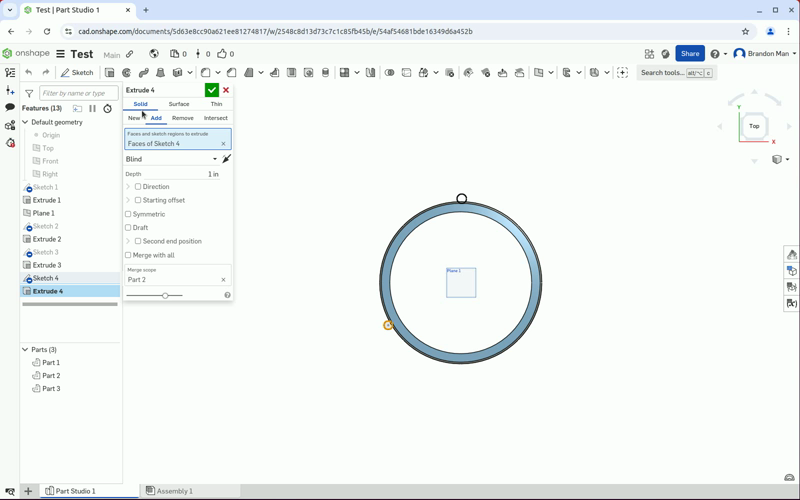
mouse_move(137, 120)
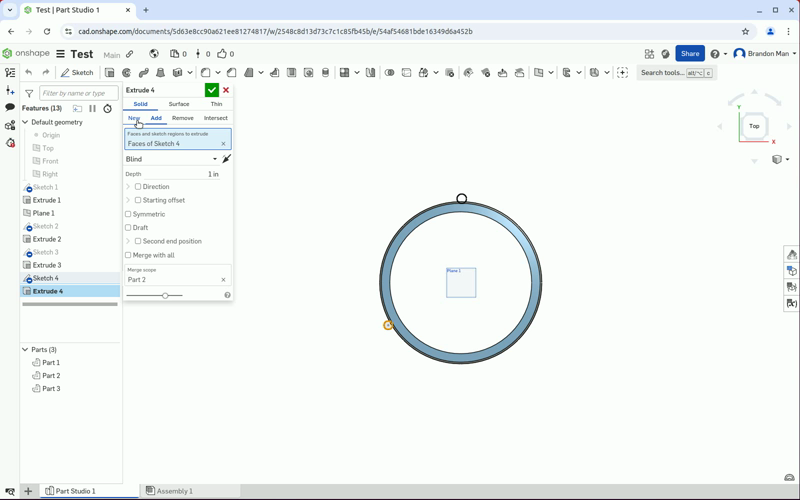
click(137, 120)
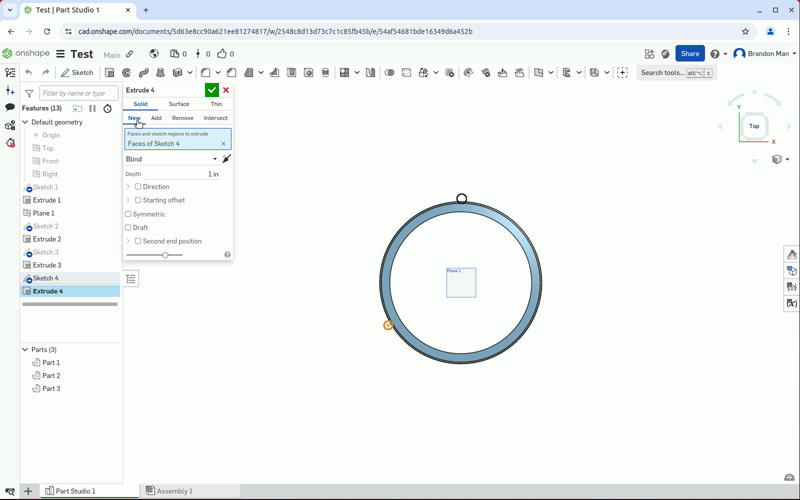
key(tab, 4)
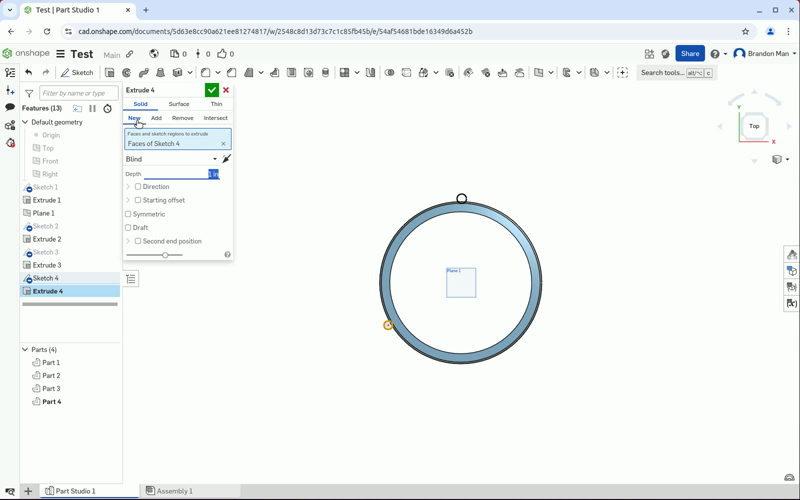
text(2.166)
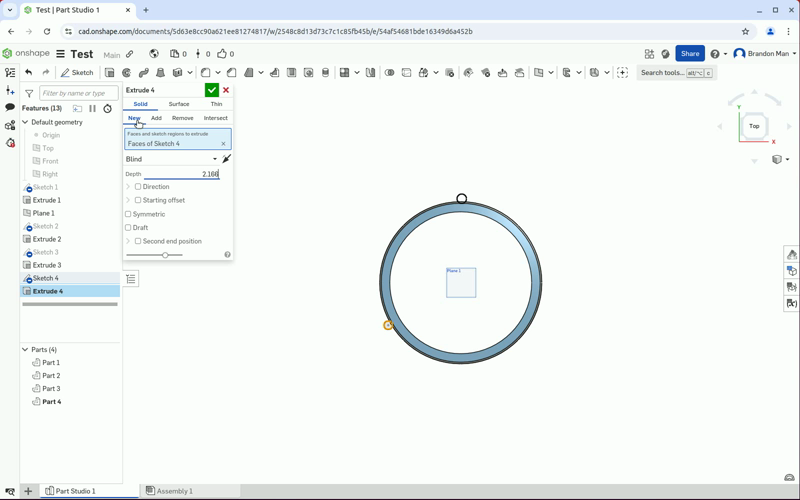
key(enter)
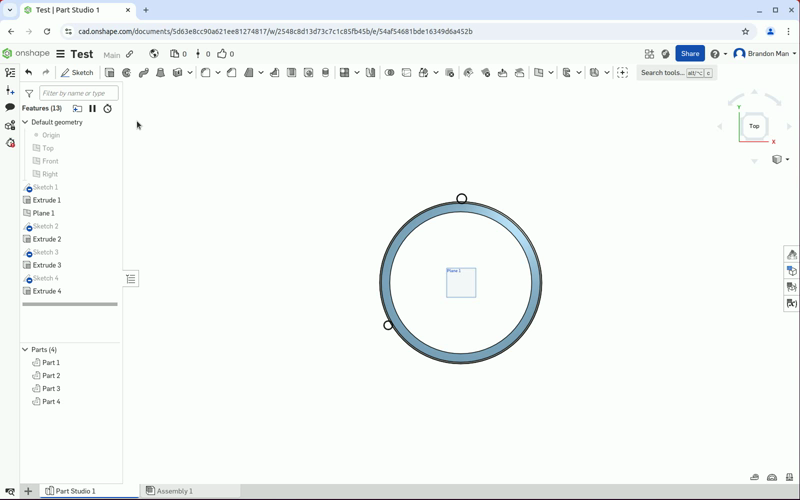
key(shift+h)
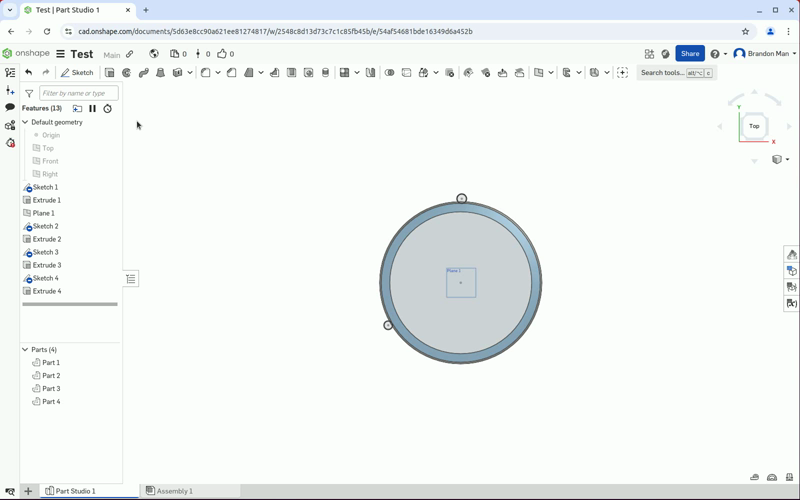
key(shift+h)
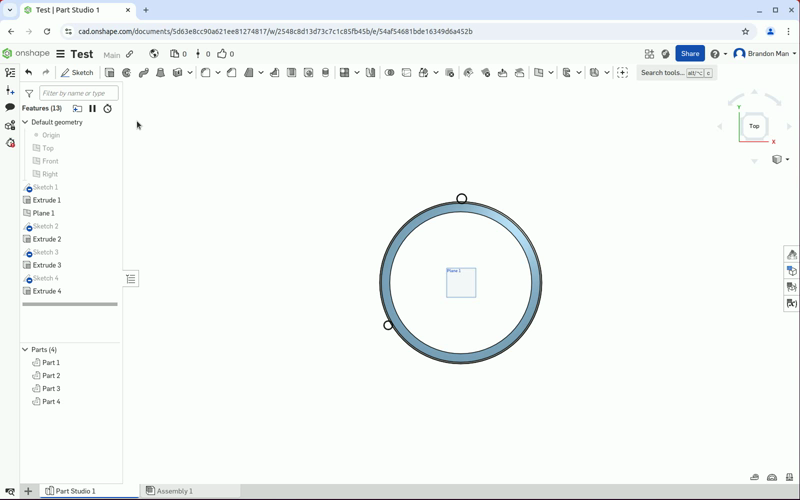
mouse_move(73, 189)
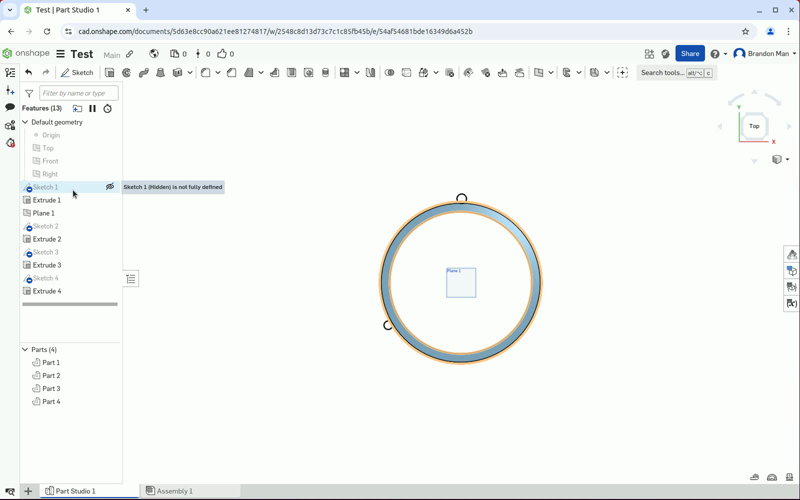
click(73, 189)
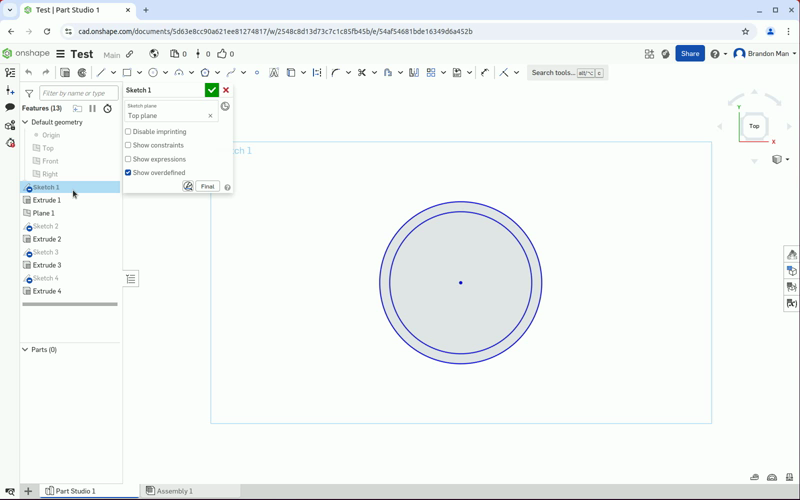
mouse_move(229, 92)
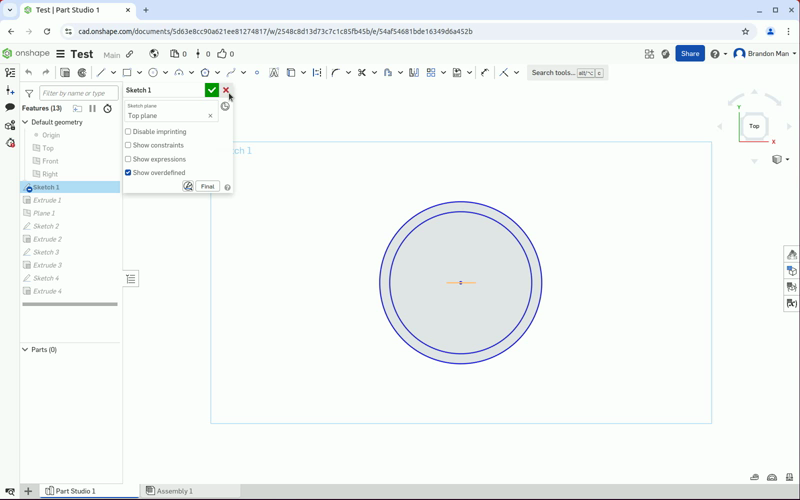
click(229, 92)
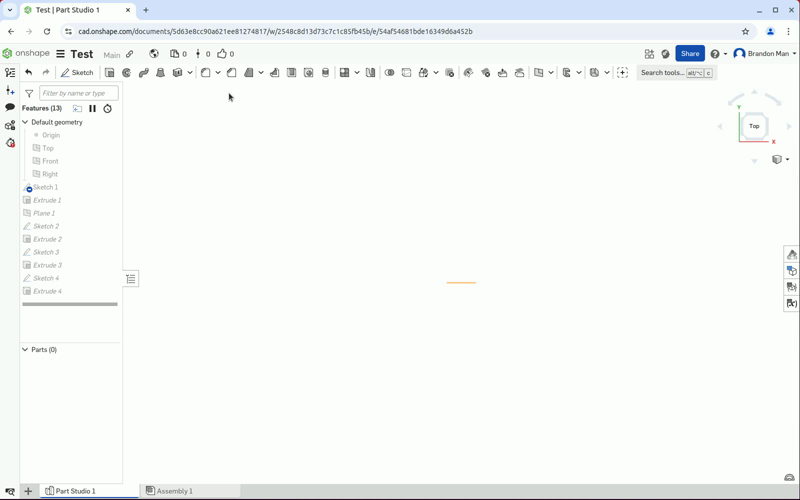
key(shift+s)
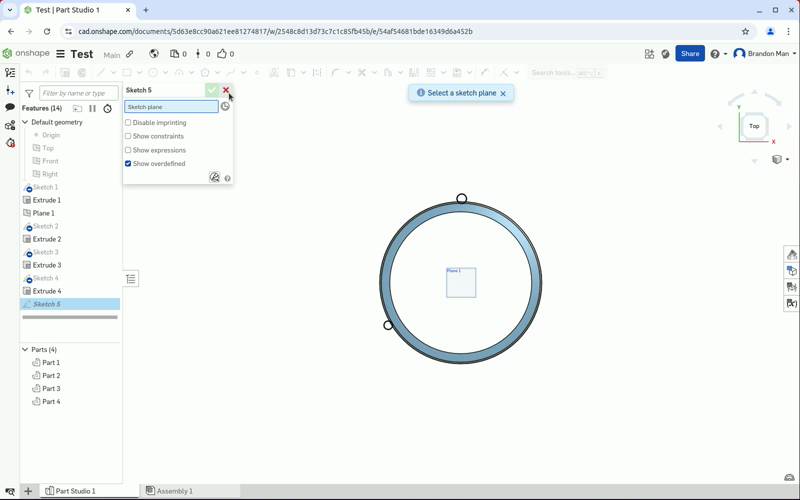
mouse_move(73, 215)
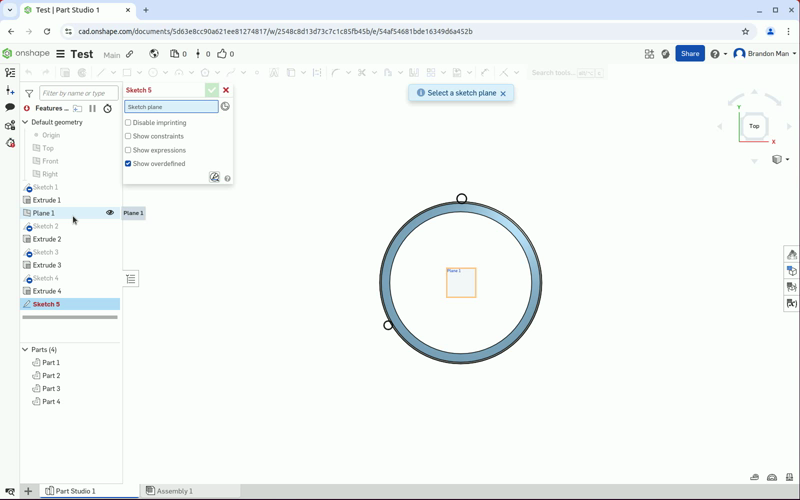
click(73, 215)
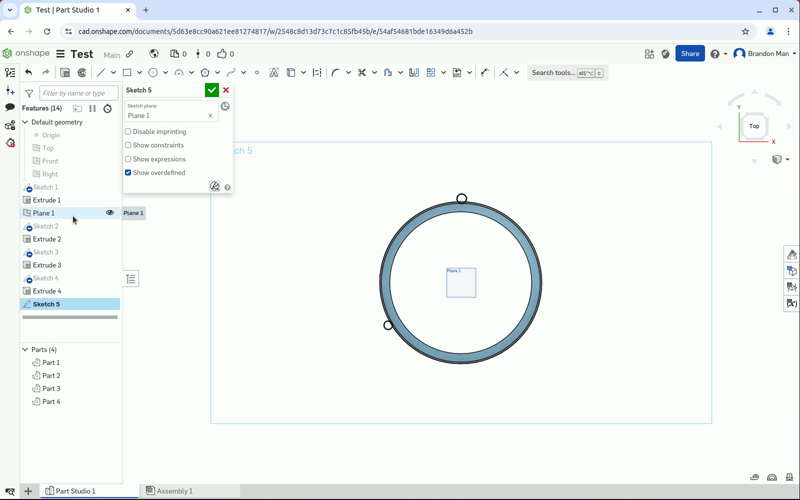
mouse_move(73, 352)
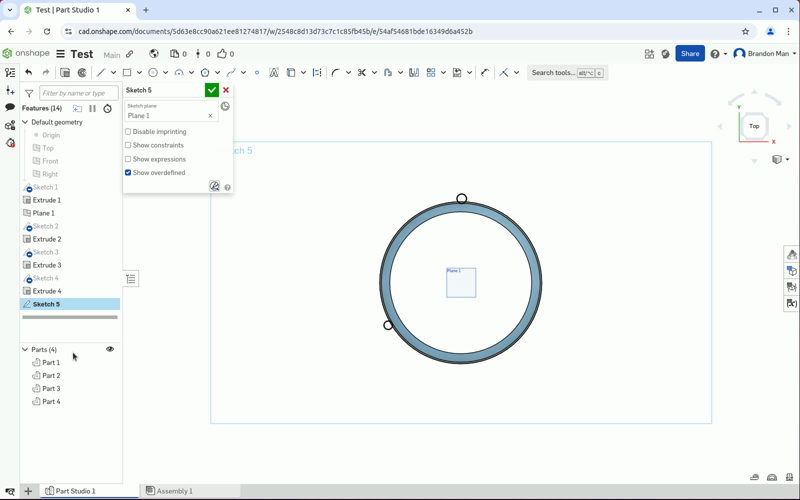
key(y)
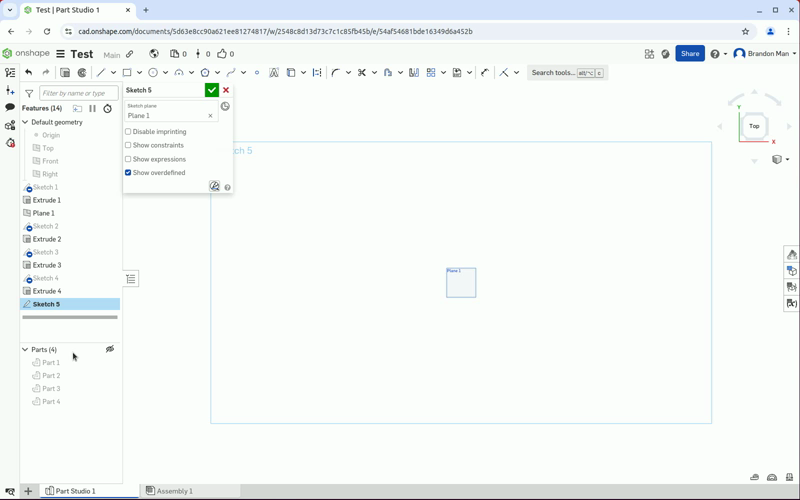
key(c)
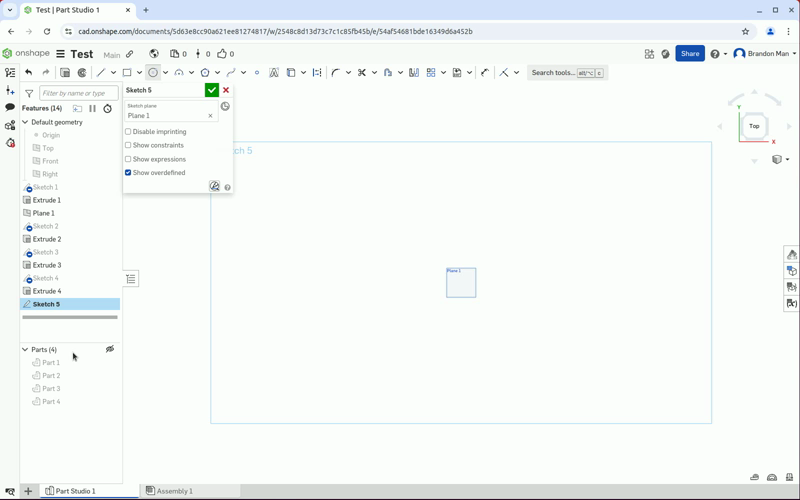
key_down(shift)
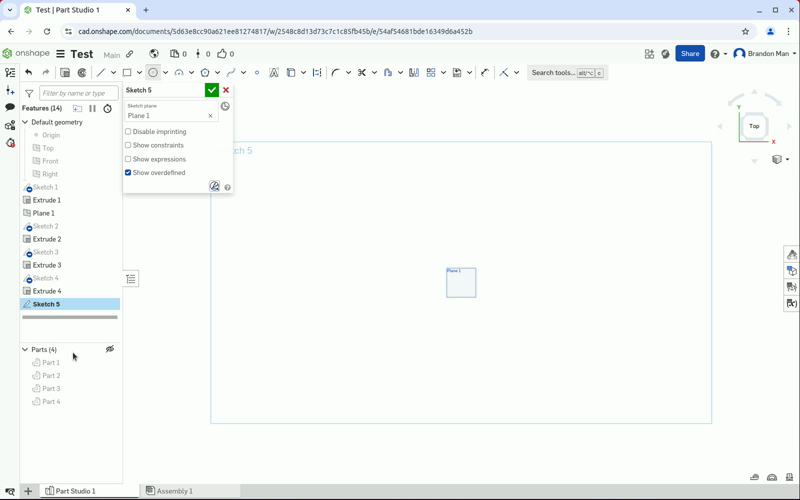
mouse_move(534, 325)
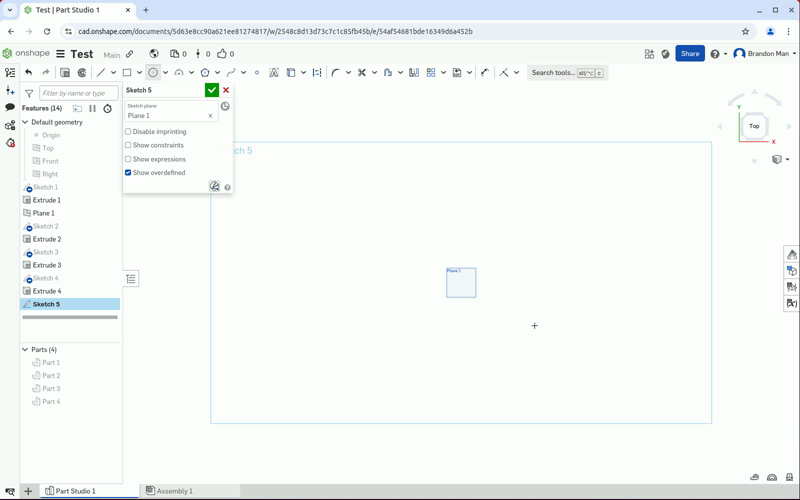
click(534, 325)
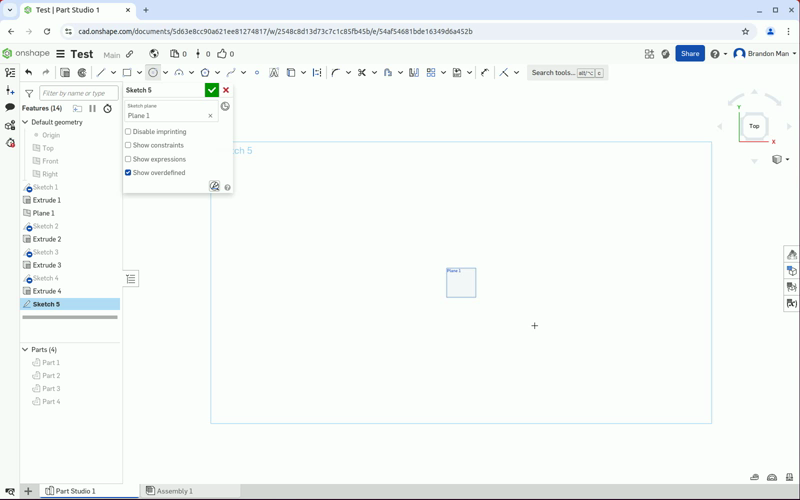
key_up(shift)
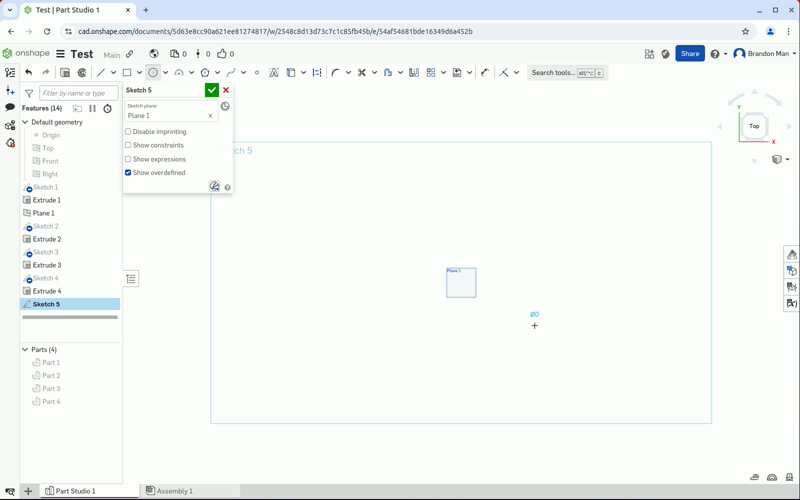
mouse_move(539, 325)
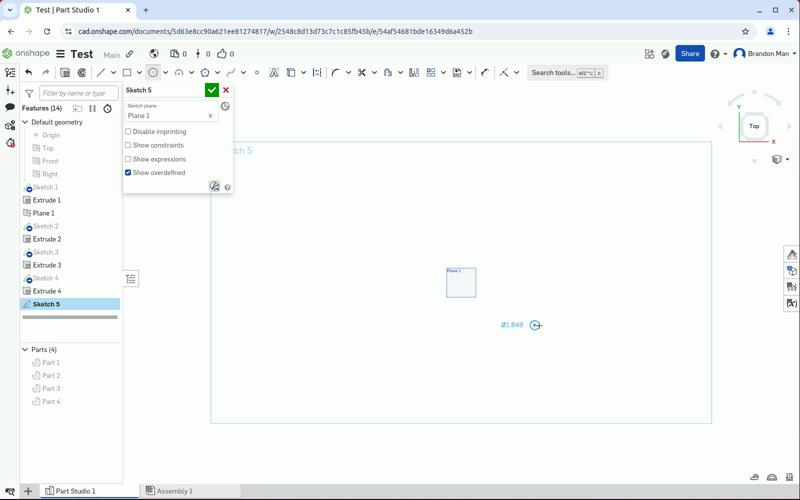
click(539, 325)
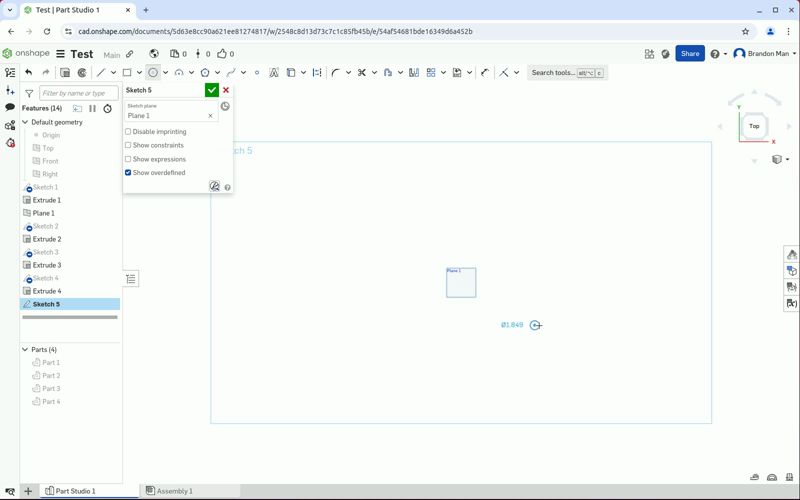
key(esc)
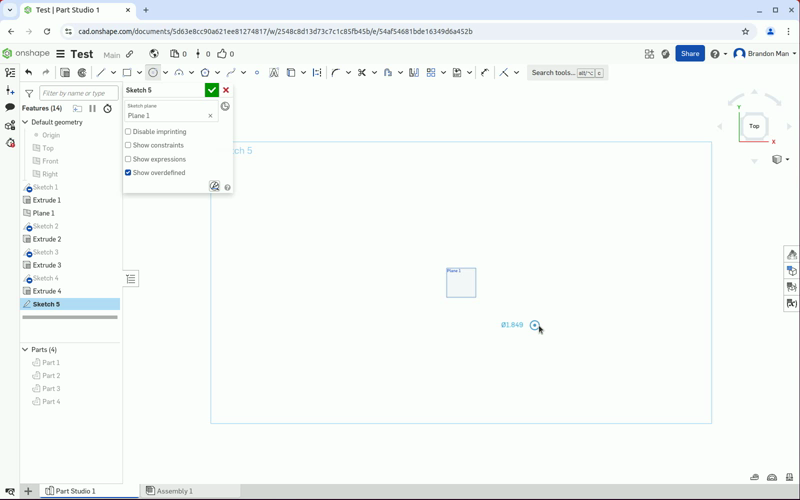
key(c)
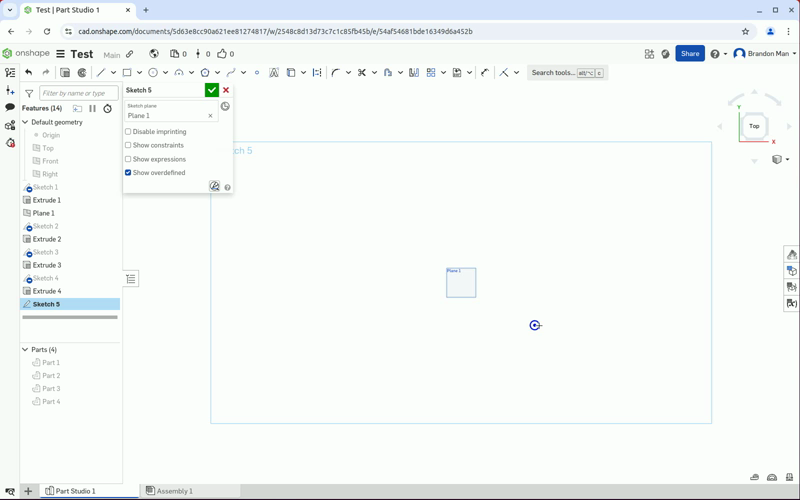
key_down(shift)
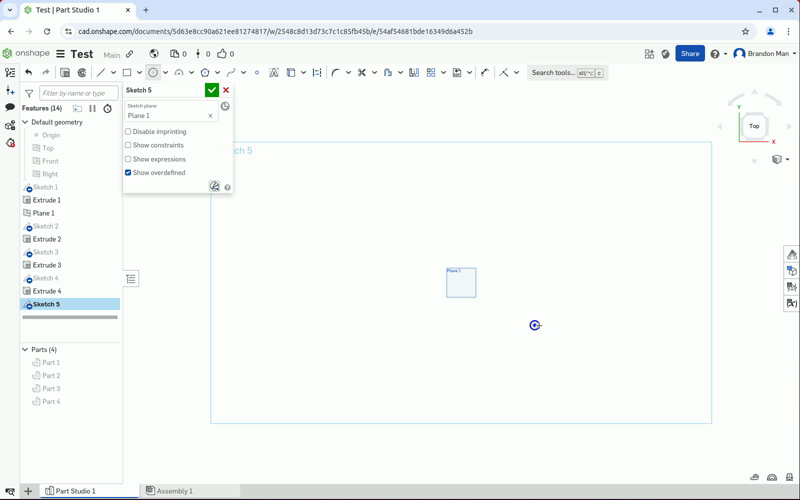
mouse_move(534, 325)
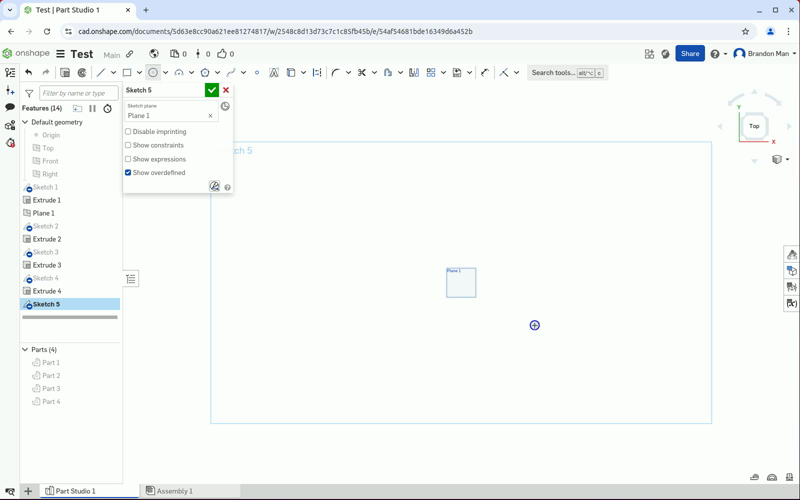
click(534, 325)
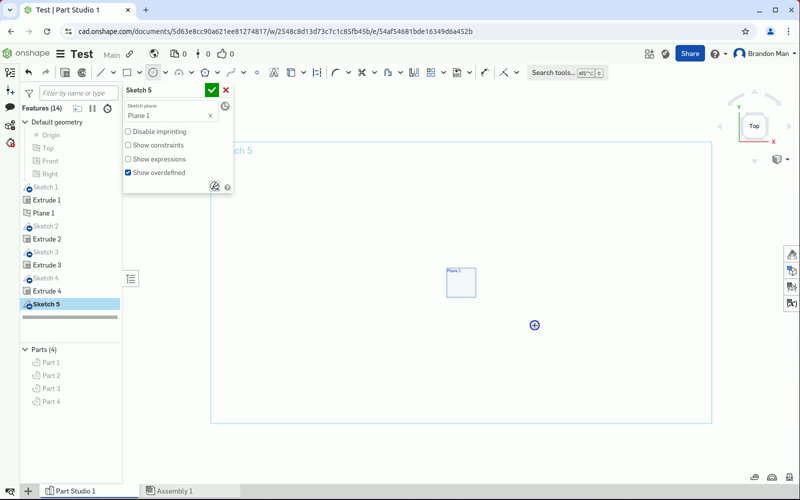
key_up(shift)
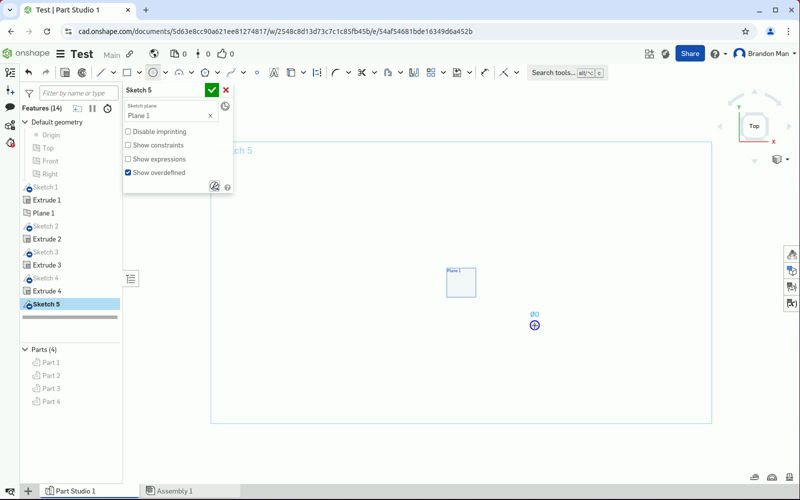
mouse_move(538, 325)
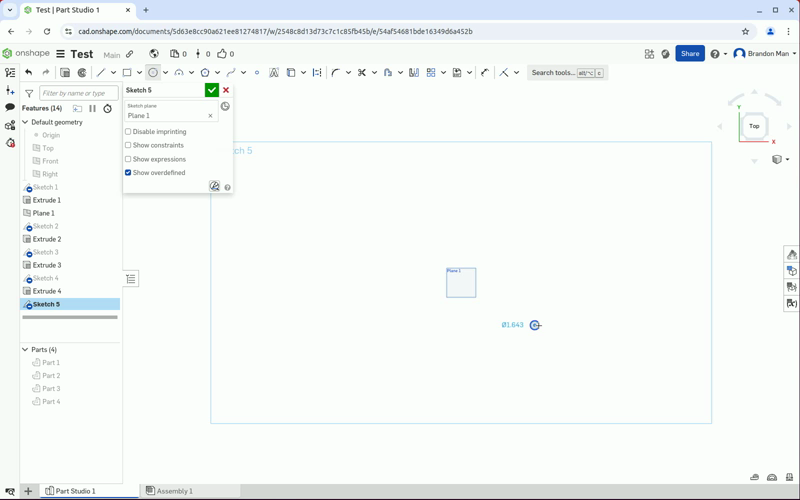
scroll(6)
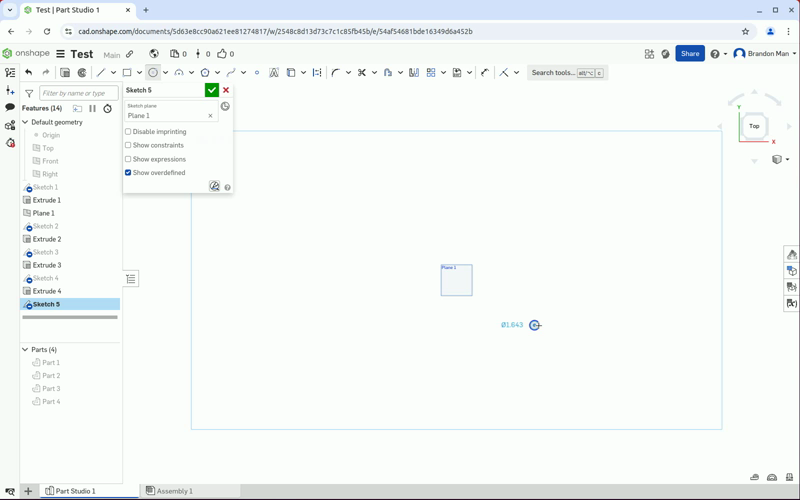
scroll(6)
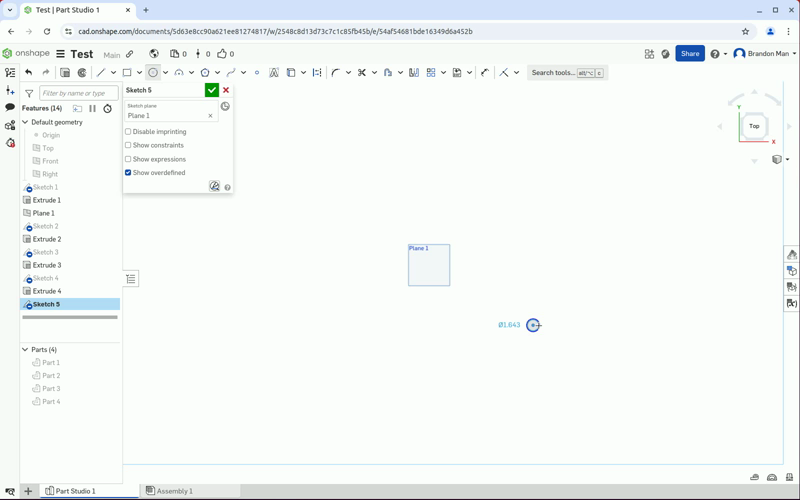
scroll(6)
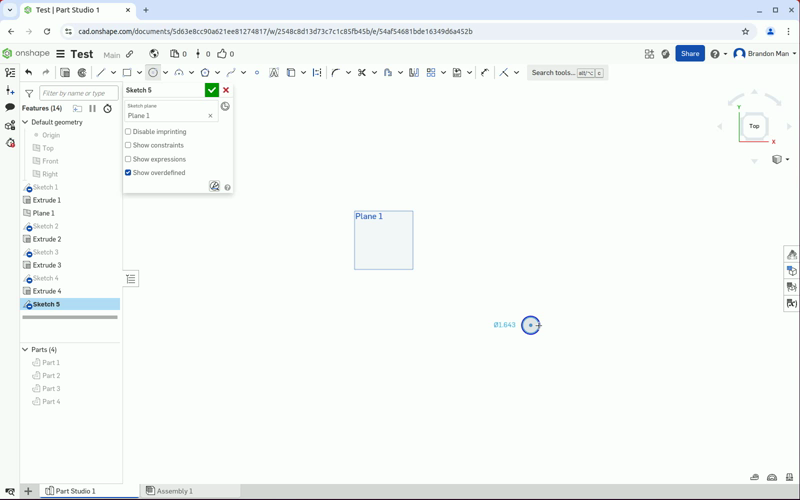
scroll(6)
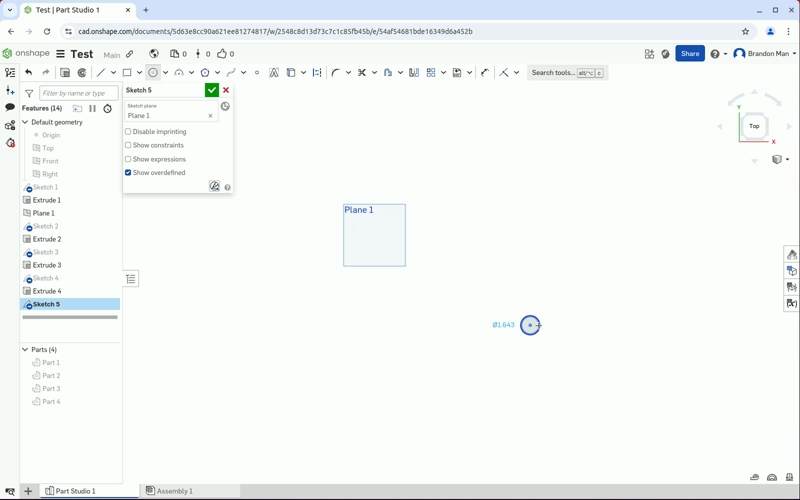
scroll(6)
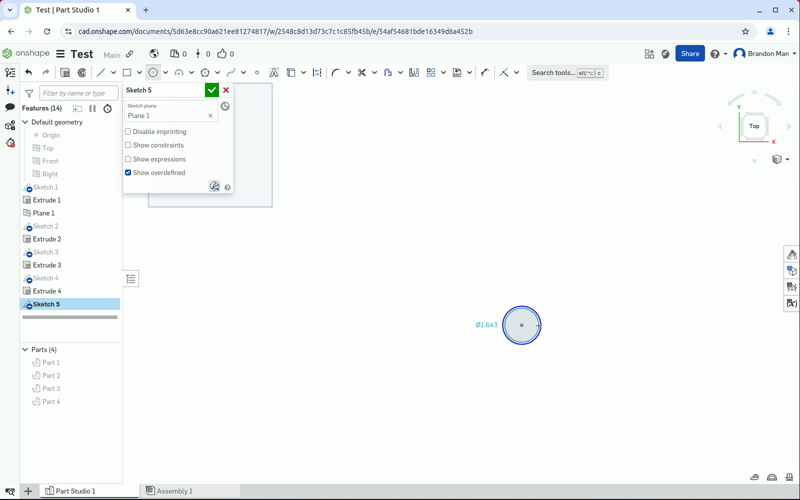
scroll(6)
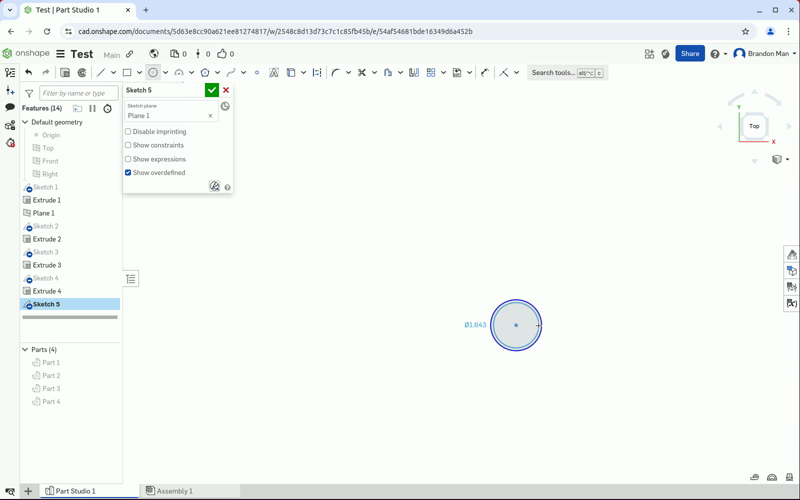
scroll(6)
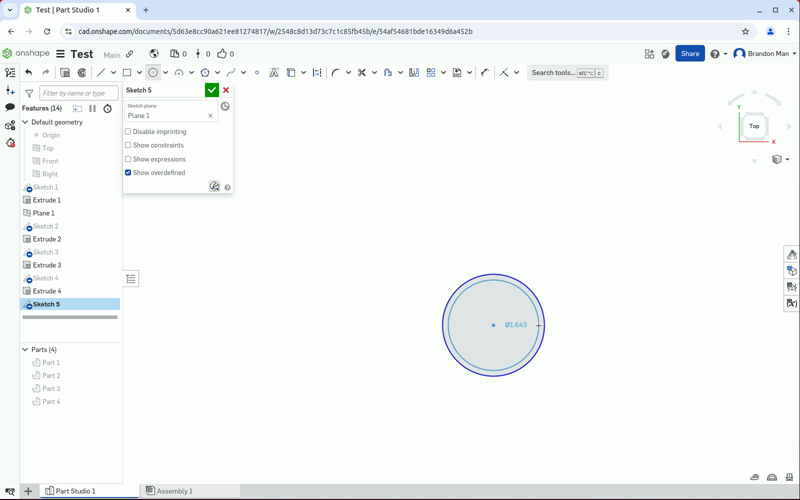
click(538, 325)
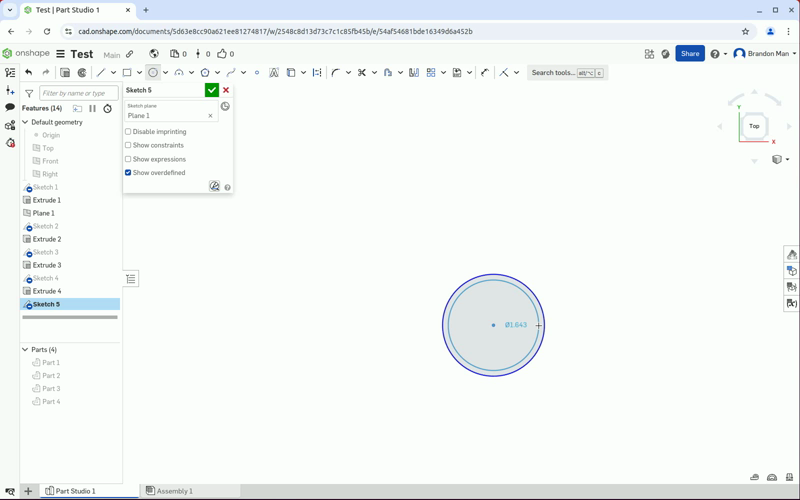
scroll(-6)
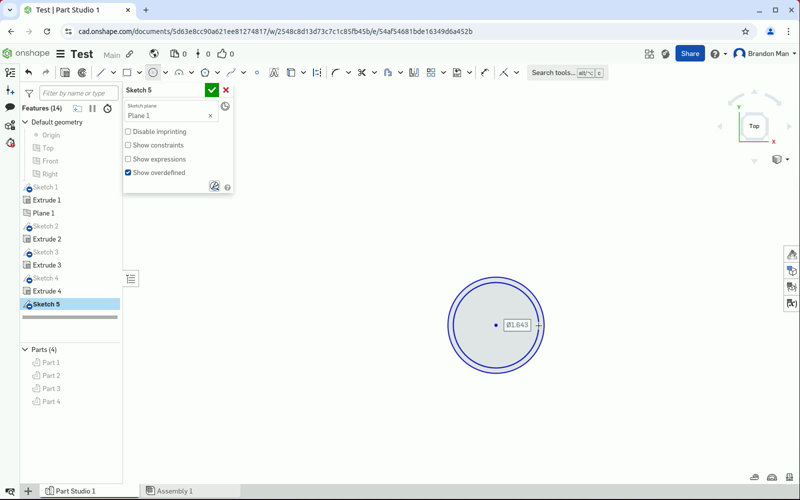
scroll(-6)
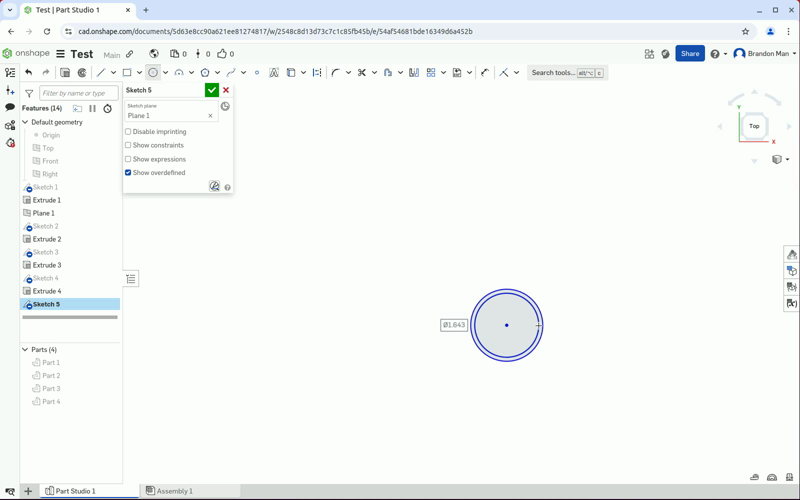
scroll(-6)
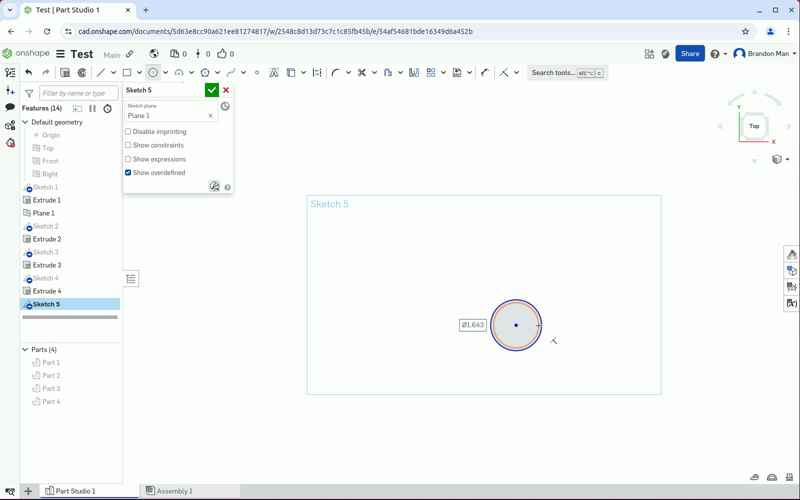
scroll(-6)
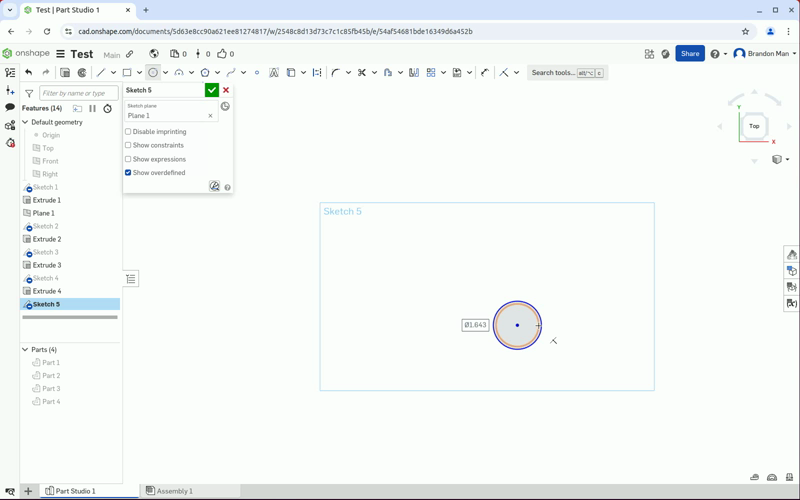
scroll(-6)
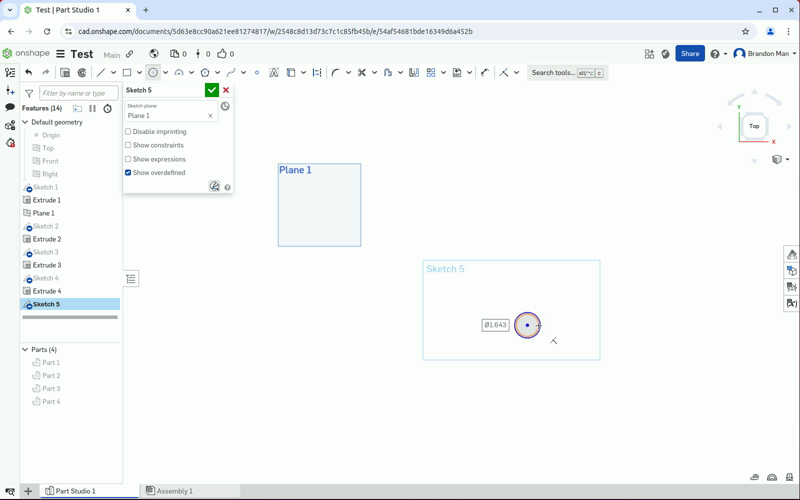
scroll(-6)
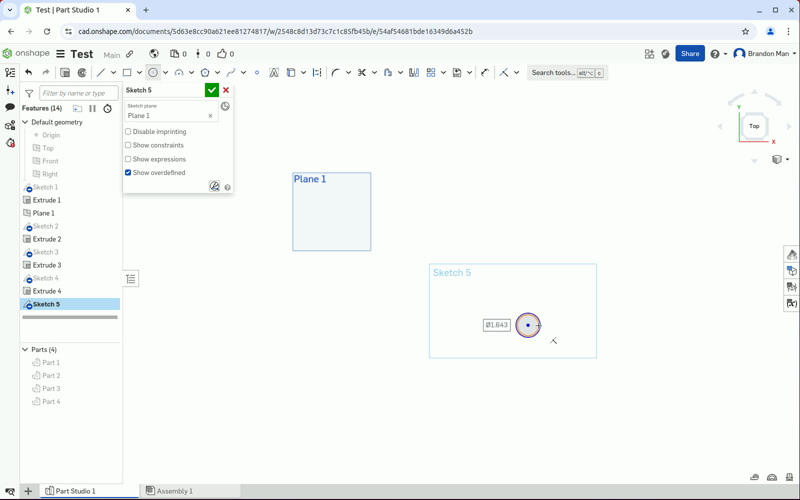
scroll(-6)
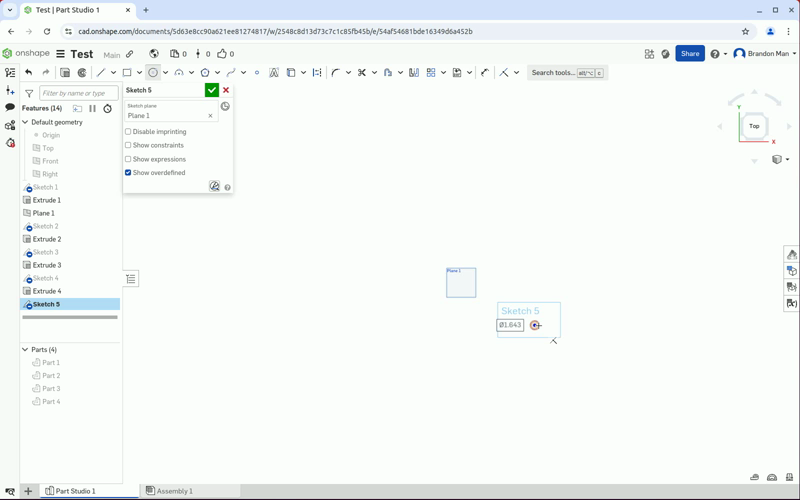
key(esc)
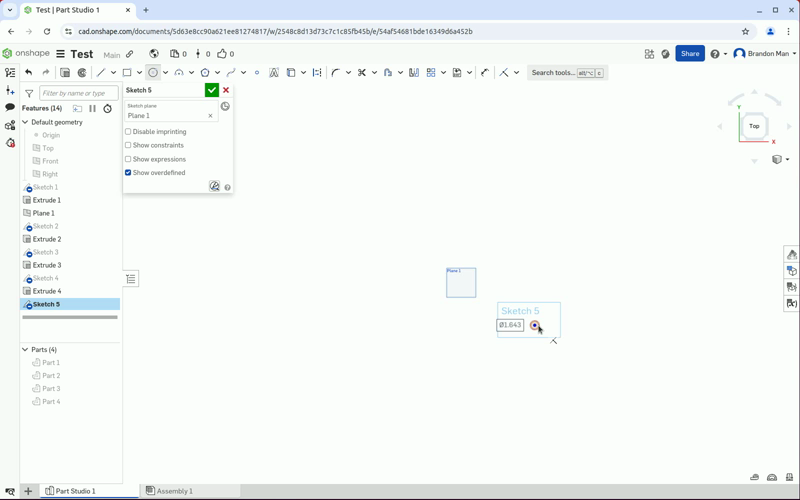
mouse_move(533, 321)
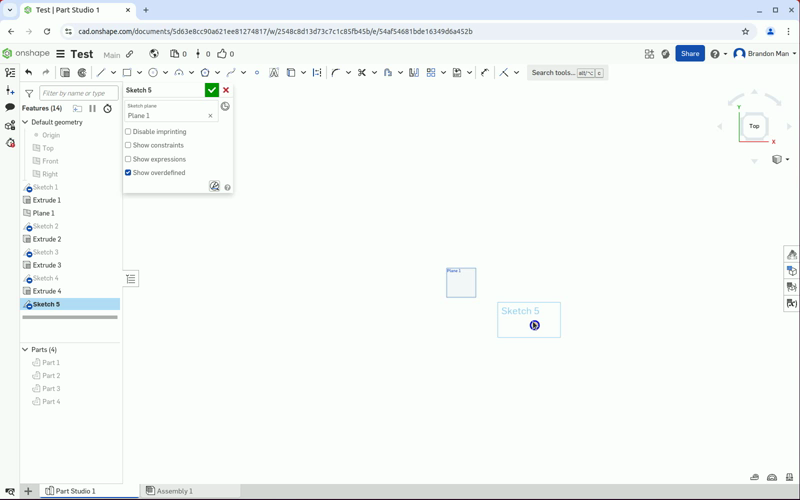
scroll(6)
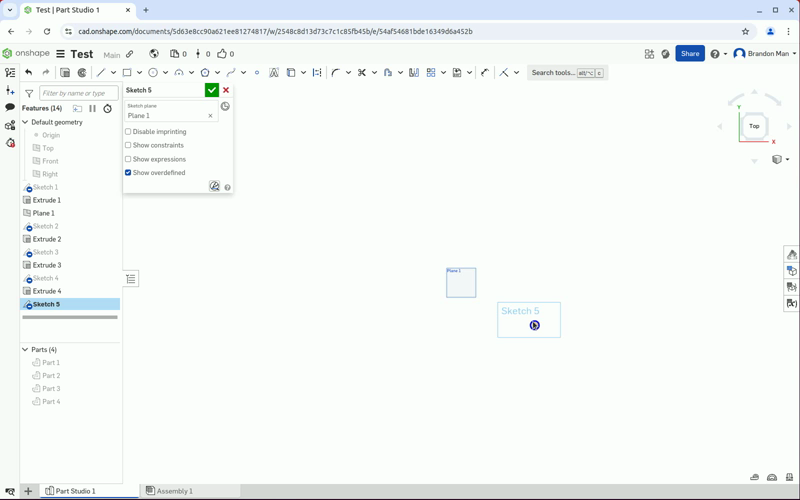
scroll(6)
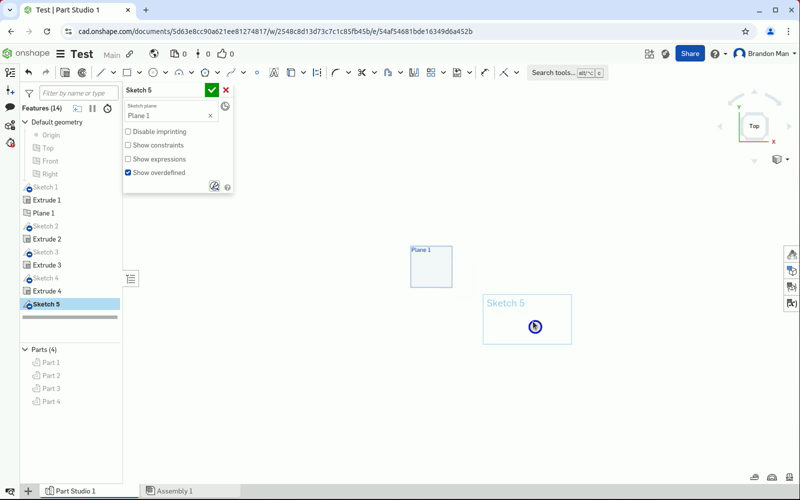
scroll(6)
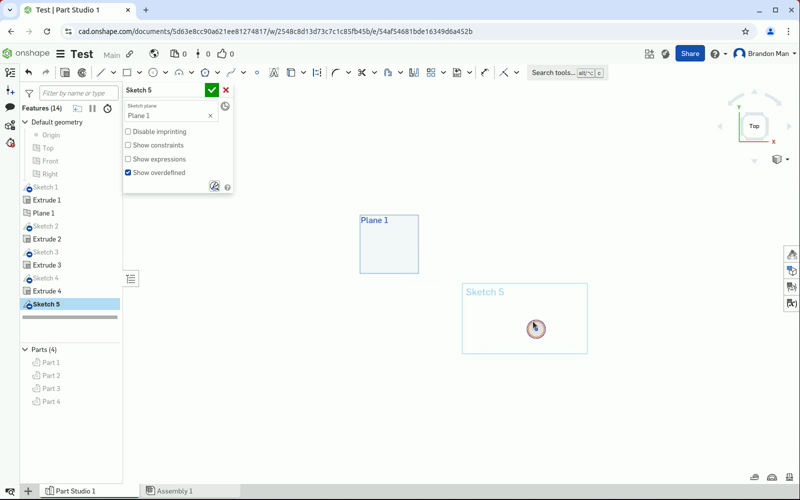
scroll(6)
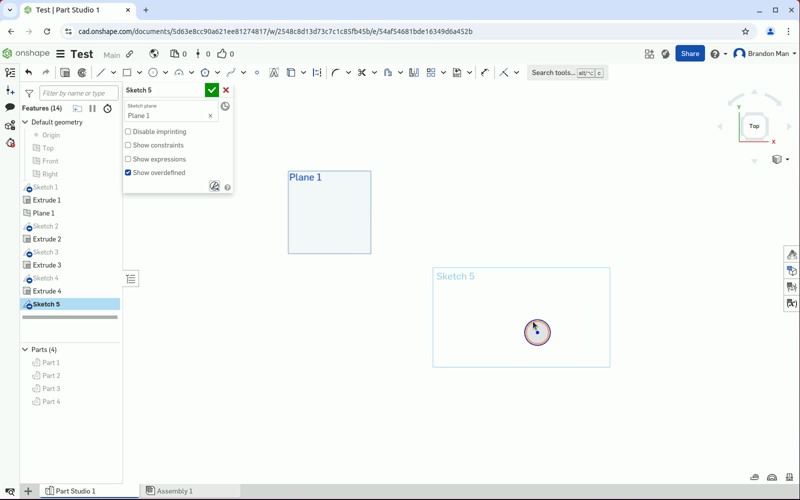
scroll(6)
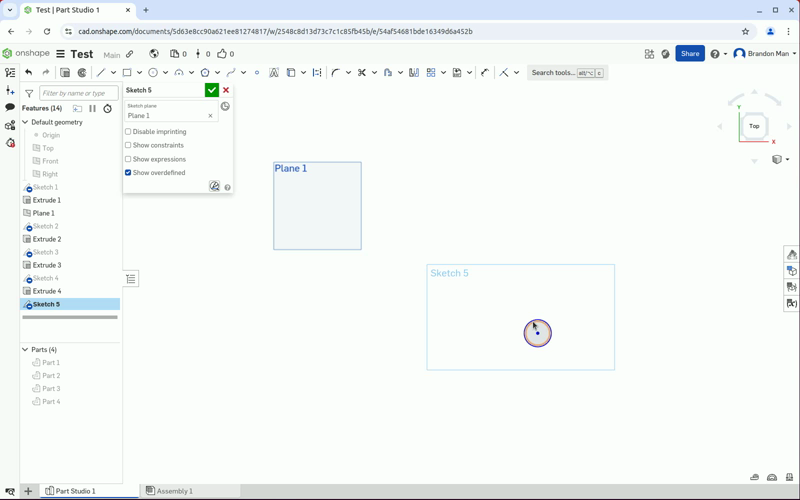
scroll(6)
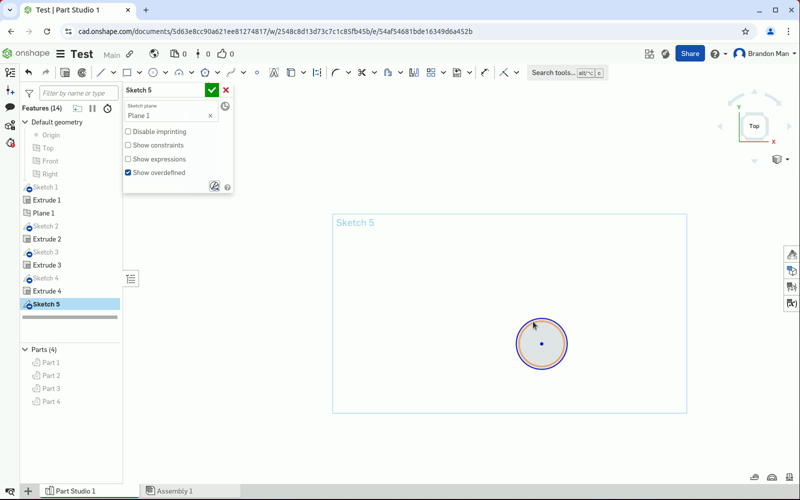
scroll(6)
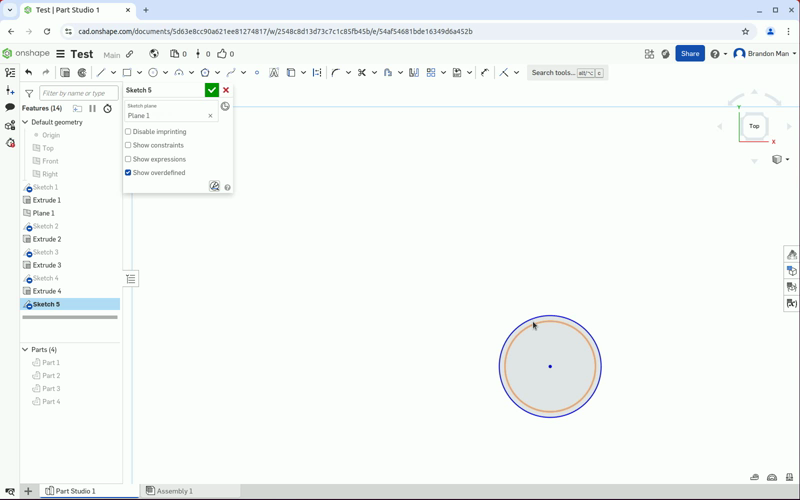
click(533, 321)
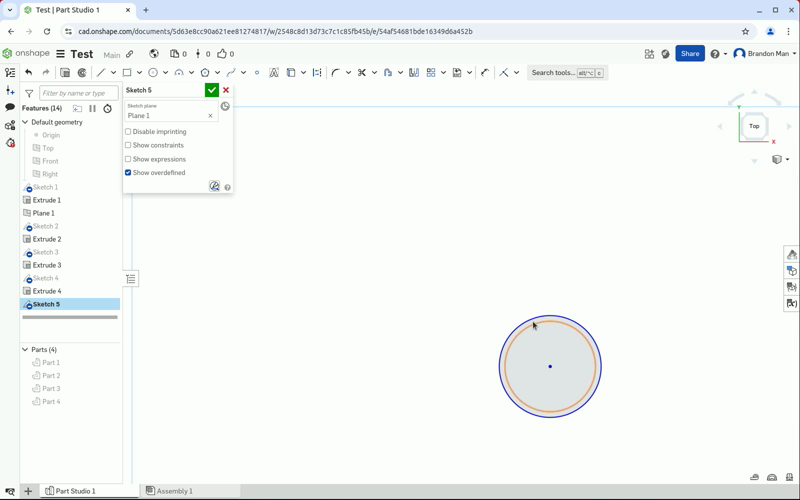
scroll(-6)
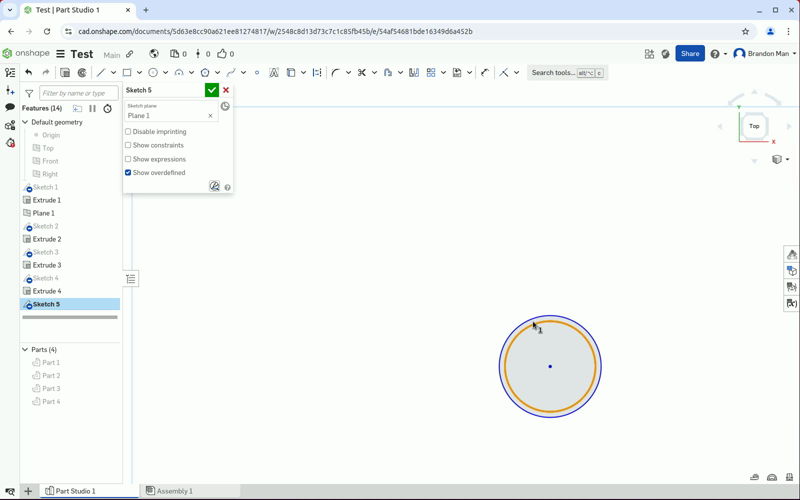
scroll(-6)
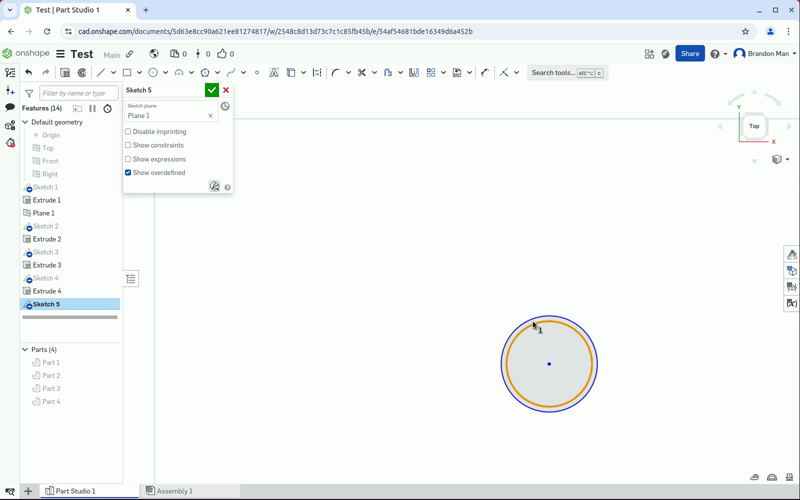
scroll(-6)
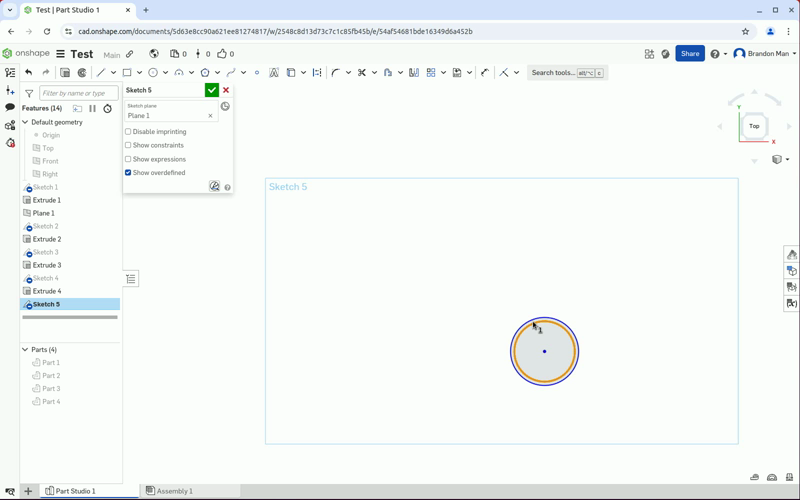
scroll(-6)
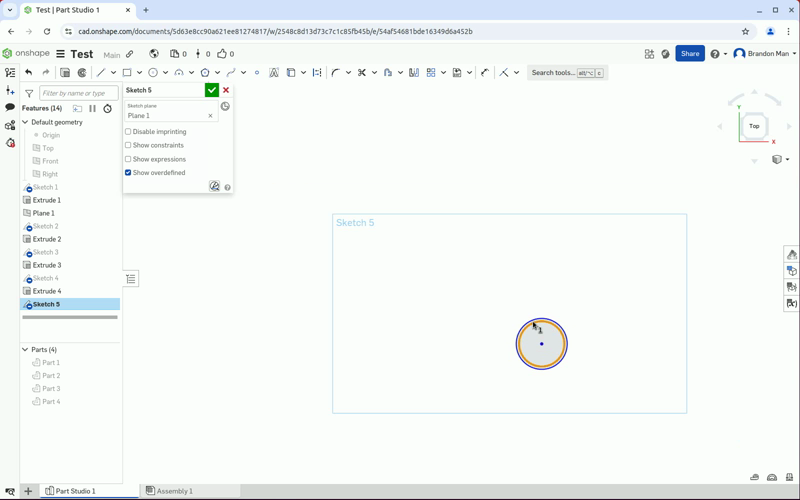
scroll(-6)
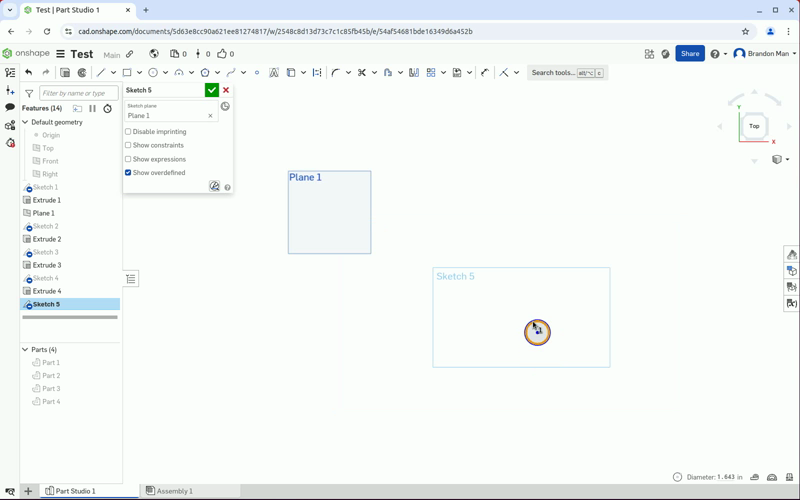
scroll(-6)
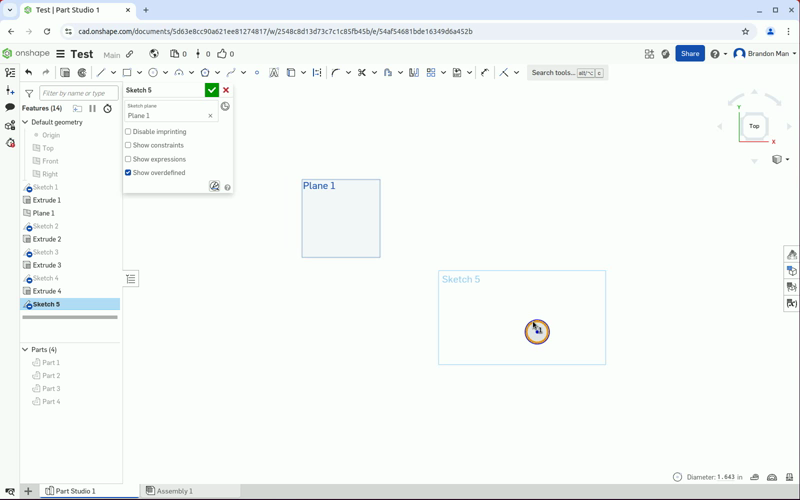
scroll(-6)
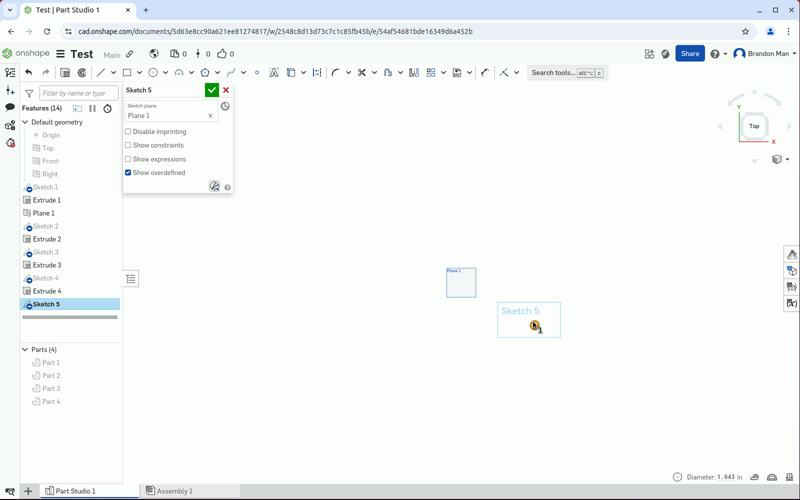
mouse_move(73, 352)
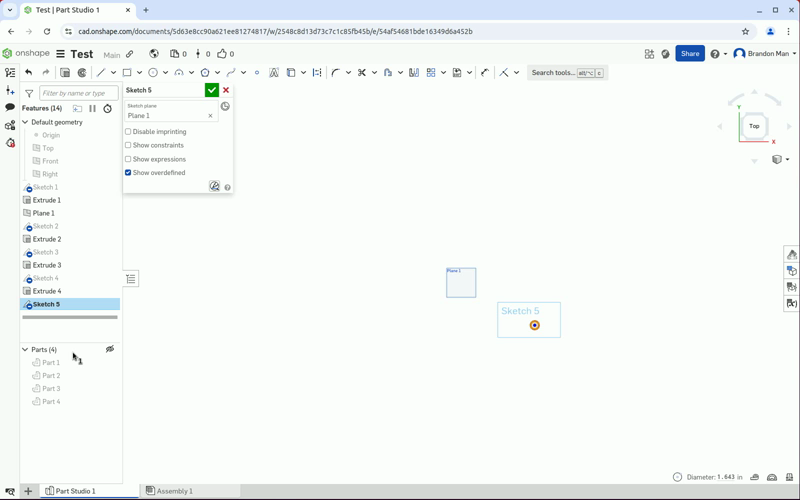
key(shift+y)
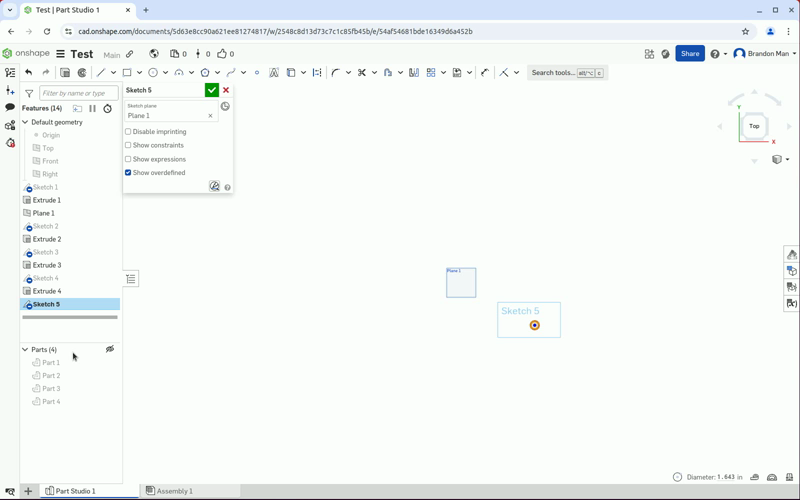
key(shift+e)
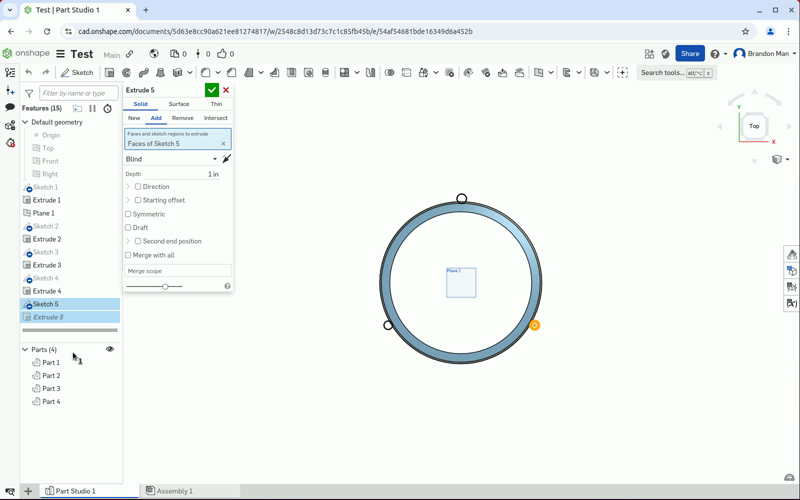
mouse_move(143, 106)
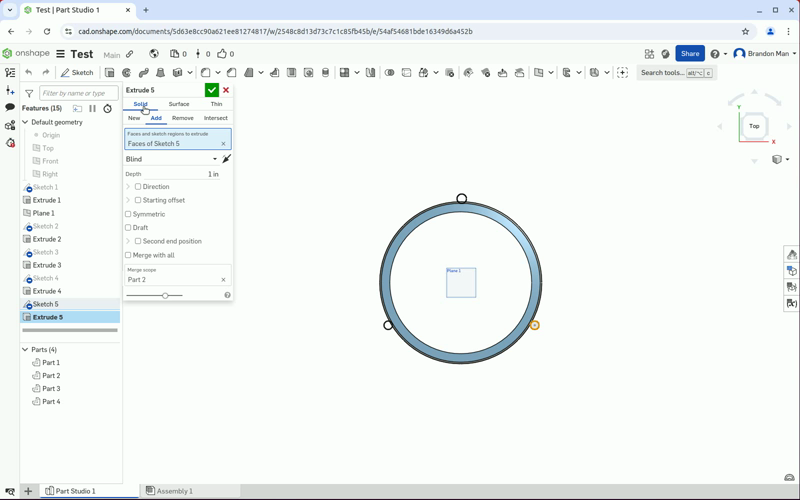
click(143, 106)
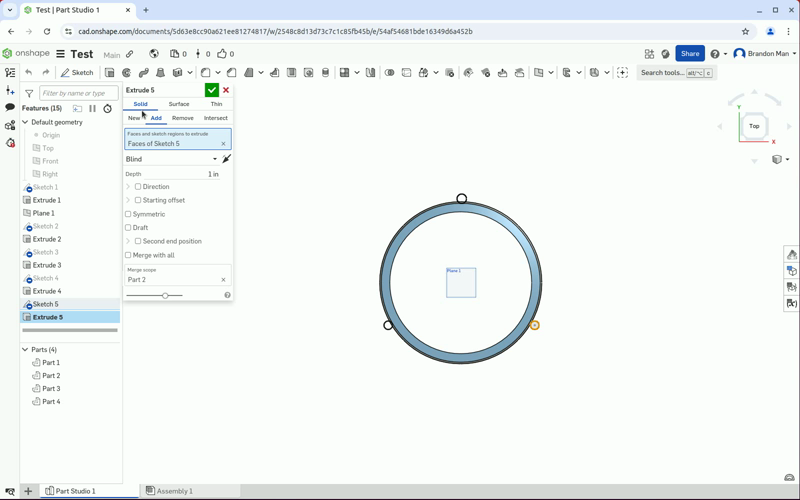
mouse_move(137, 120)
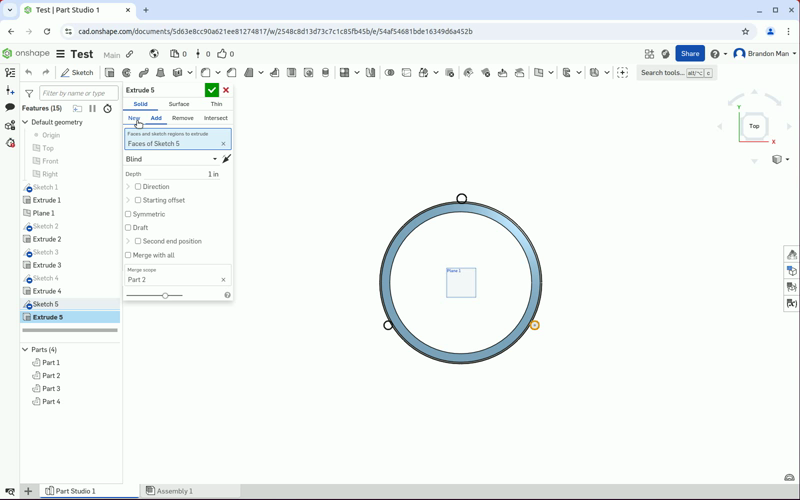
click(137, 120)
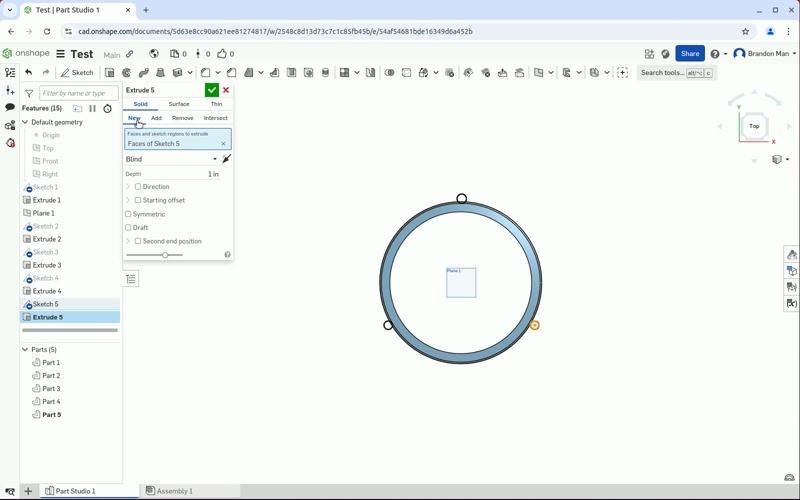
key(tab, 4)
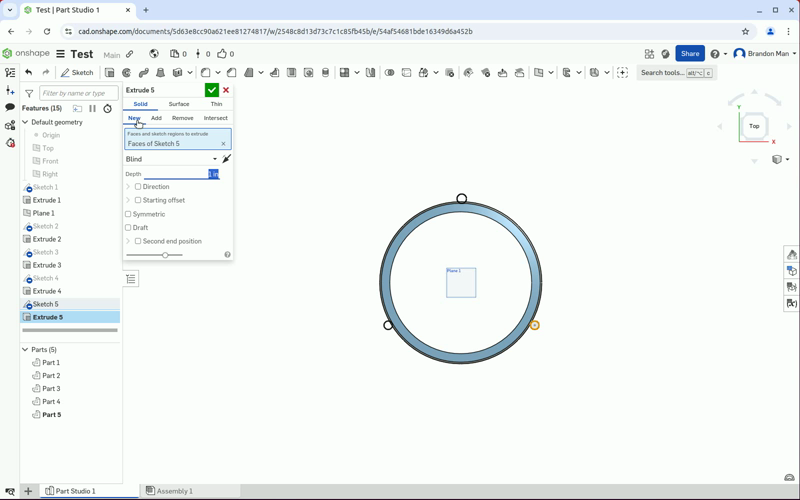
text(2.166)
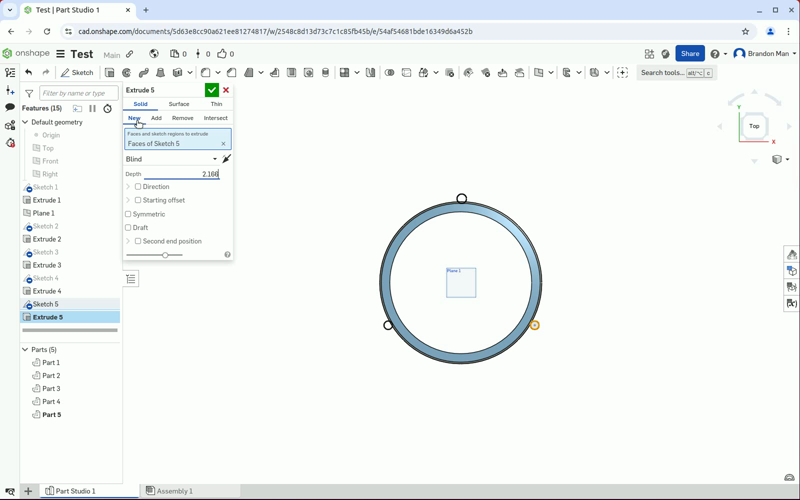
key(enter)
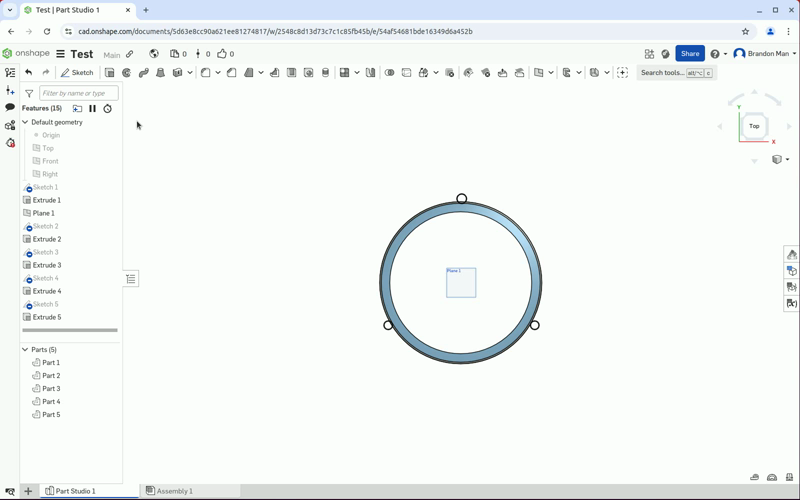
key(shift+h)
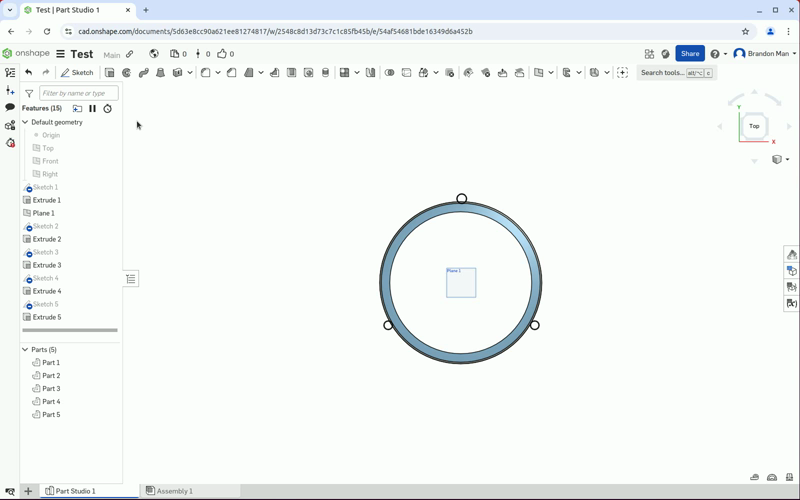
key(shift+h)
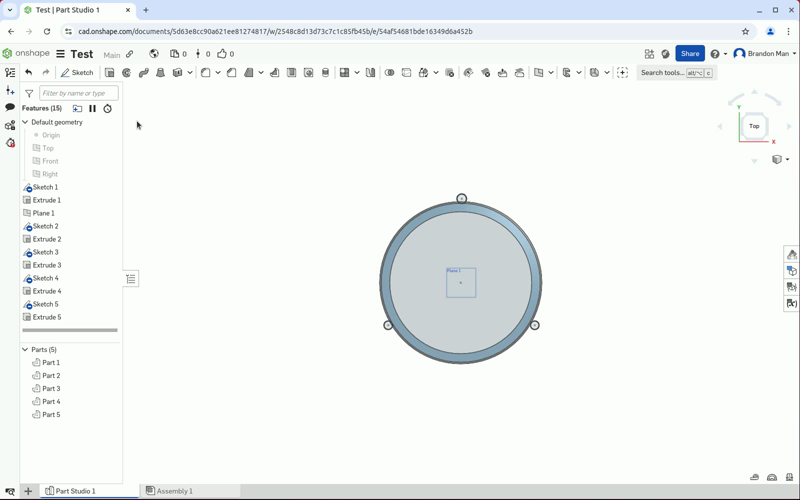
key(shift+7)
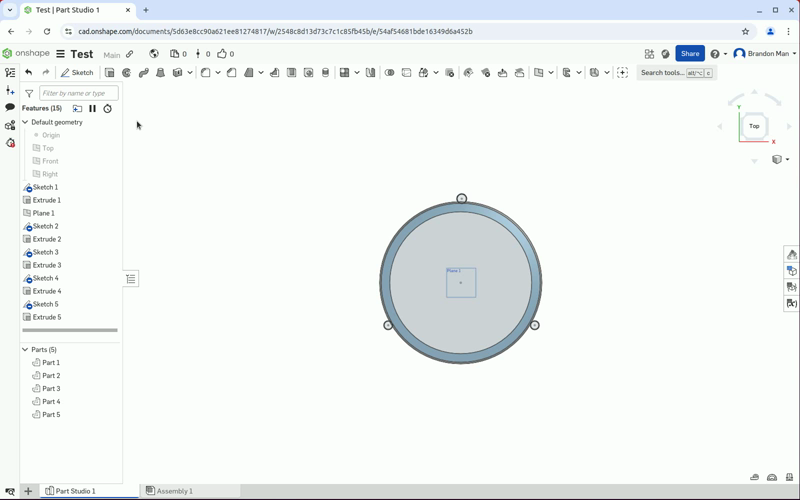
key(up, 3)
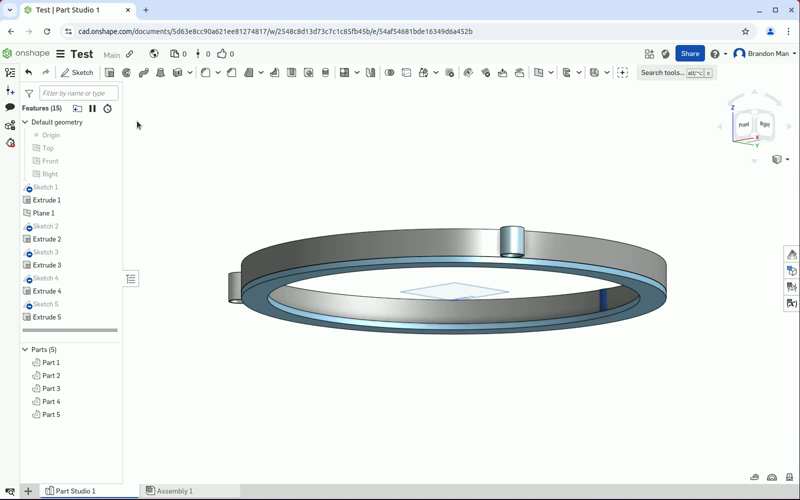
key(left, 3)
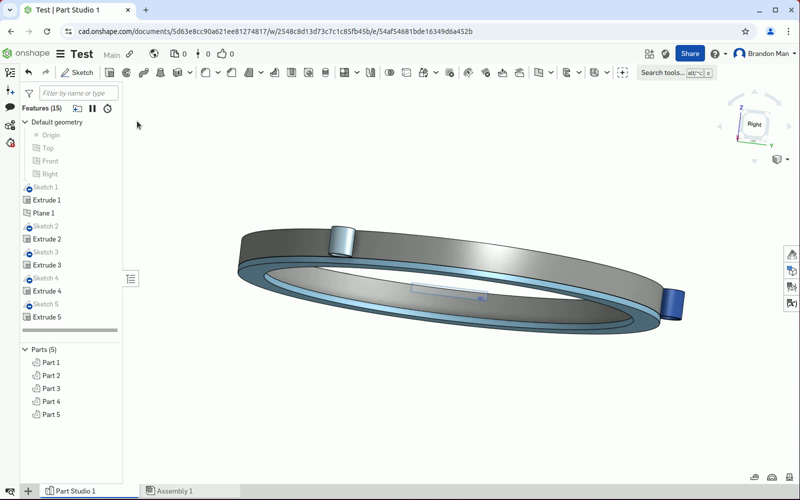
key(right, 3)
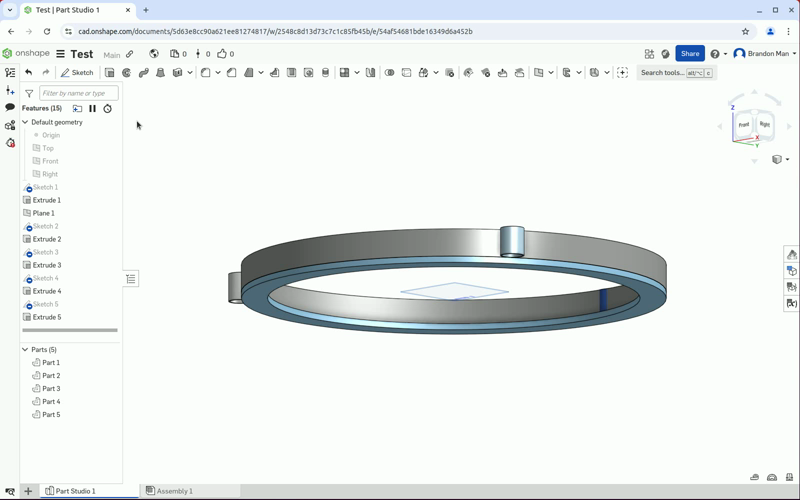
key(down, 3)
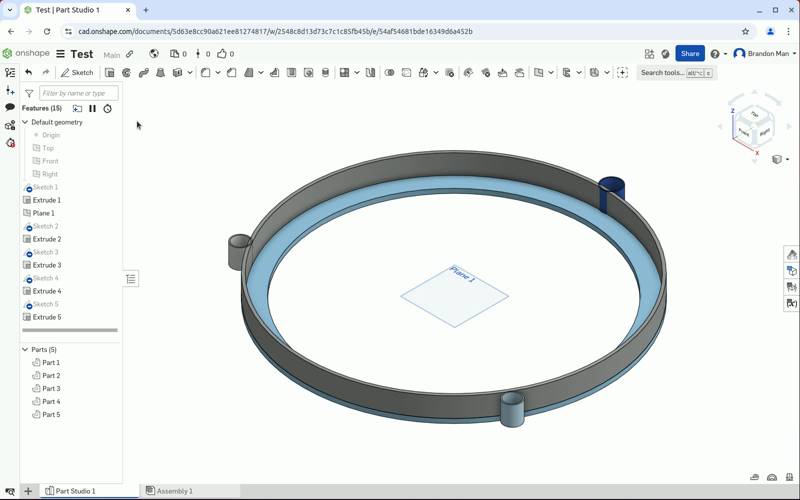
mouse_move(73, 189)
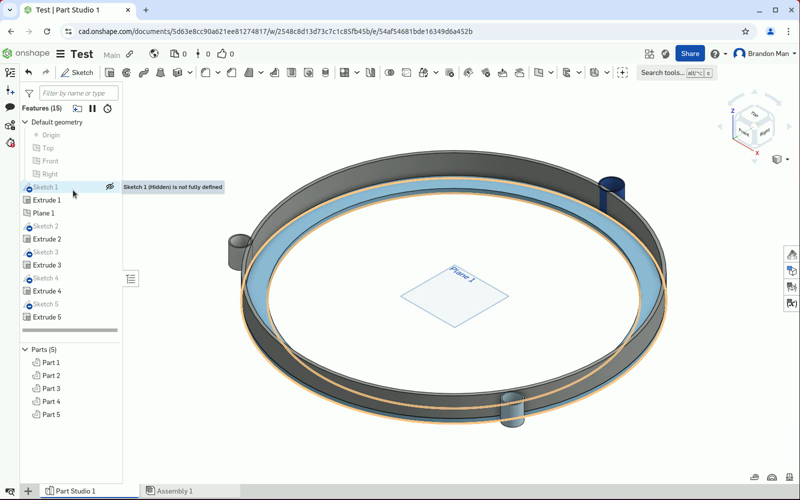
click(73, 189)